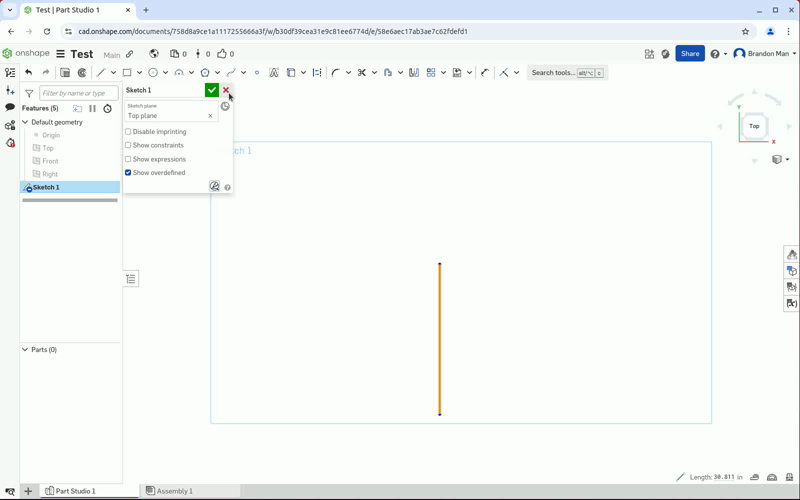
key(shift+h)
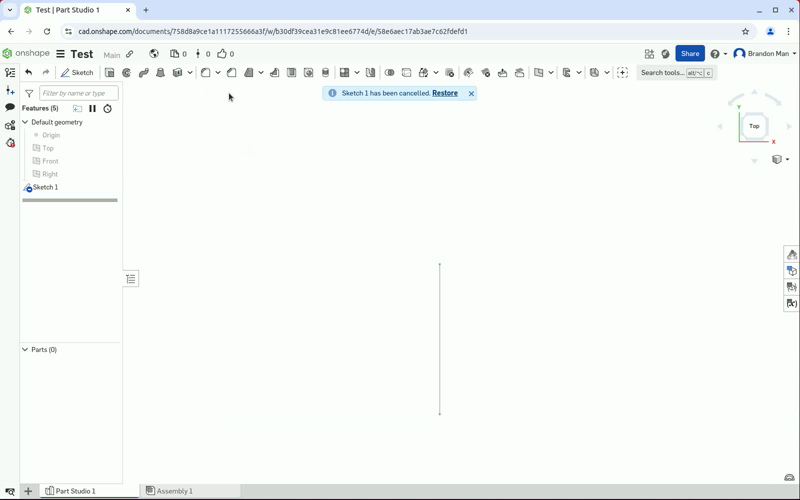
key(shift+s)
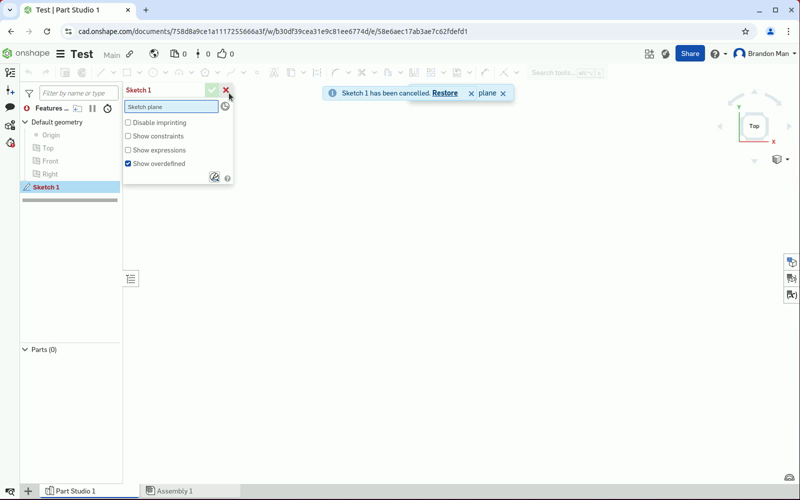
mouse_move(73, 150)
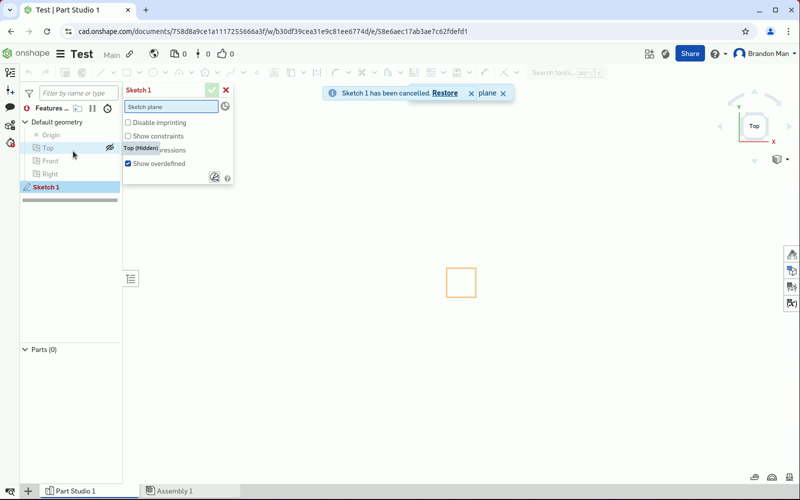
click(73, 150)
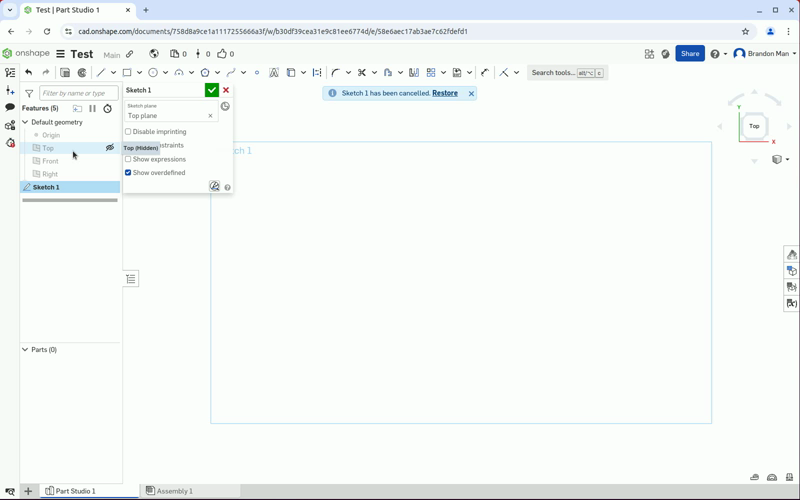
mouse_move(73, 352)
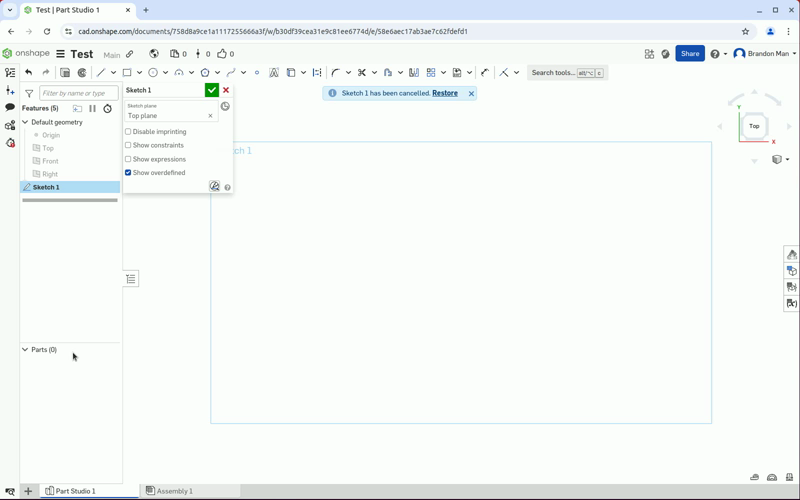
key(y)
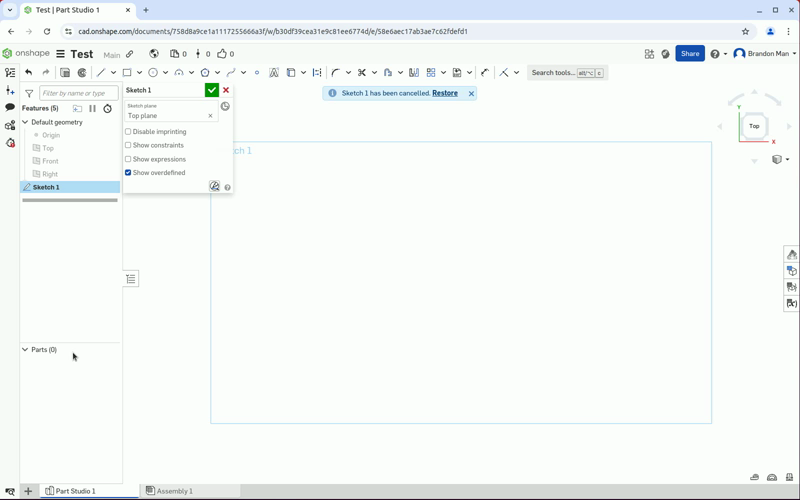
key(l)
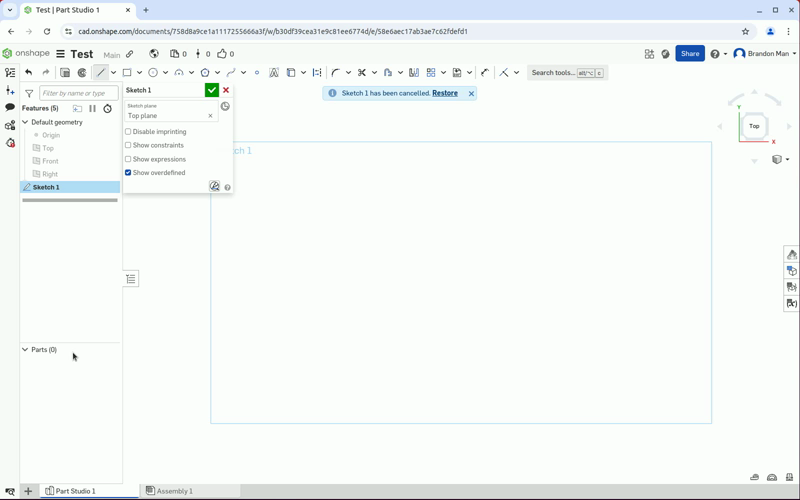
key_down(shift)
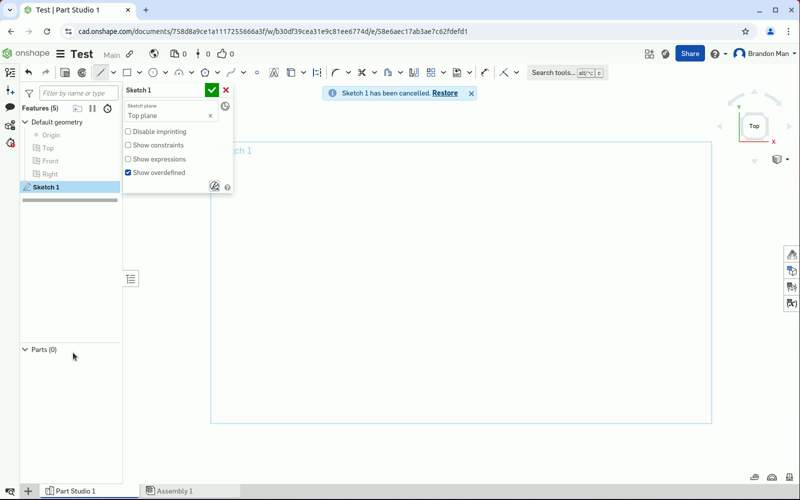
mouse_move(419, 384)
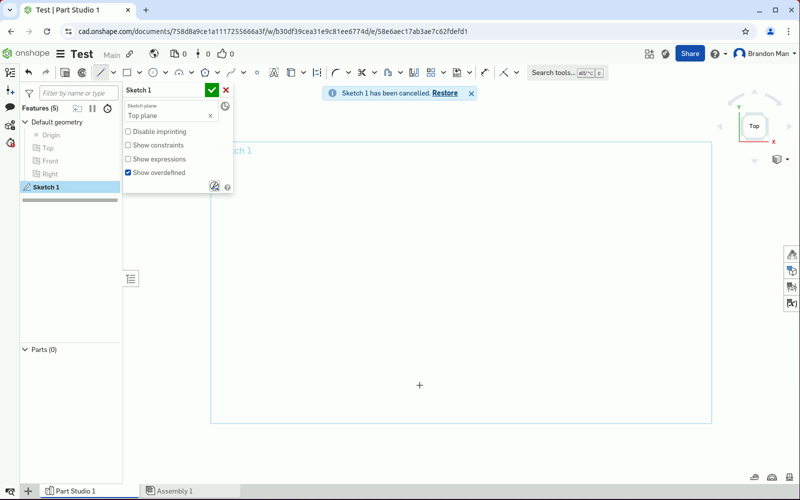
click(419, 384)
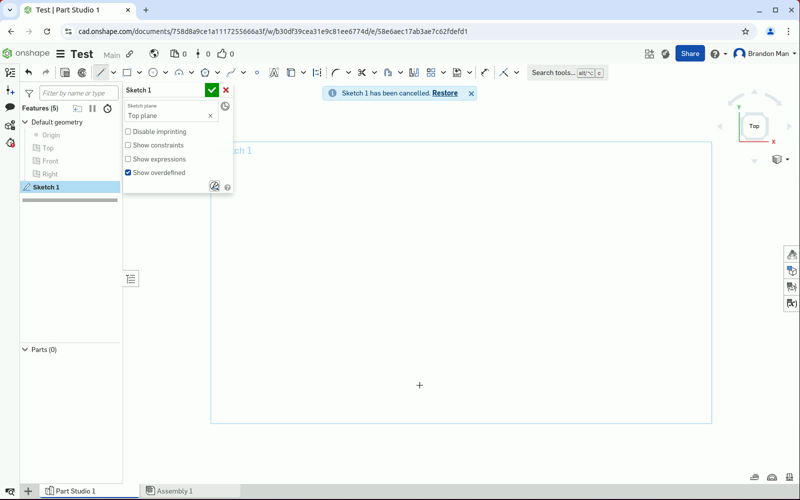
key_up(shift)
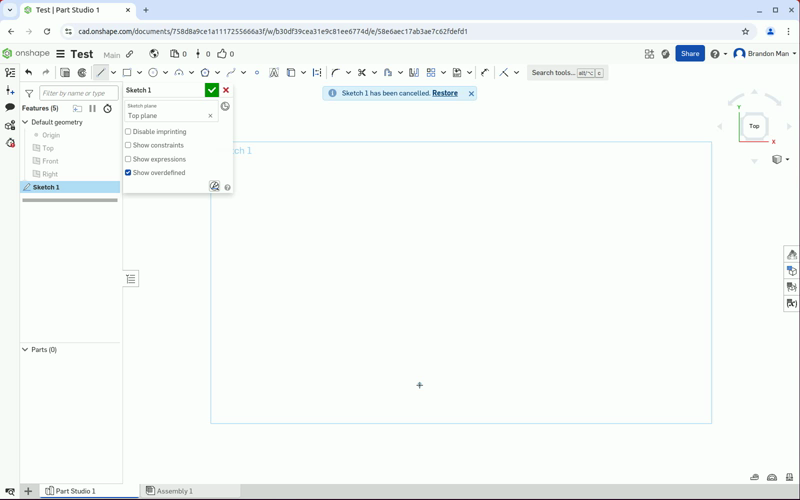
key_down(shift)
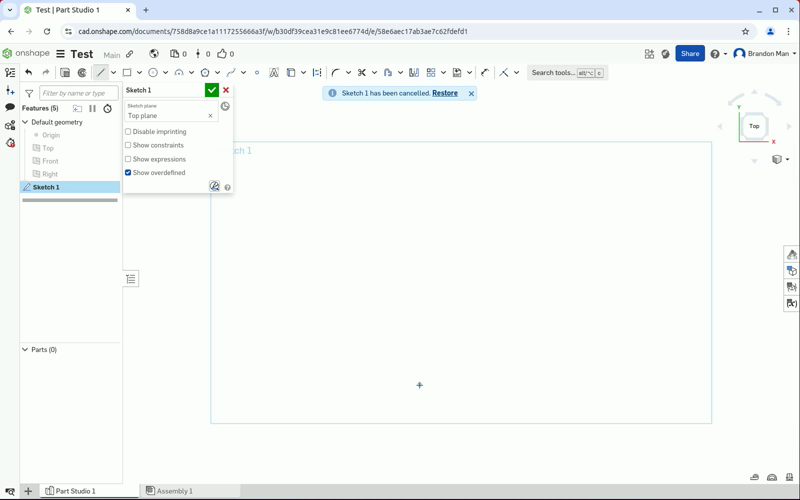
mouse_move(501, 384)
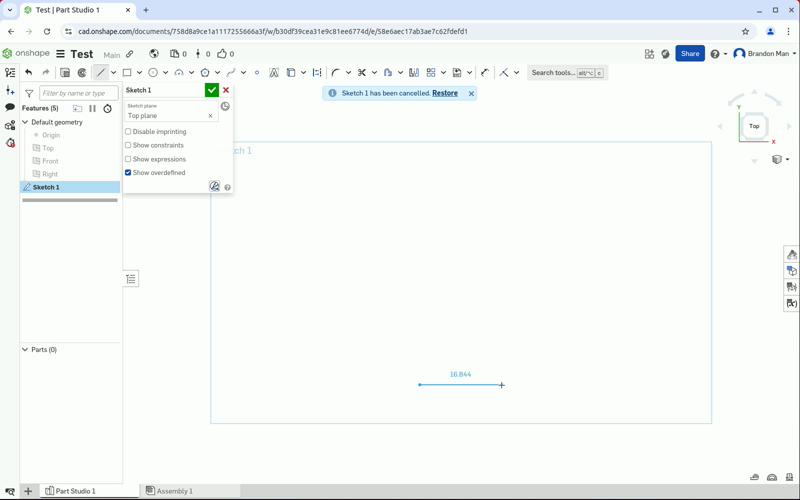
click(501, 384)
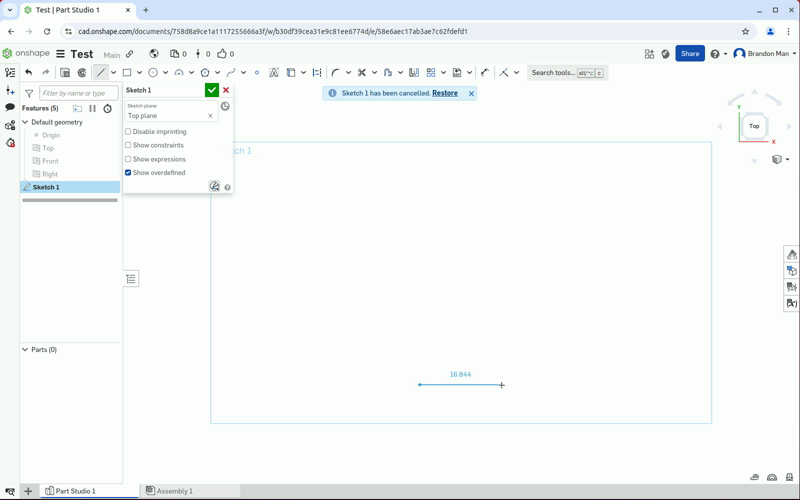
key_up(shift)
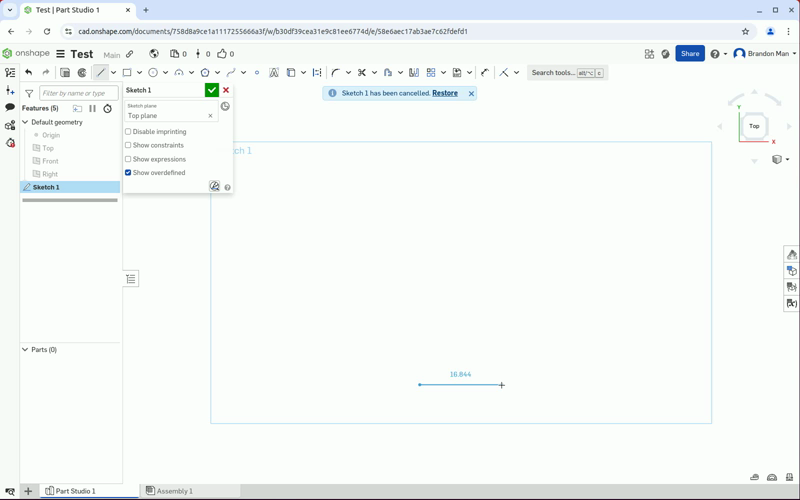
key_down(shift)
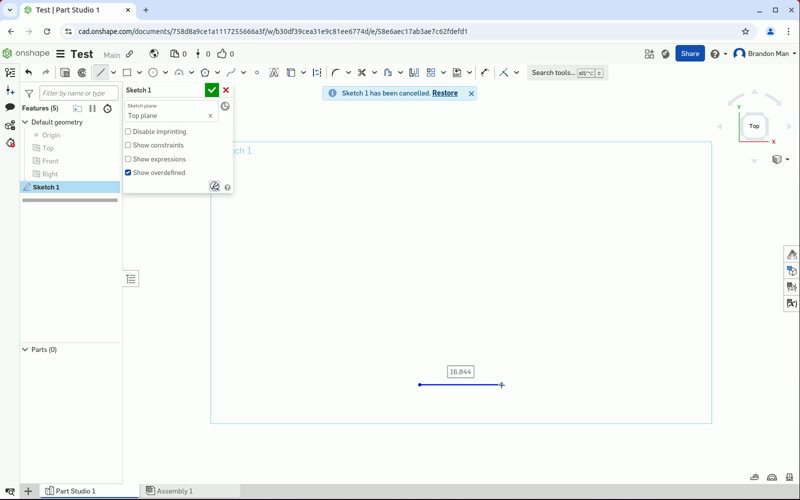
mouse_move(501, 180)
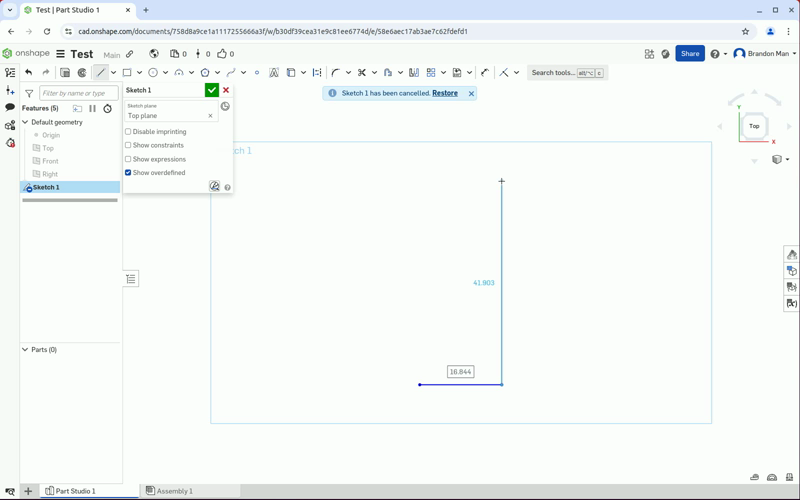
click(501, 180)
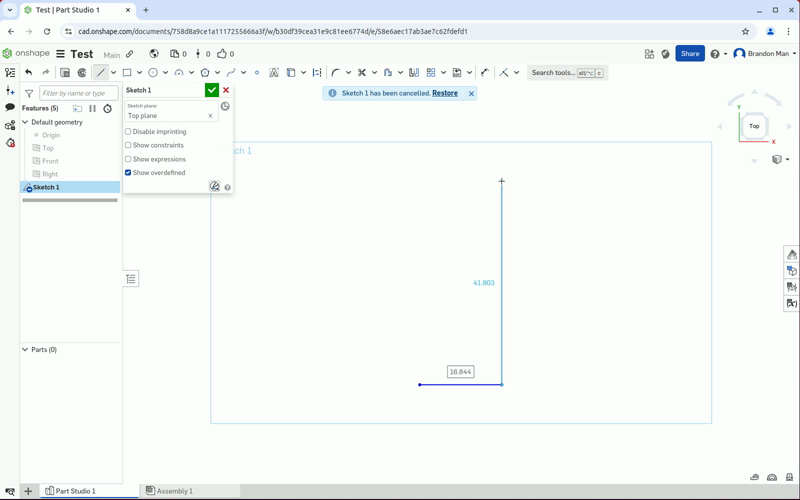
key_up(shift)
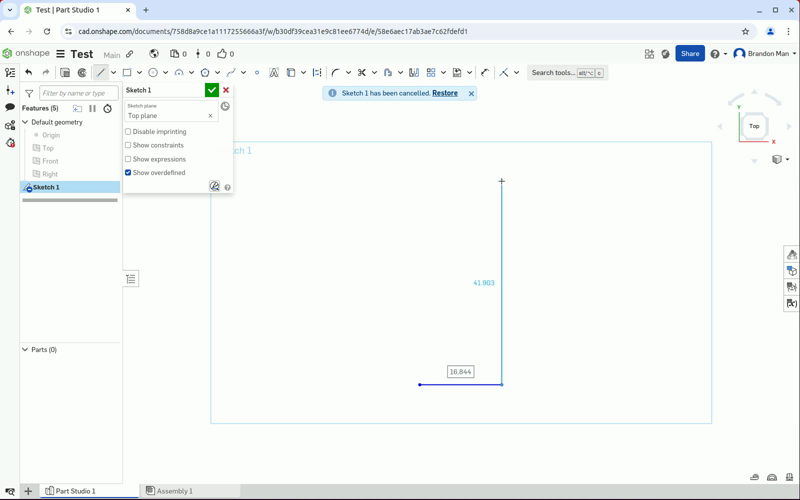
key_down(shift)
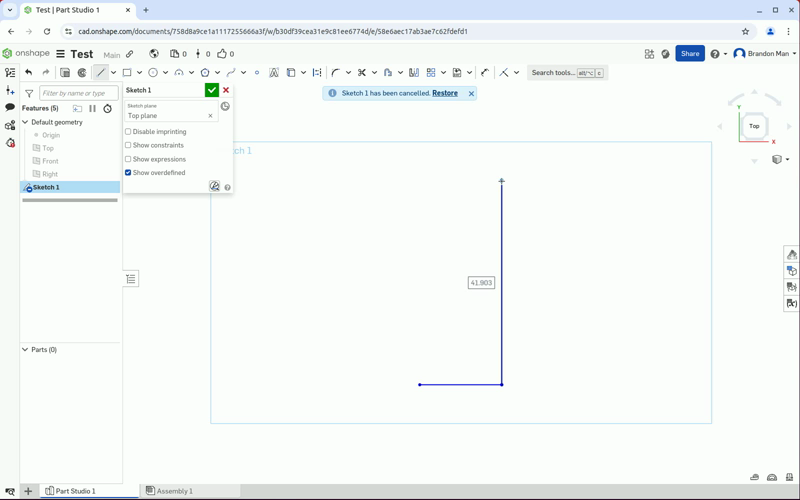
mouse_move(419, 180)
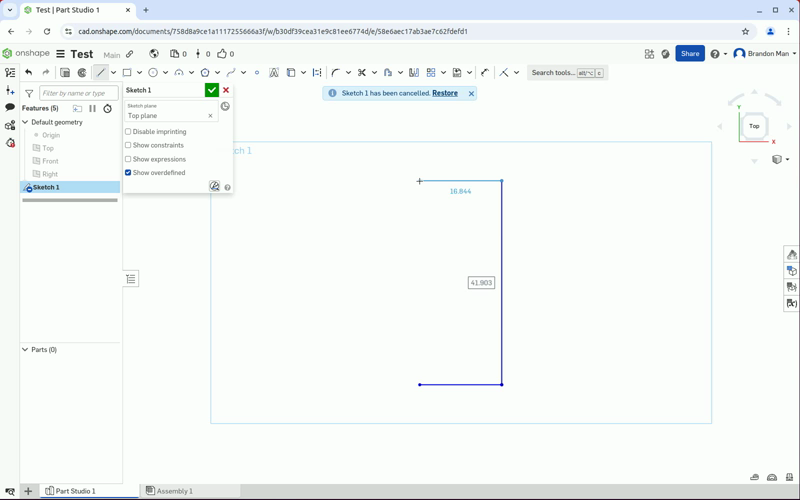
click(419, 180)
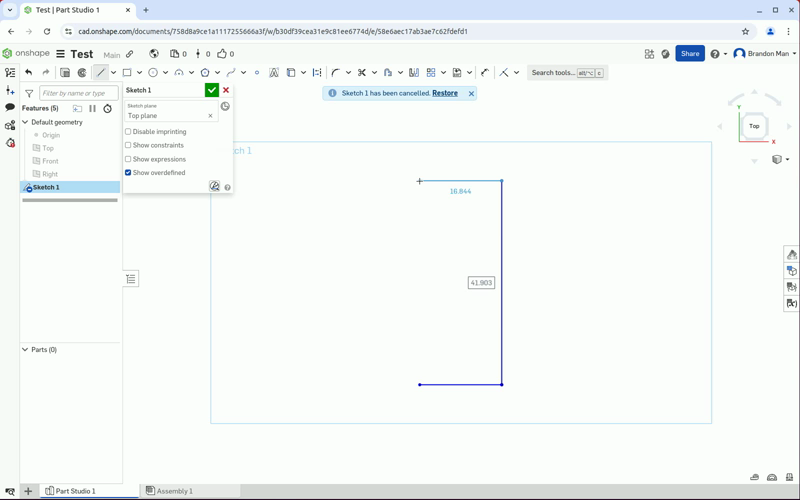
key_up(shift)
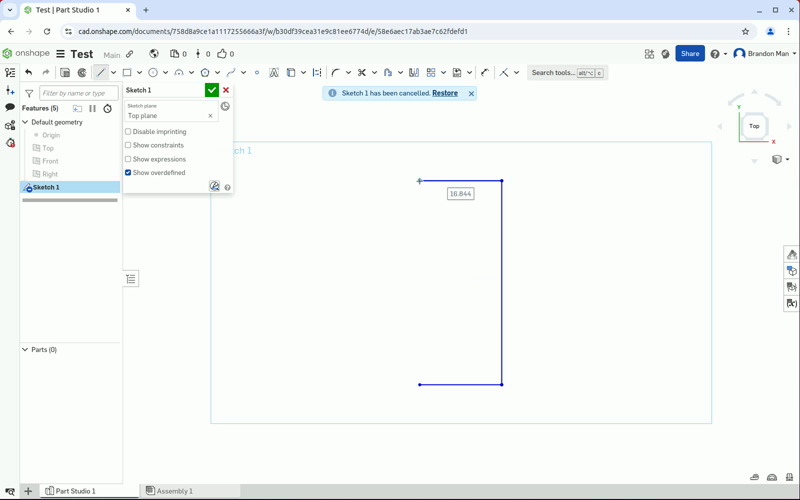
key_down(shift)
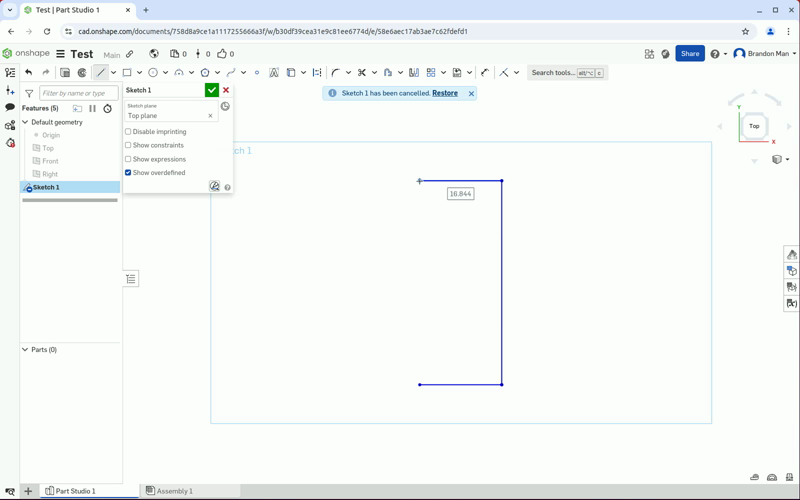
mouse_move(419, 384)
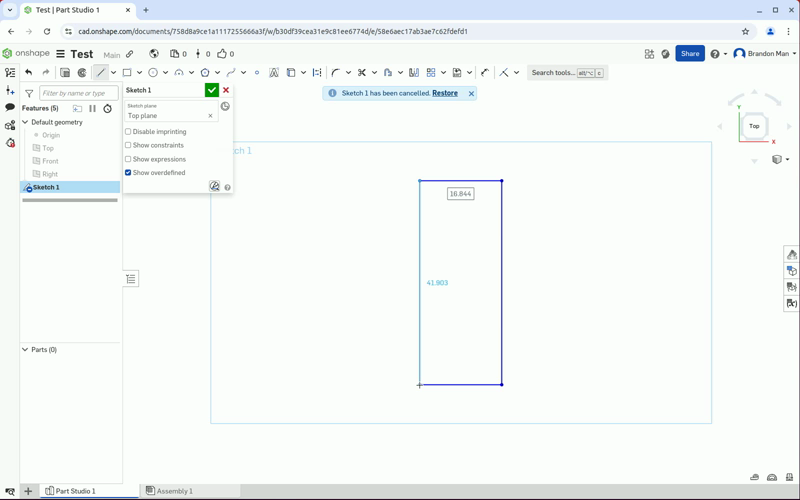
key_up(shift)
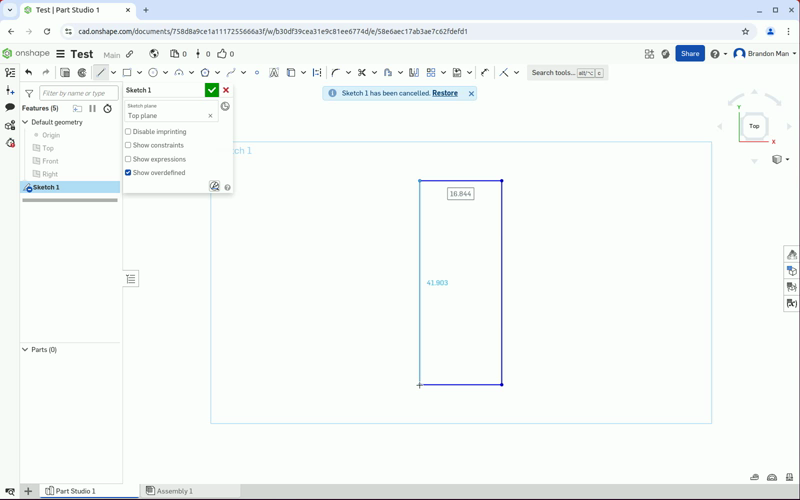
click(419, 384)
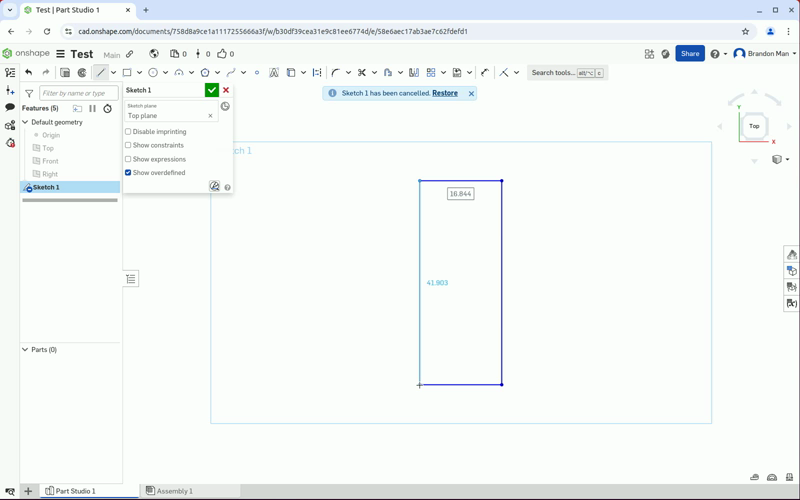
key(esc)
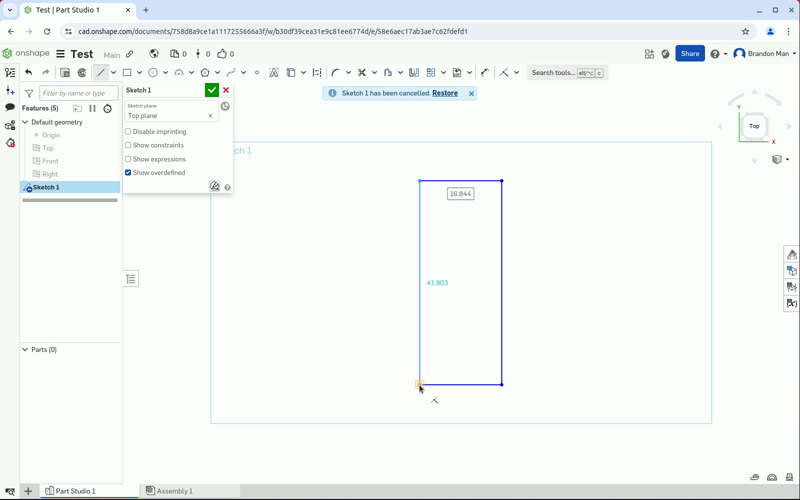
key(c)
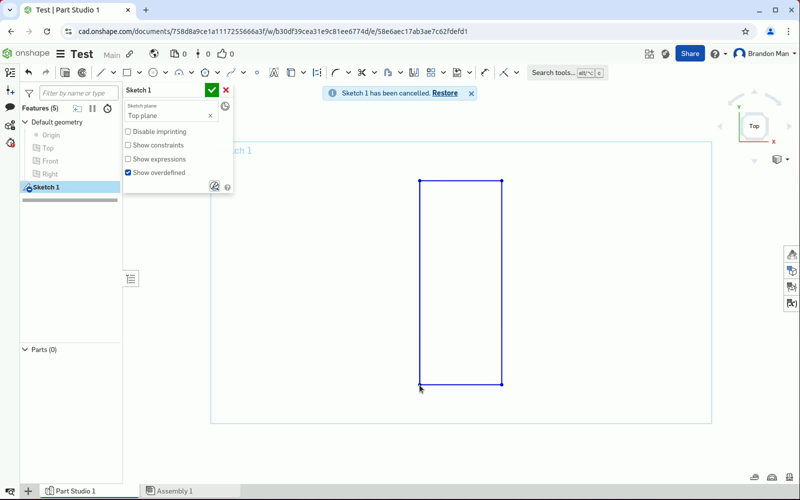
key_down(shift)
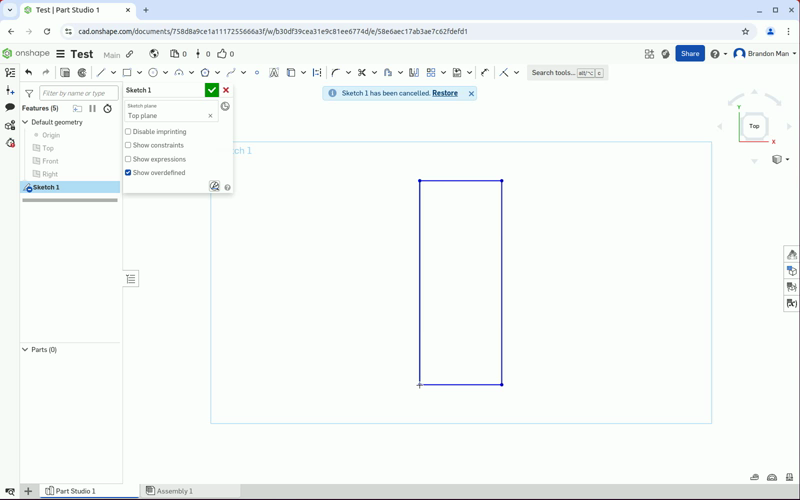
mouse_move(460, 335)
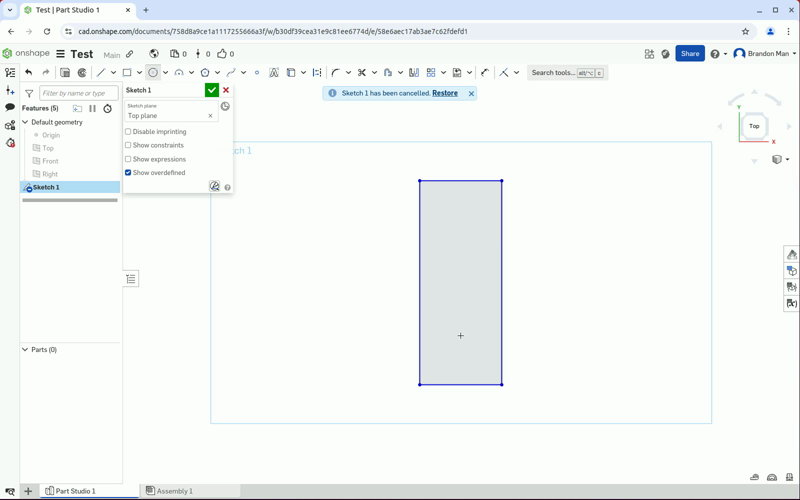
click(460, 335)
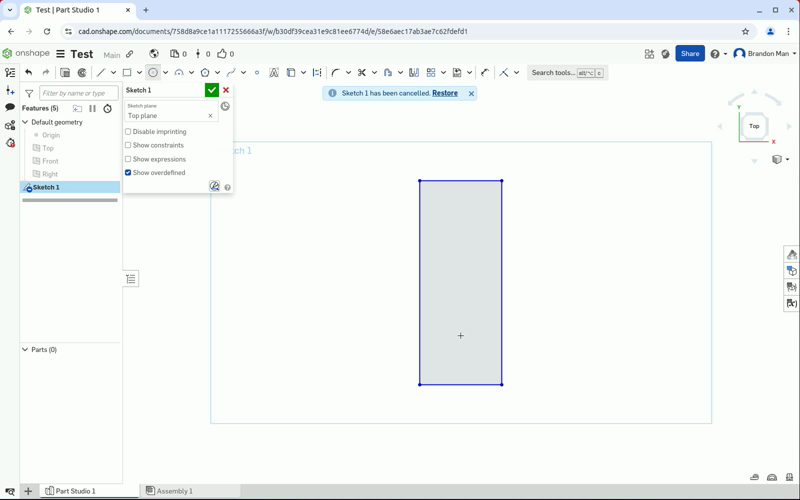
key_up(shift)
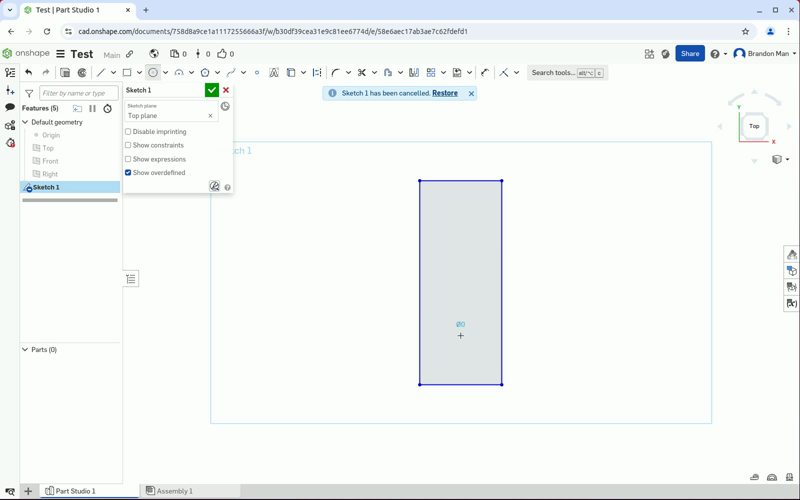
mouse_move(497, 335)
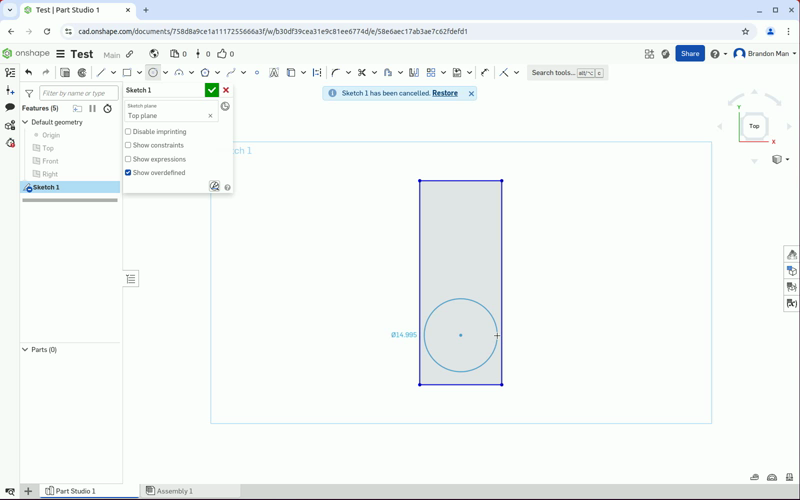
click(497, 335)
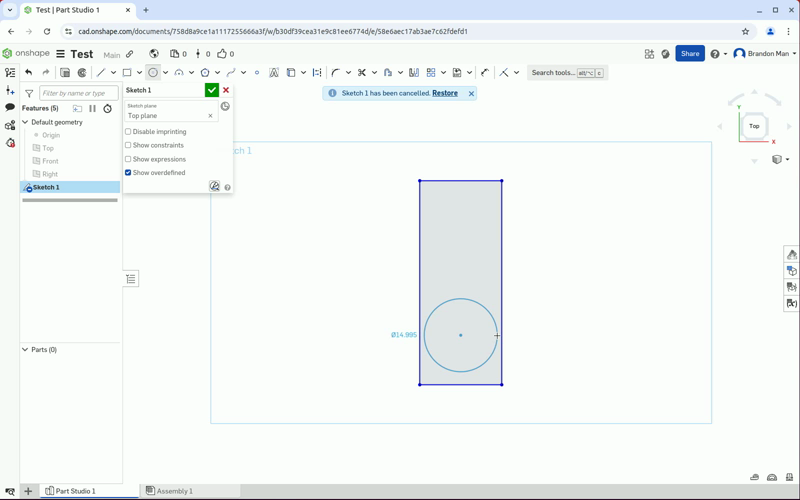
key(esc)
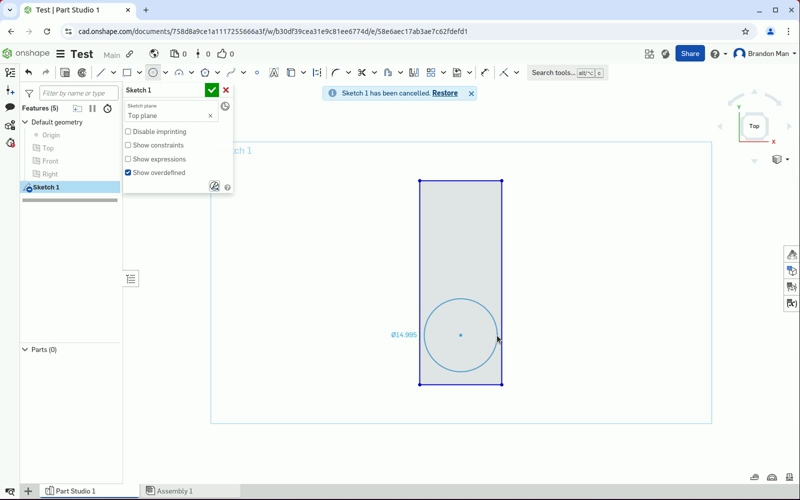
mouse_move(433, 198)
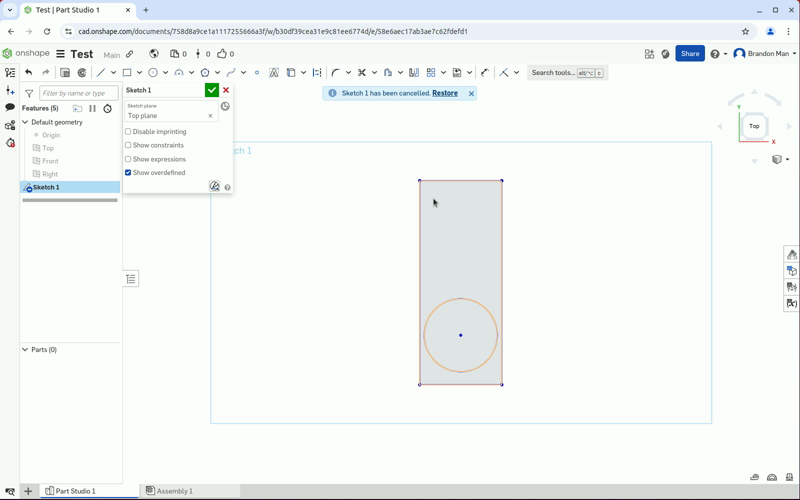
click(433, 198)
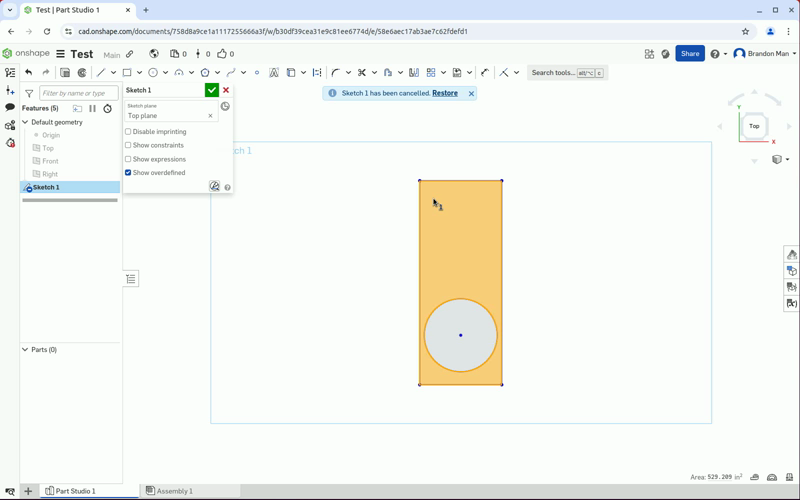
mouse_move(73, 352)
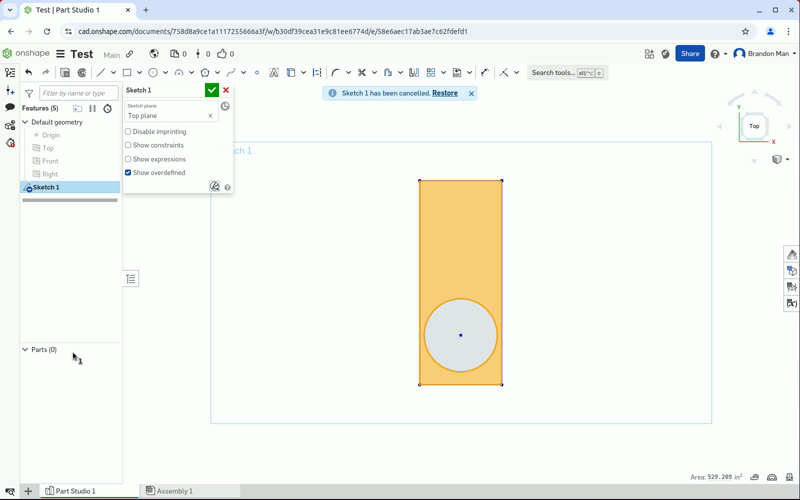
key(shift+y)
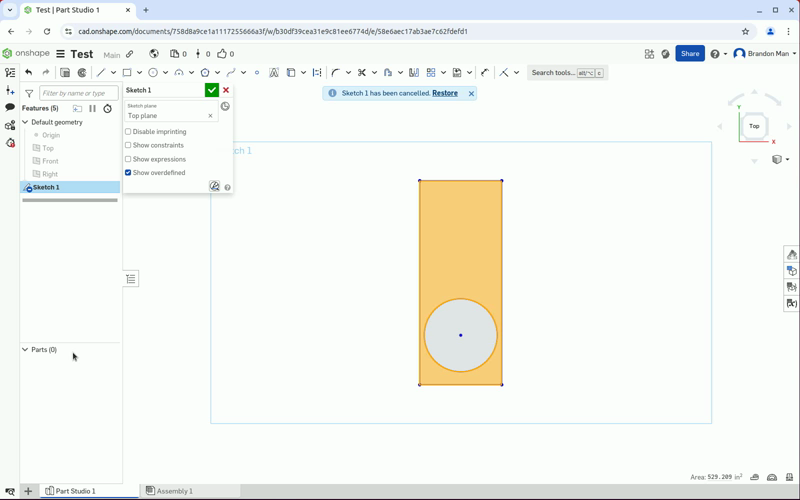
key(shift+e)
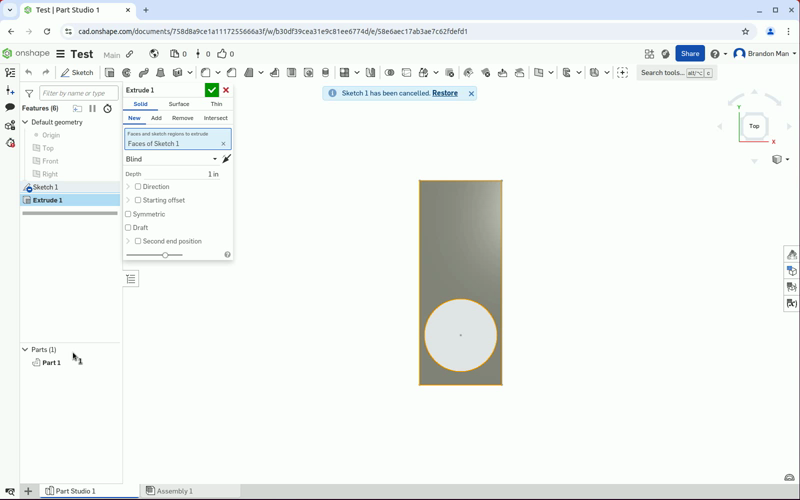
mouse_move(143, 106)
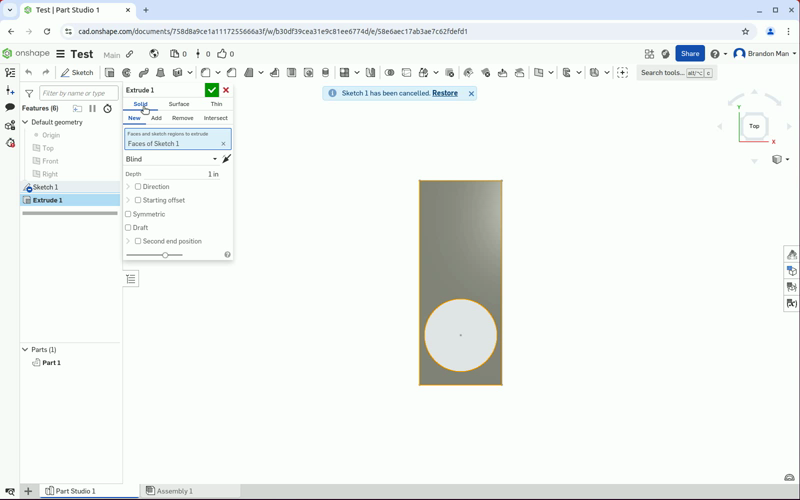
click(143, 106)
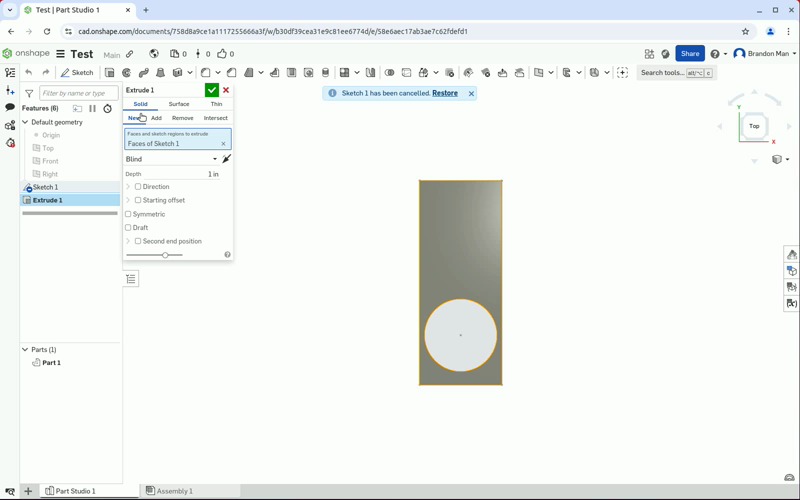
mouse_move(137, 120)
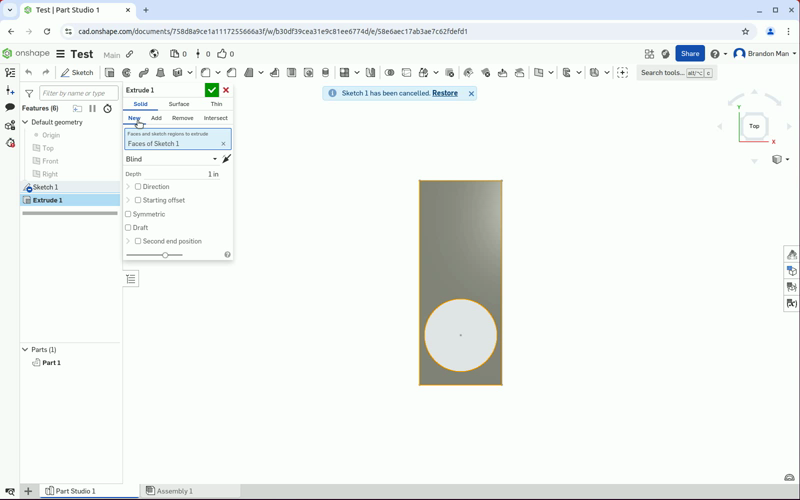
click(137, 120)
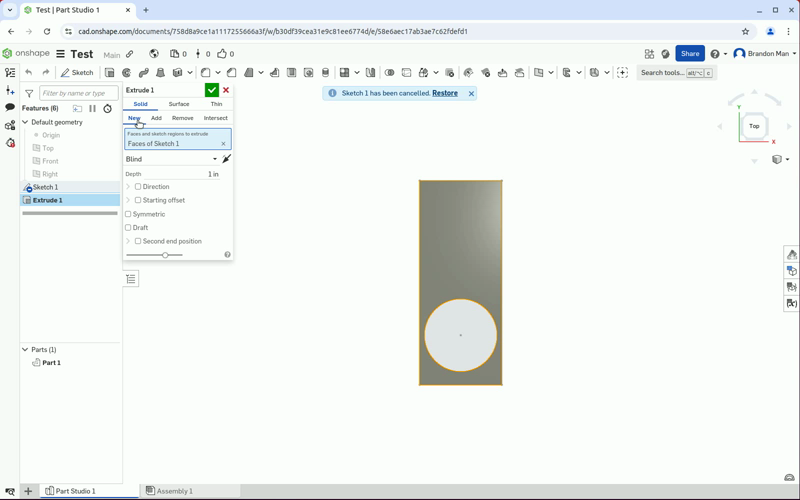
key(tab, 4)
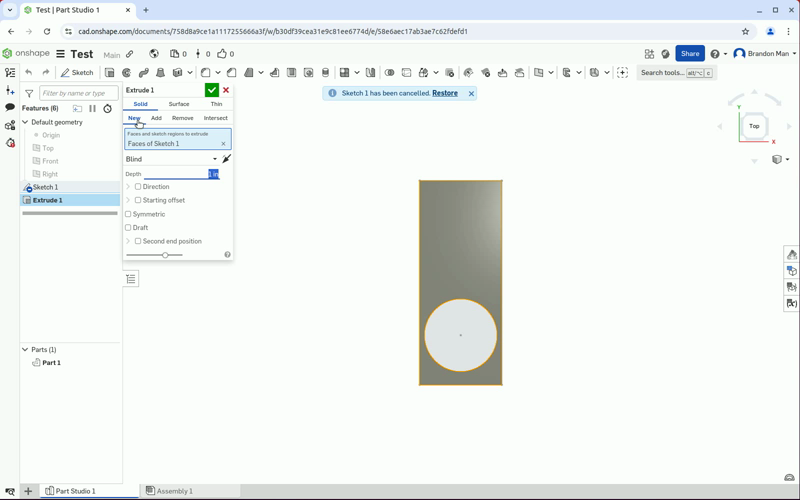
text(-2.166)
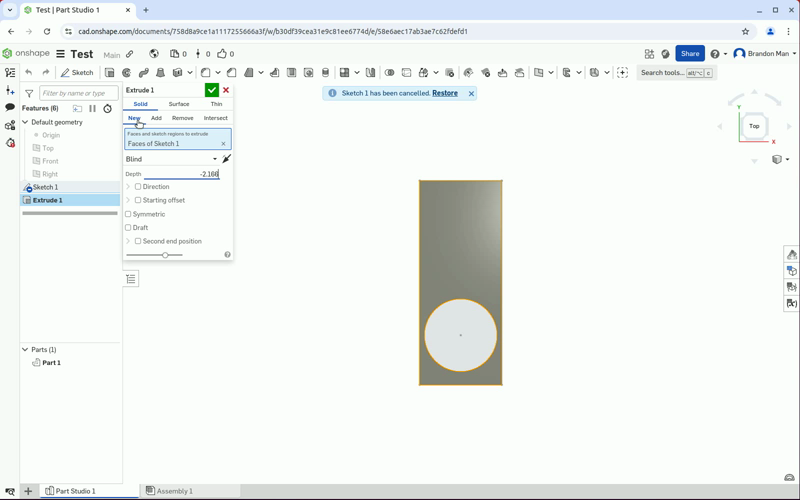
key(enter)
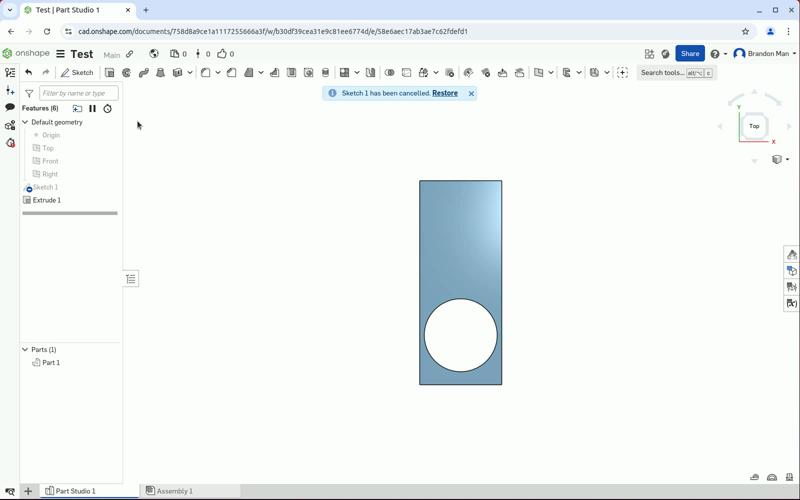
key(shift+h)
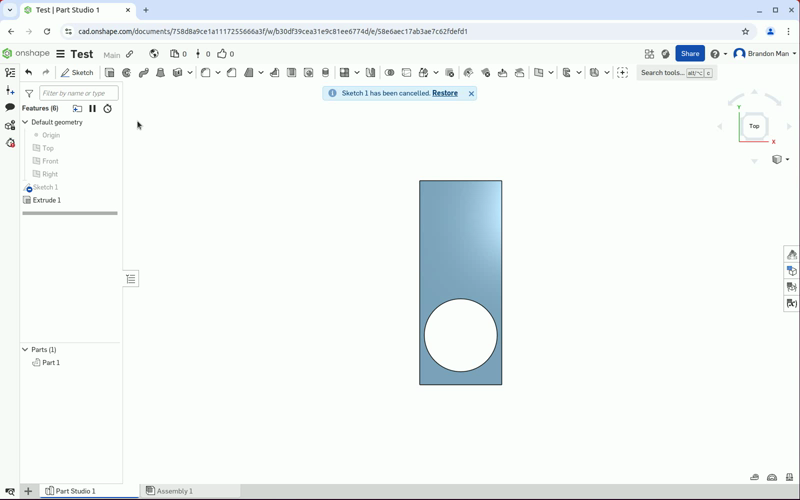
key(shift+h)
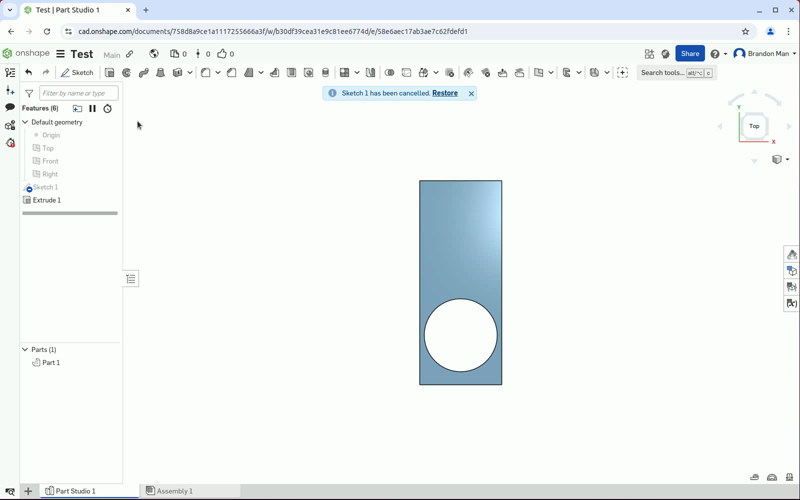
mouse_move(73, 189)
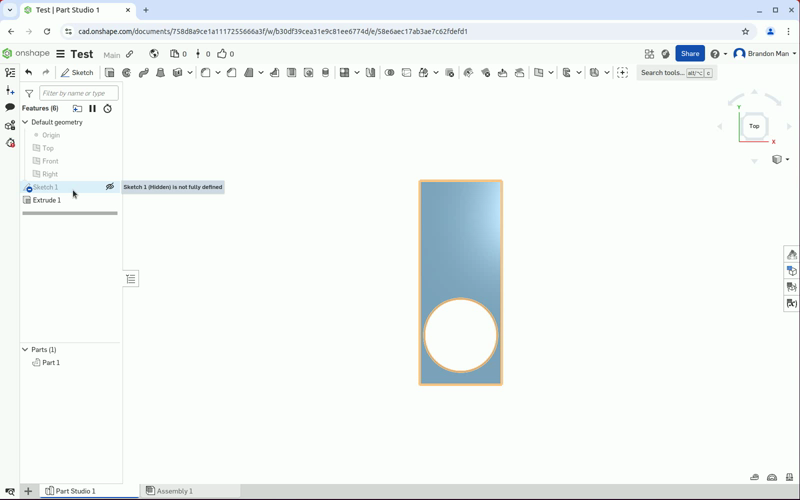
click(73, 189)
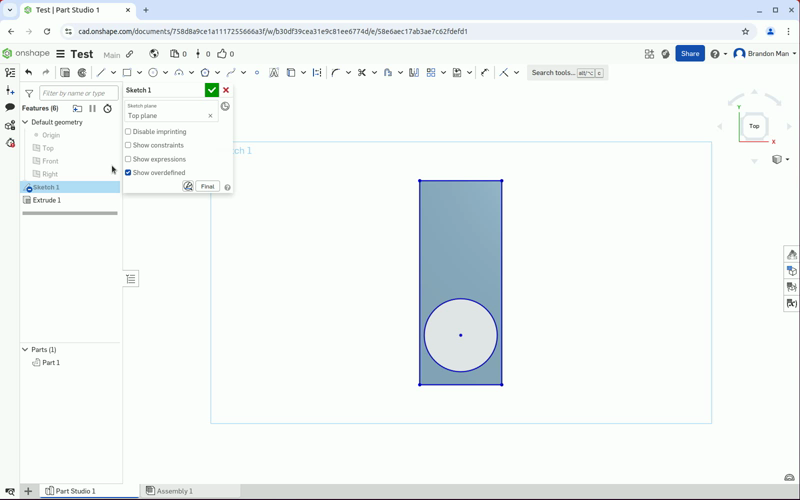
mouse_move(229, 92)
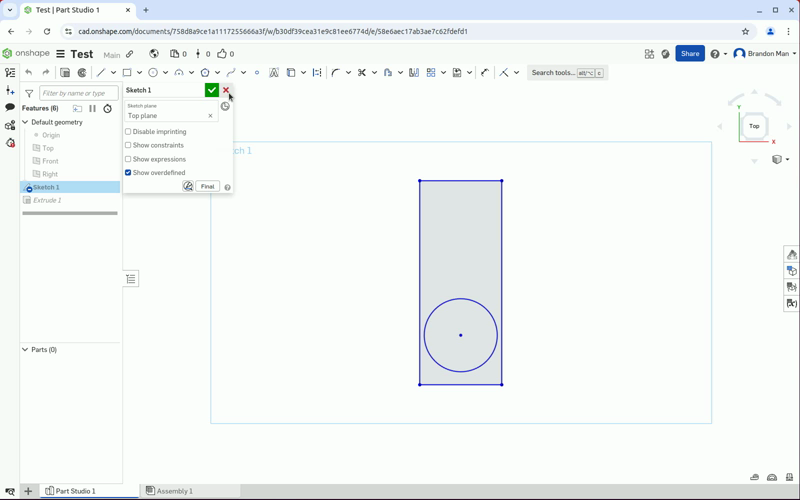
click(229, 92)
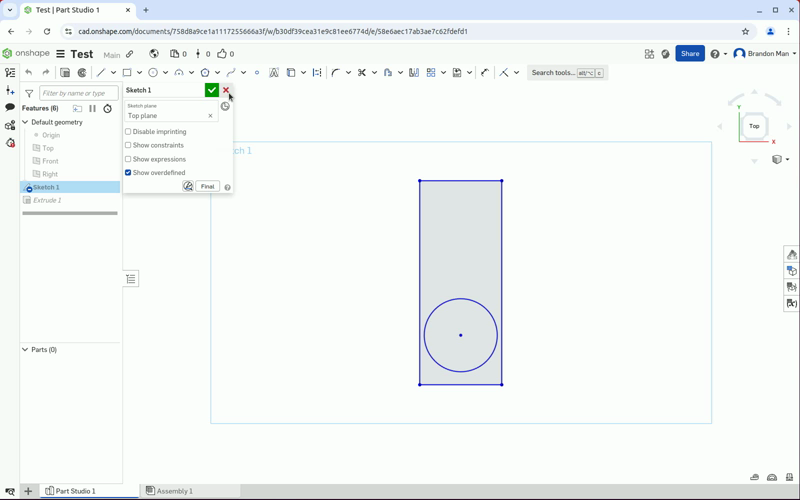
key(shift+s)
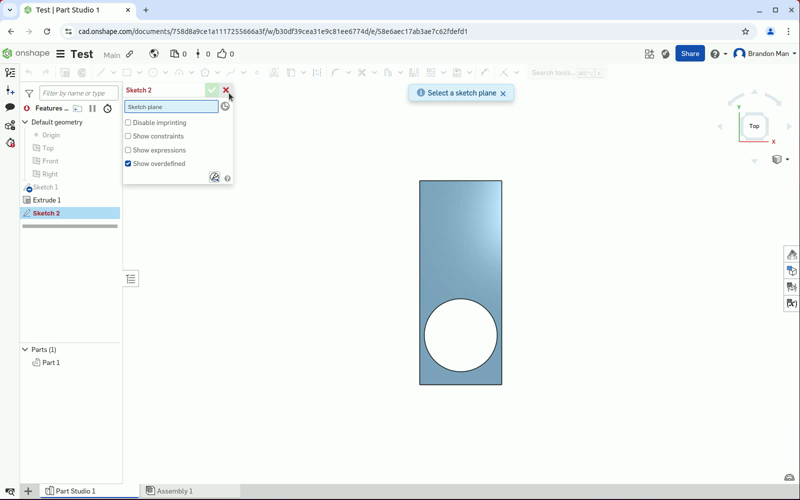
mouse_move(73, 150)
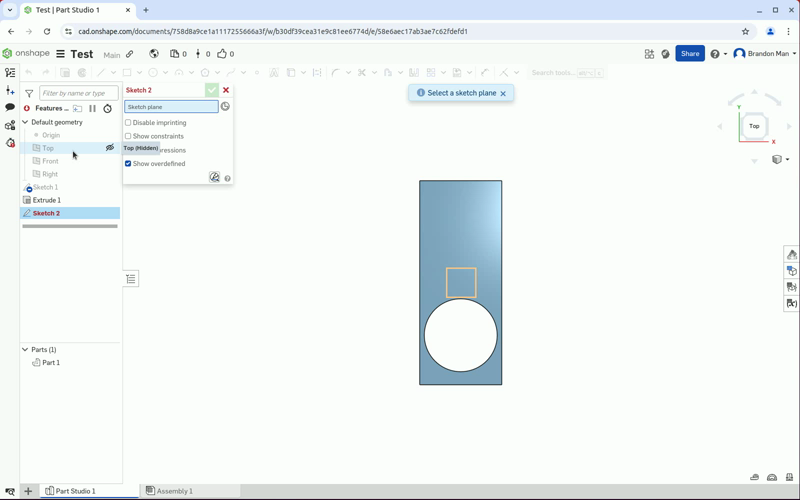
click(73, 150)
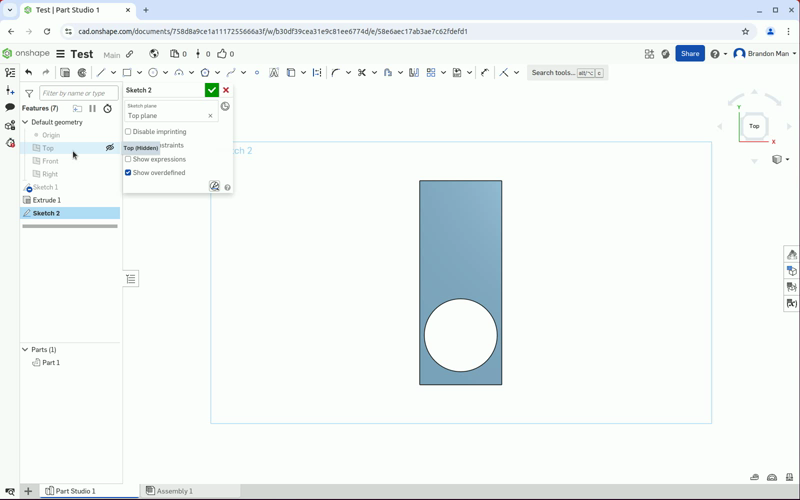
mouse_move(73, 352)
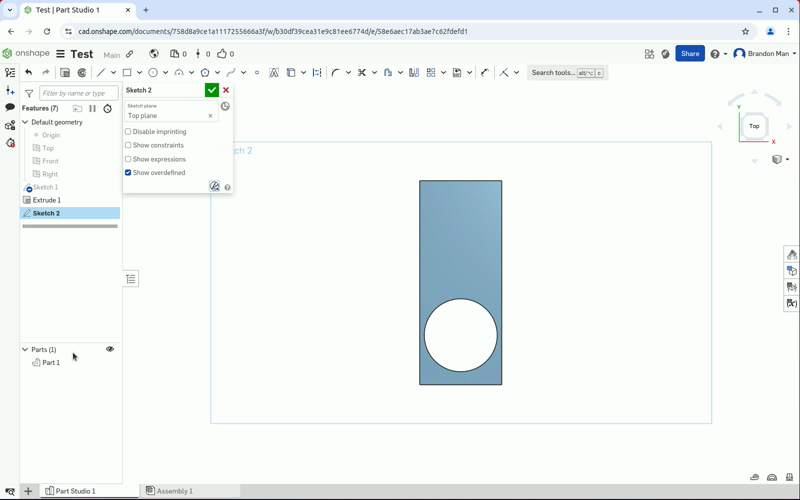
key(y)
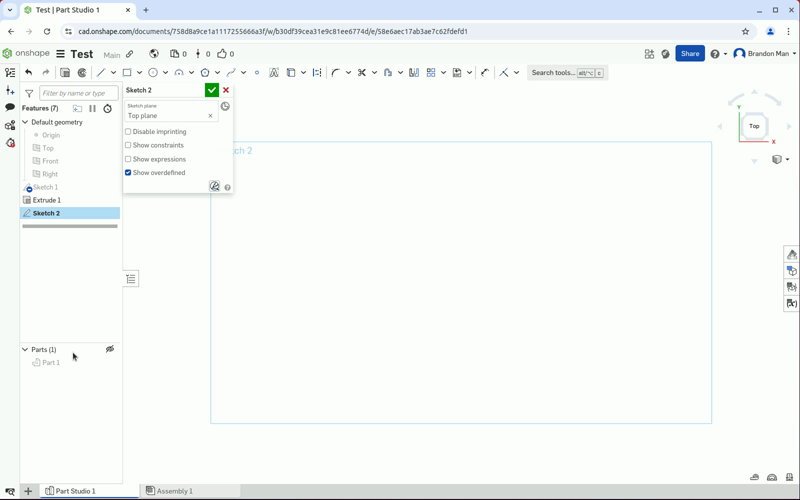
key(c)
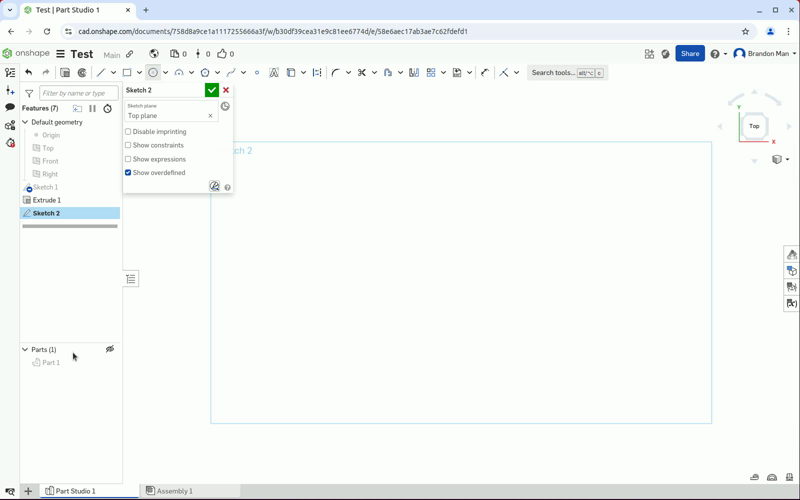
key_down(shift)
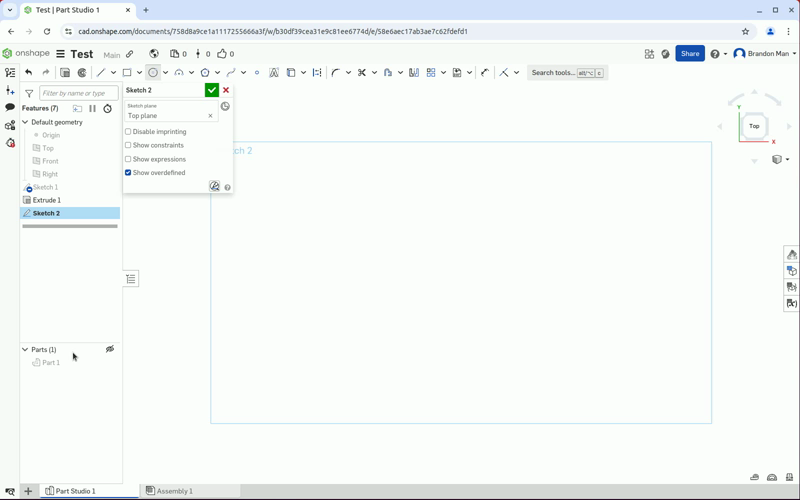
mouse_move(461, 336)
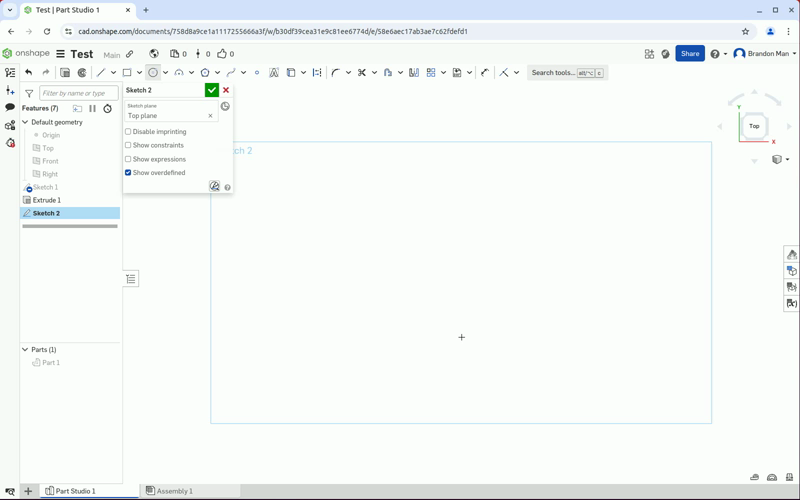
click(461, 336)
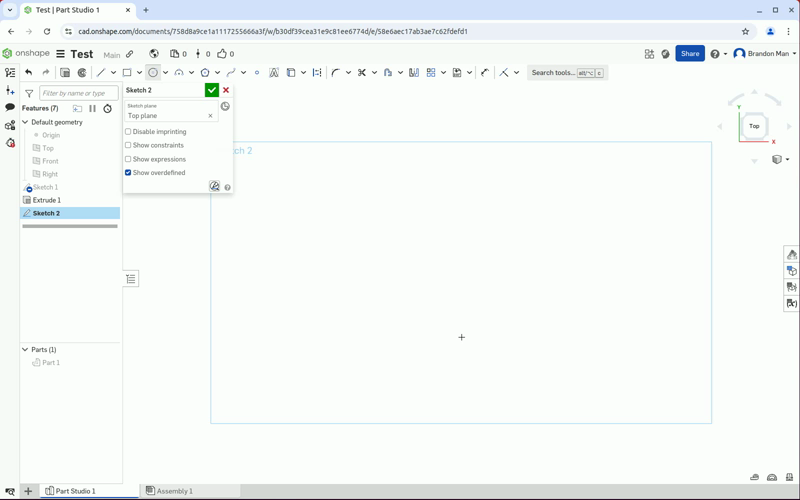
key_up(shift)
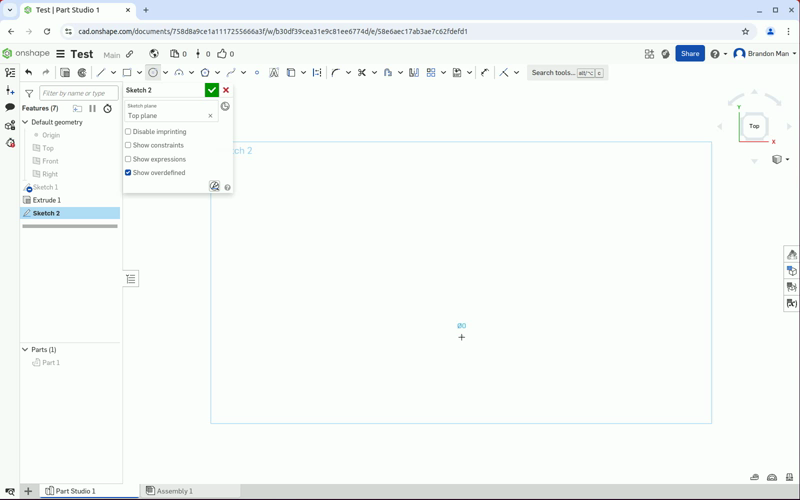
mouse_move(498, 336)
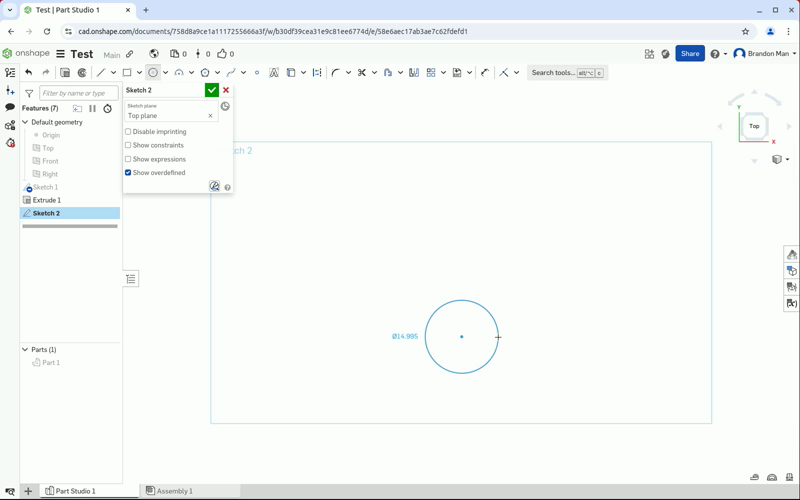
click(498, 336)
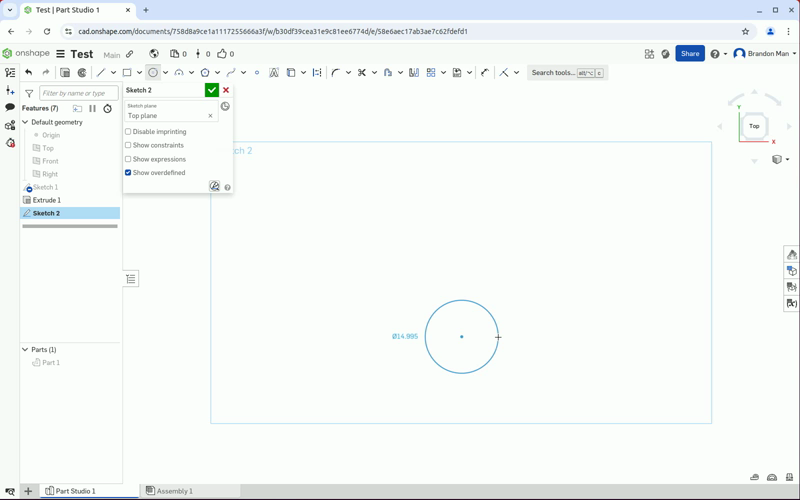
key(esc)
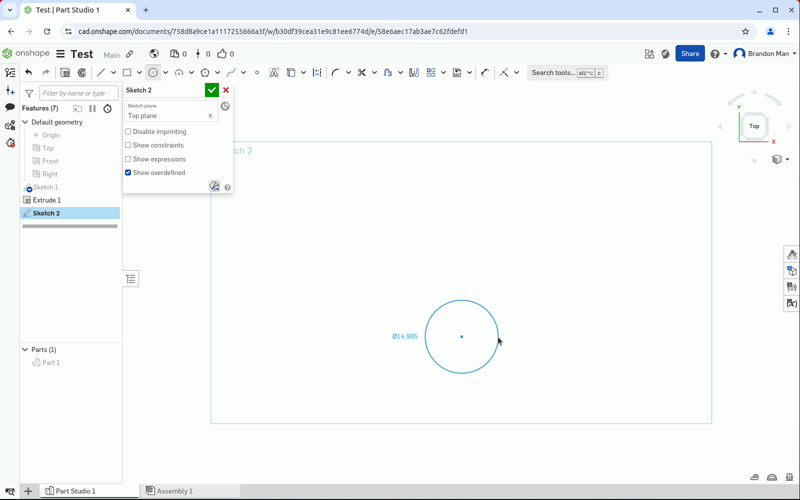
key(c)
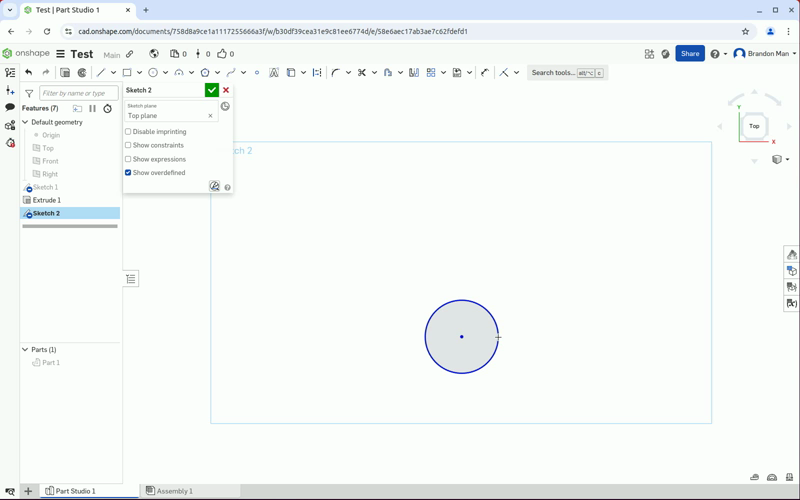
key_down(shift)
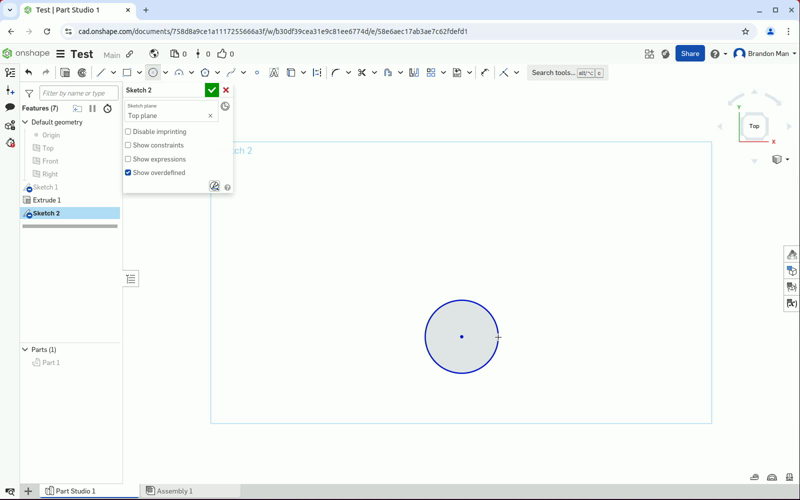
mouse_move(461, 336)
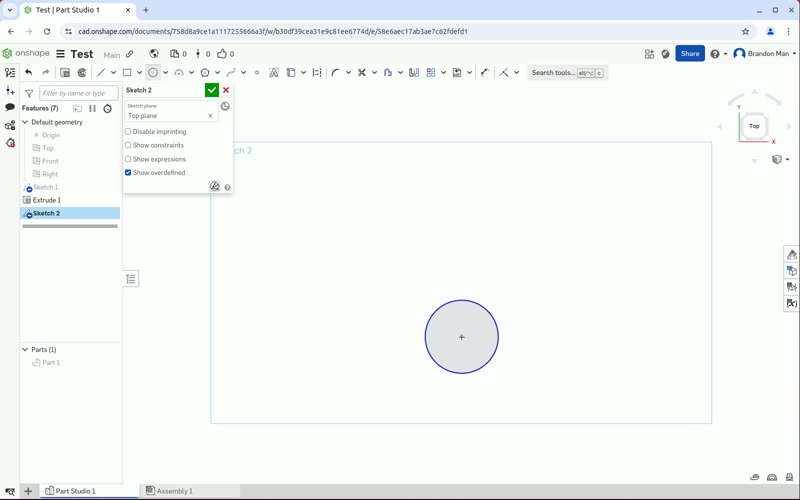
click(461, 336)
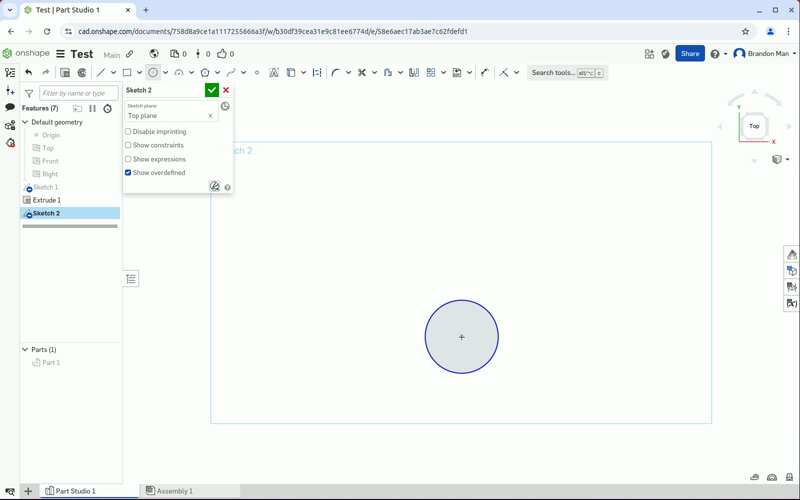
key_up(shift)
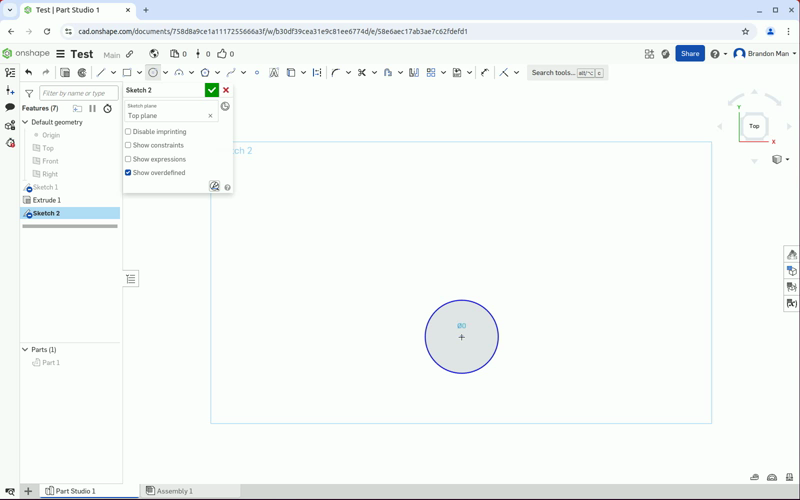
mouse_move(464, 336)
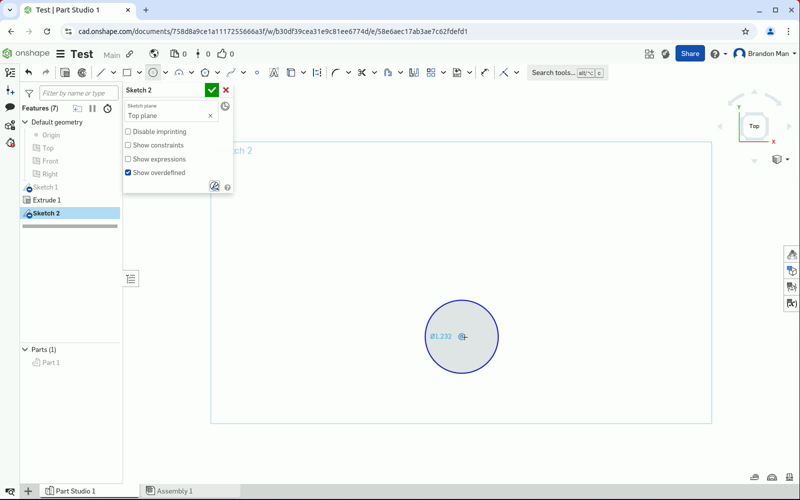
scroll(6)
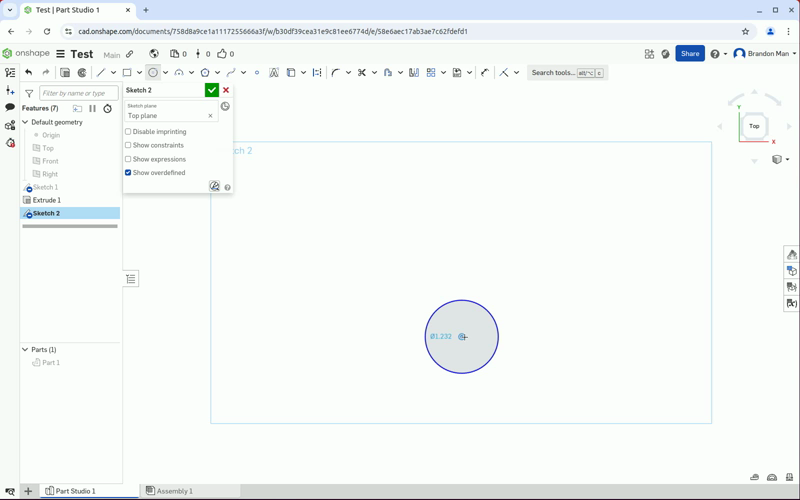
scroll(6)
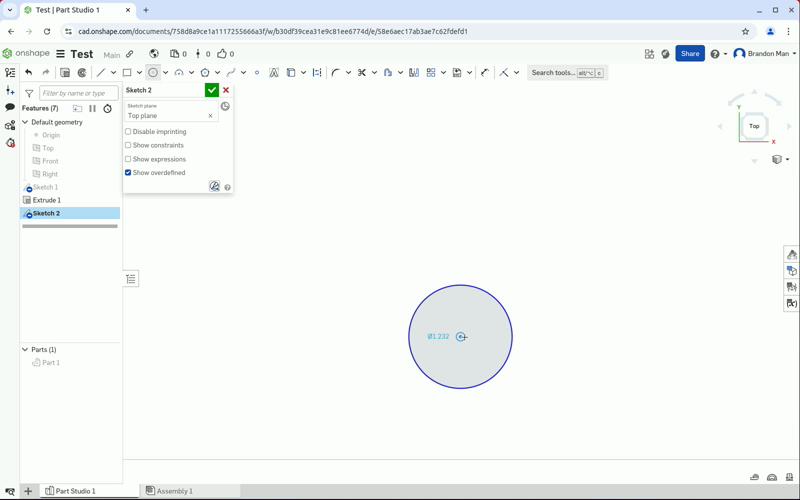
scroll(6)
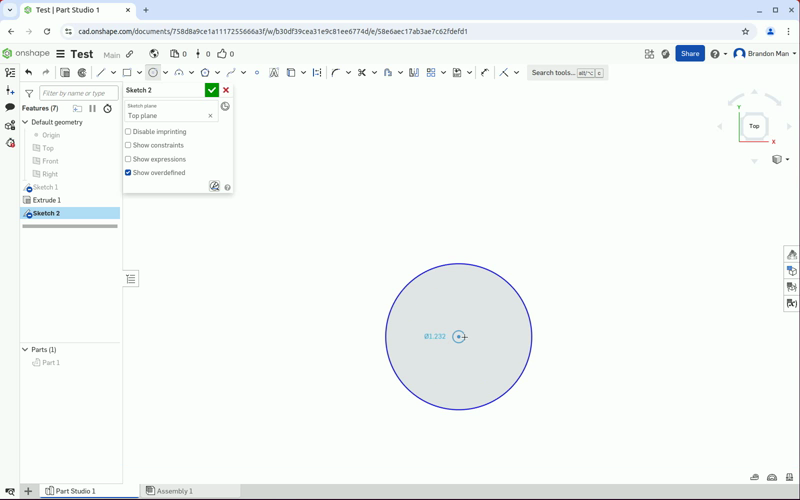
scroll(6)
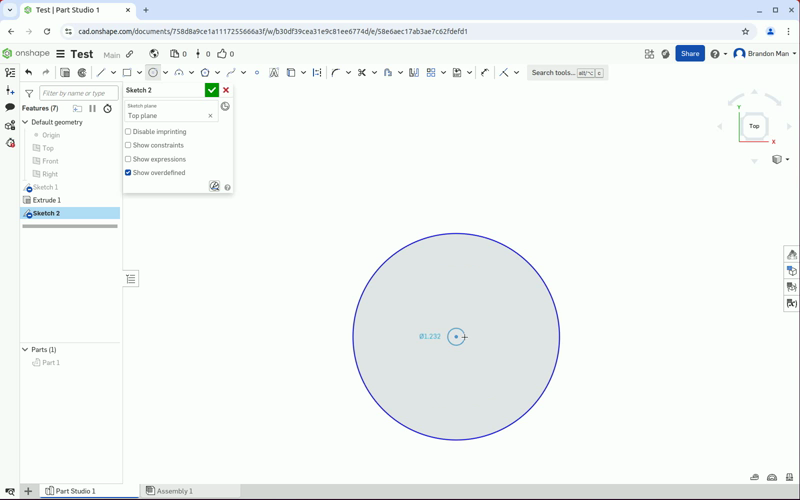
scroll(6)
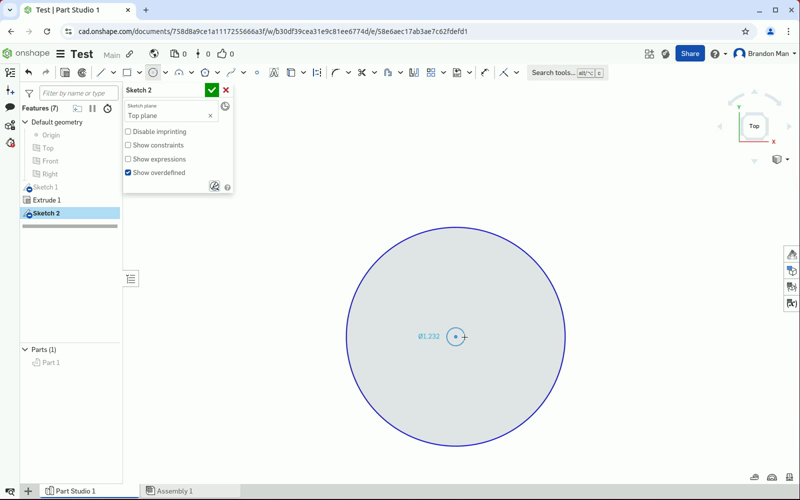
scroll(6)
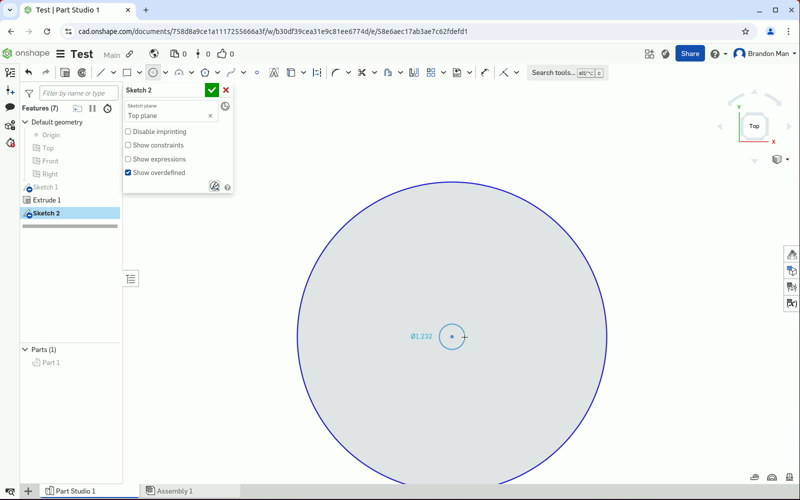
scroll(6)
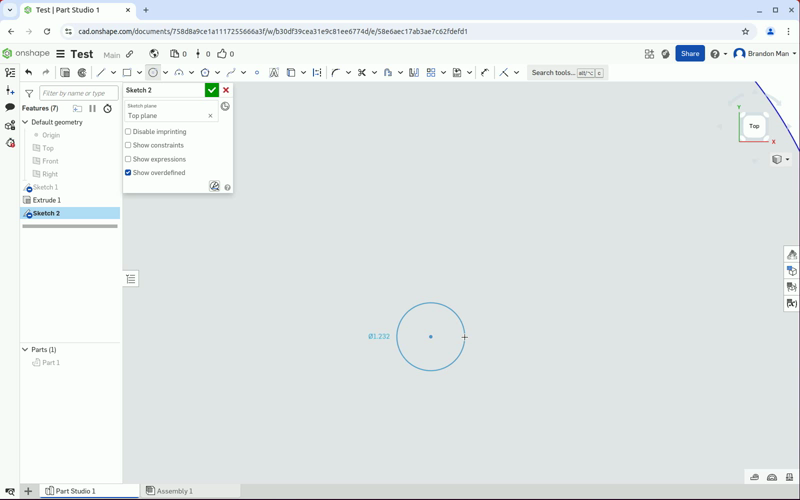
click(464, 336)
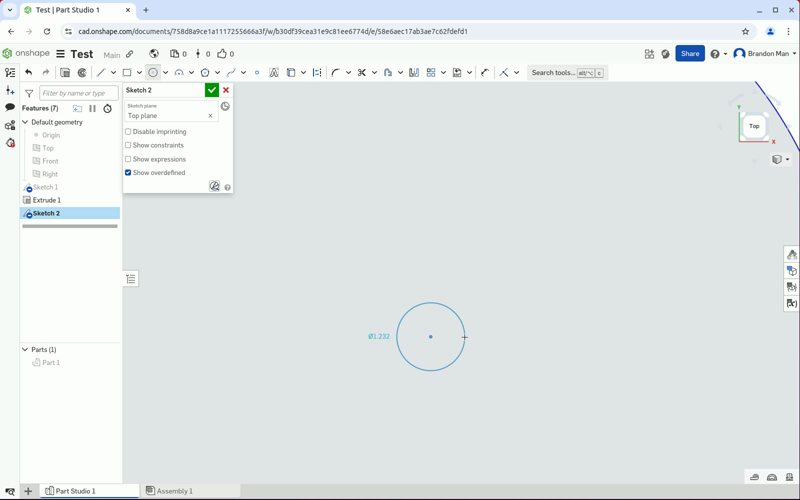
scroll(-6)
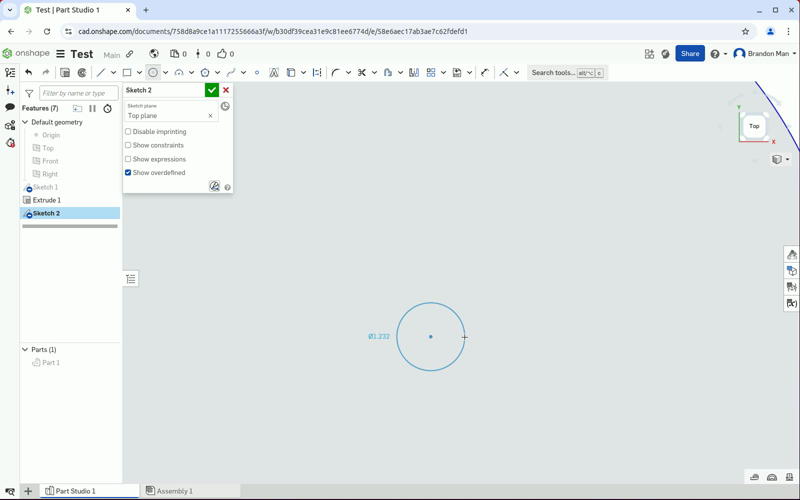
scroll(-6)
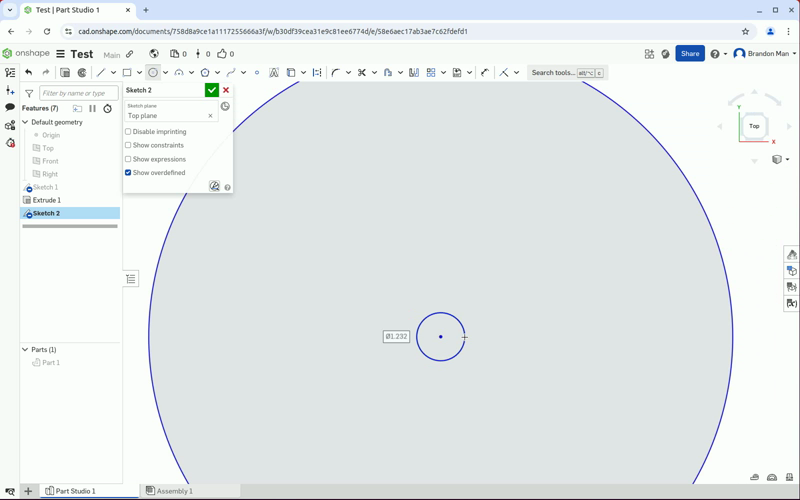
scroll(-6)
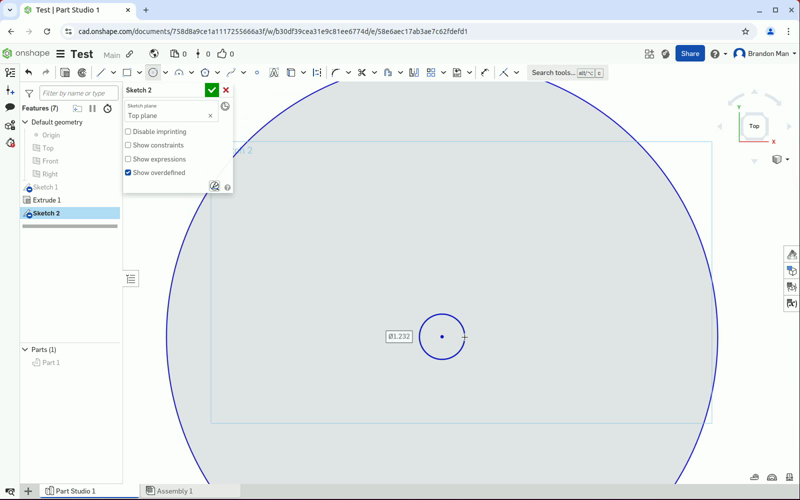
scroll(-6)
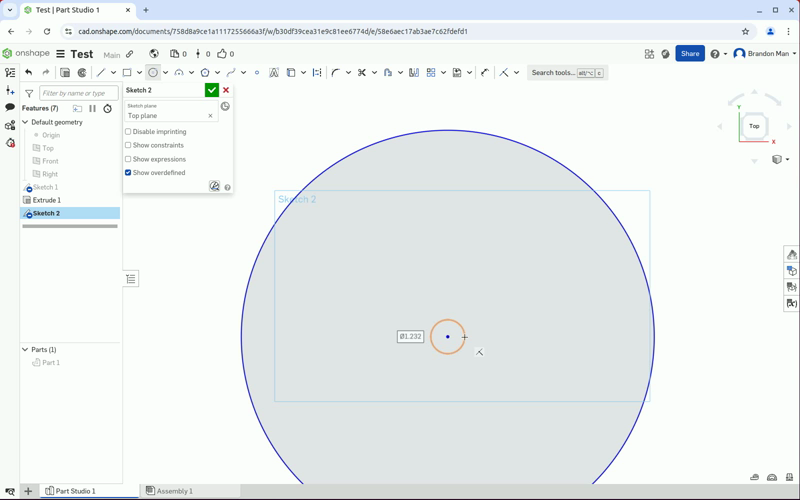
scroll(-6)
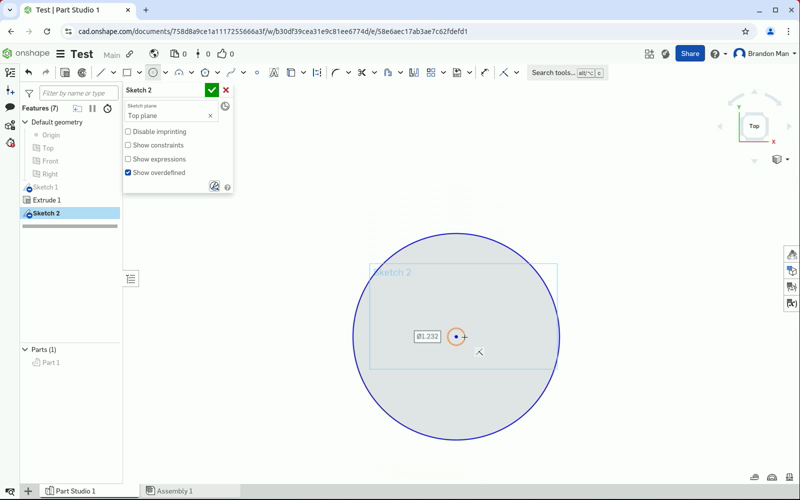
scroll(-6)
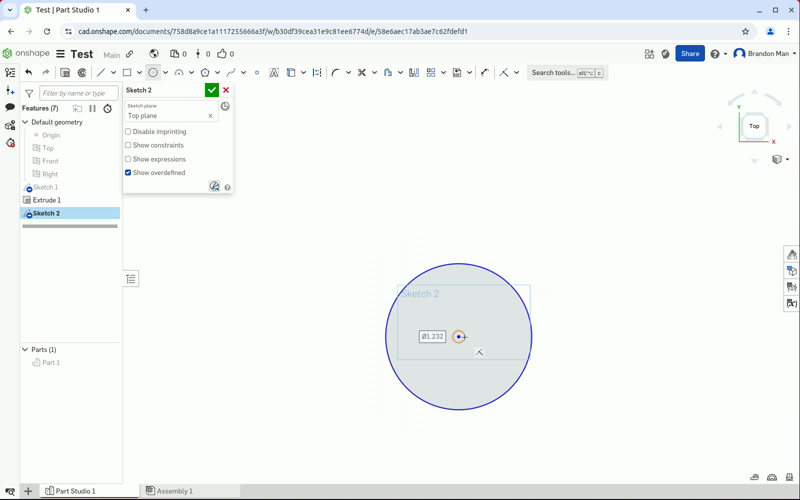
scroll(-6)
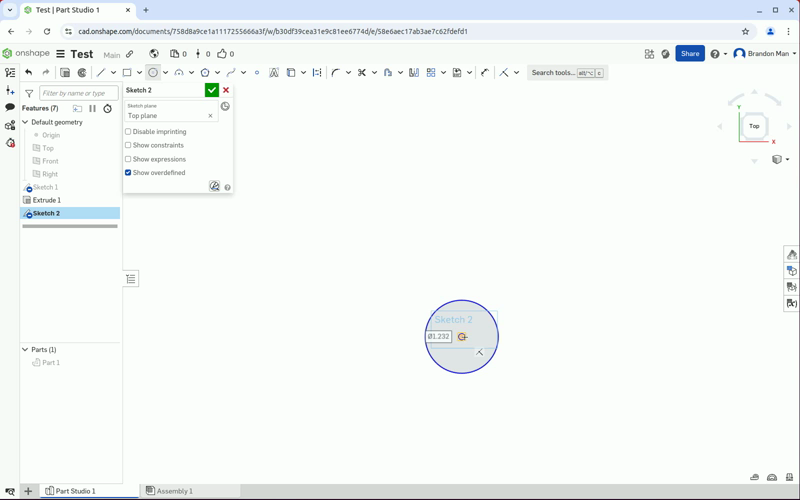
key(esc)
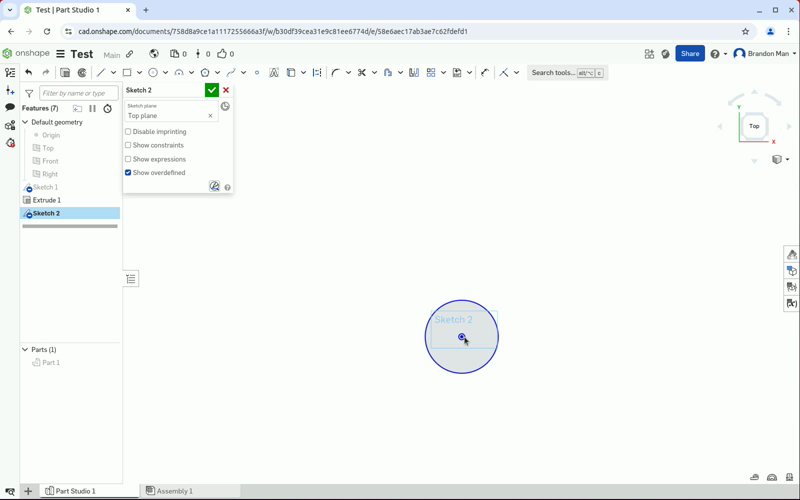
mouse_move(451, 368)
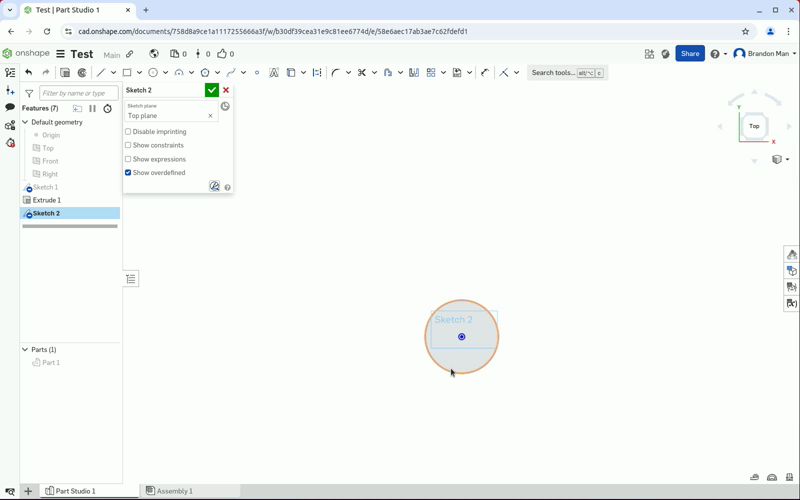
click(451, 368)
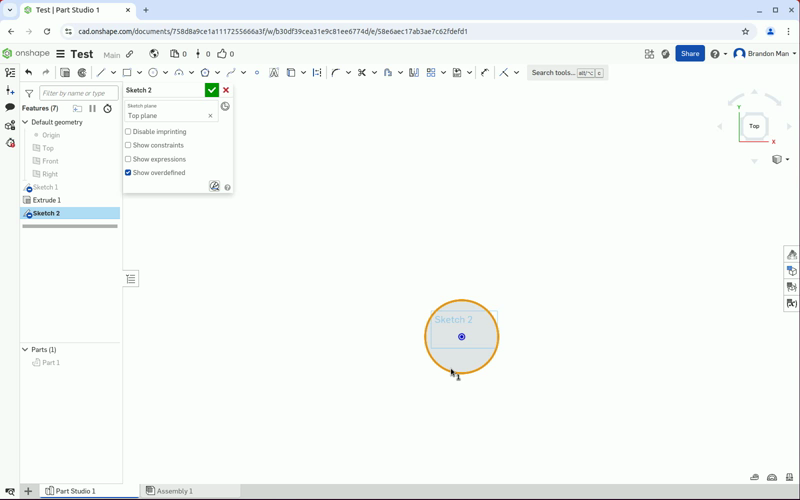
mouse_move(73, 352)
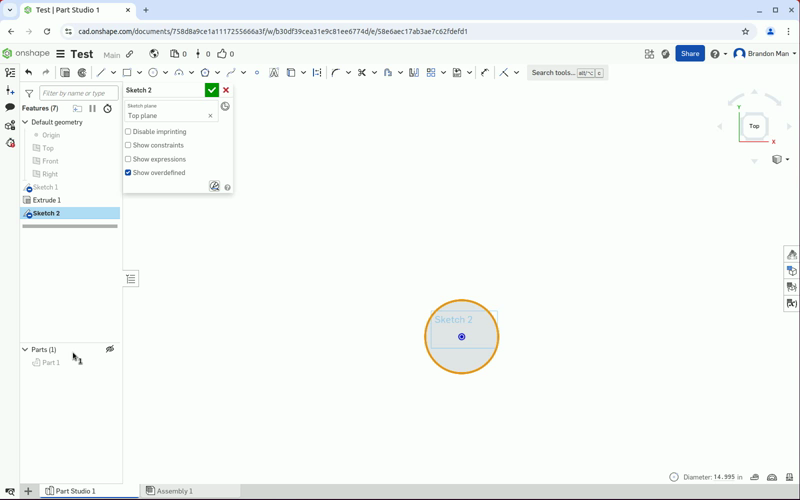
key(shift+y)
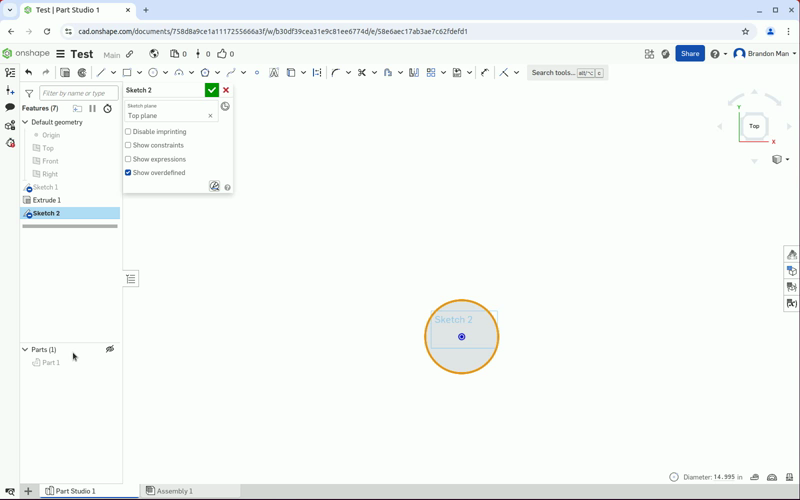
key(shift+e)
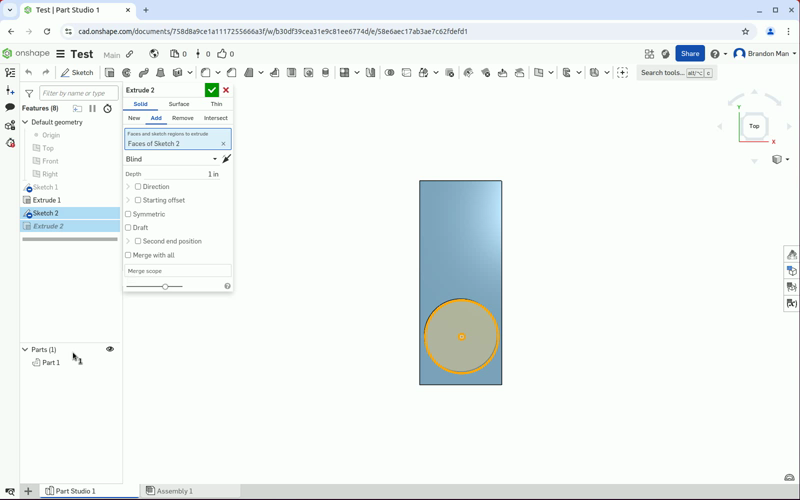
mouse_move(143, 106)
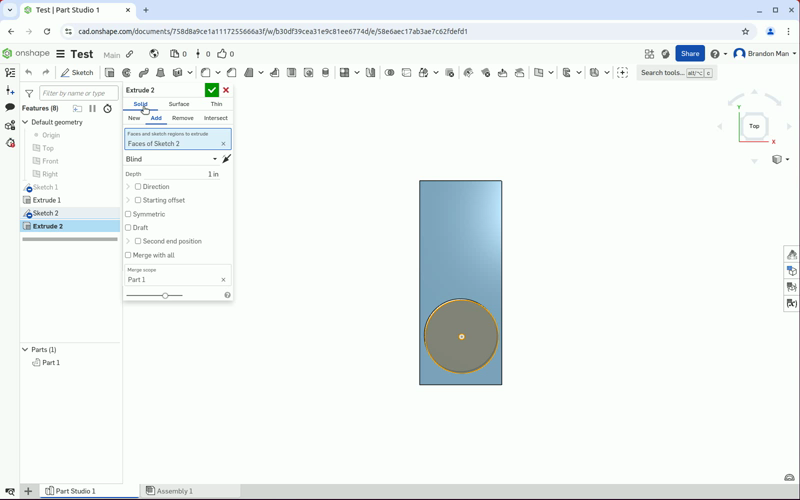
click(143, 106)
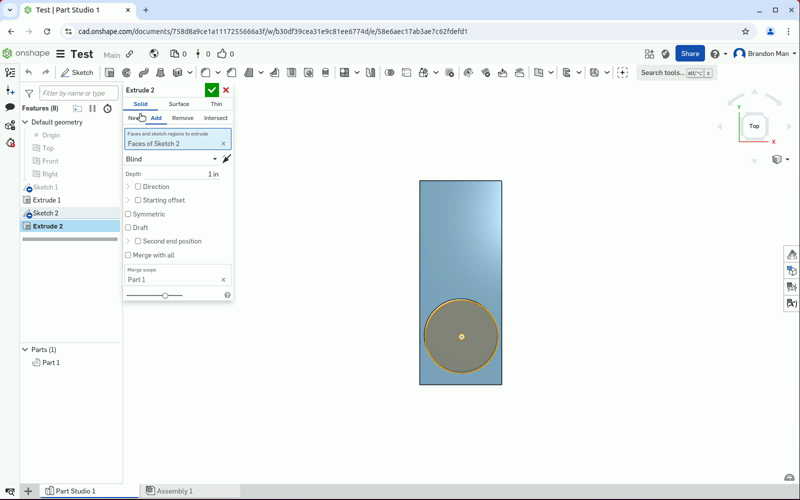
mouse_move(137, 120)
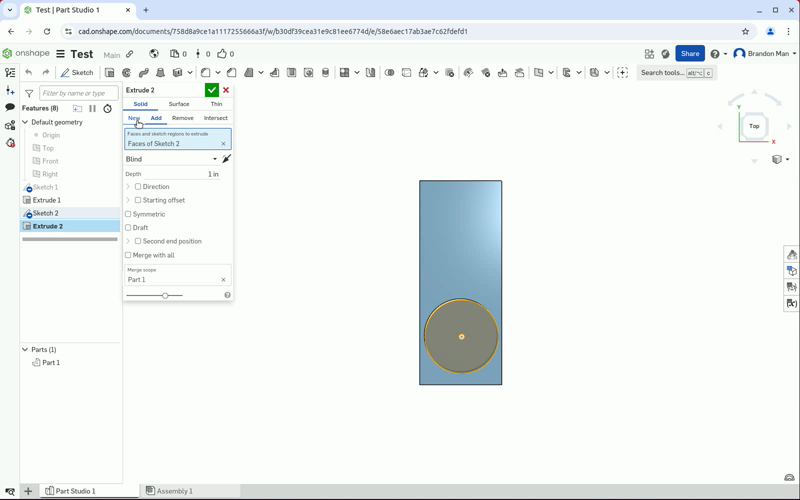
click(137, 120)
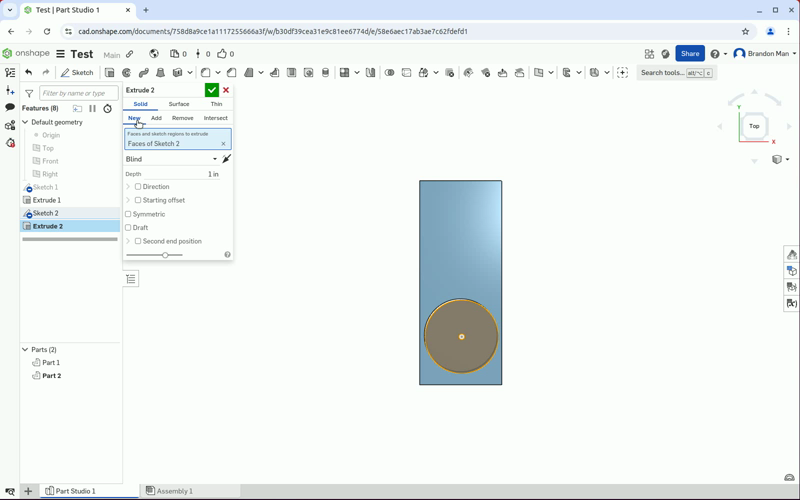
key(tab, 4)
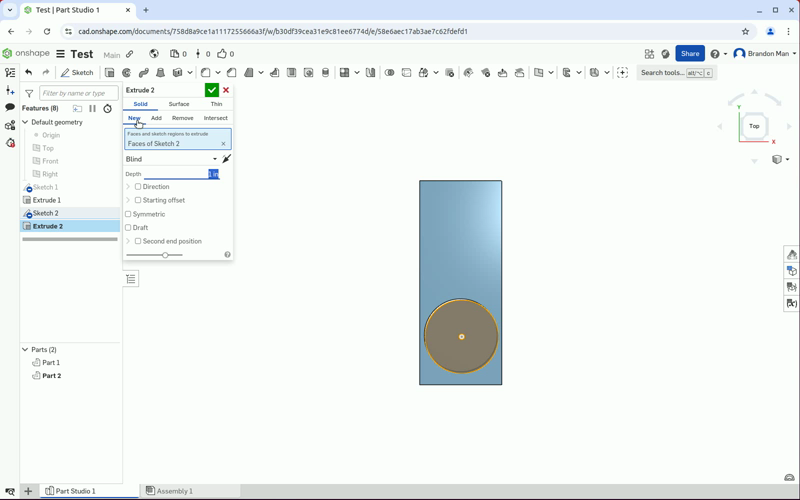
text(-2.166)
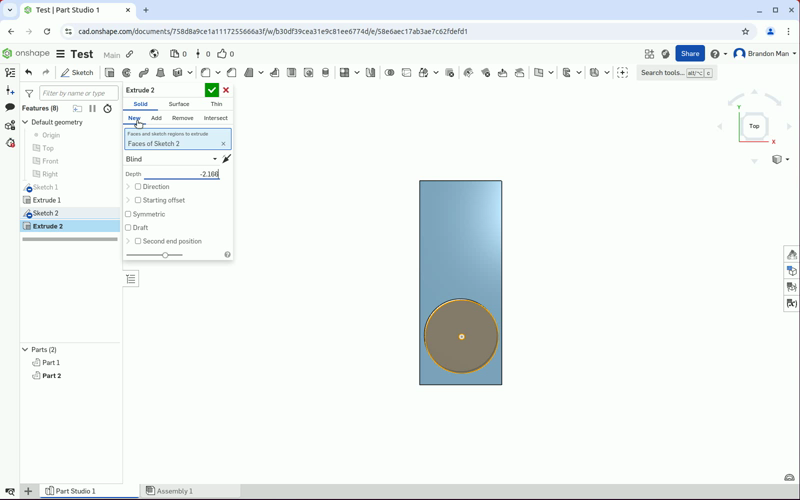
key(enter)
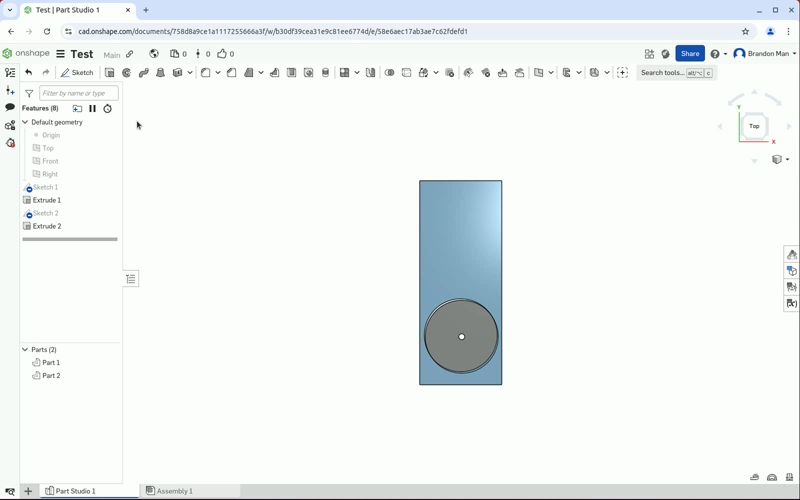
key(shift+h)
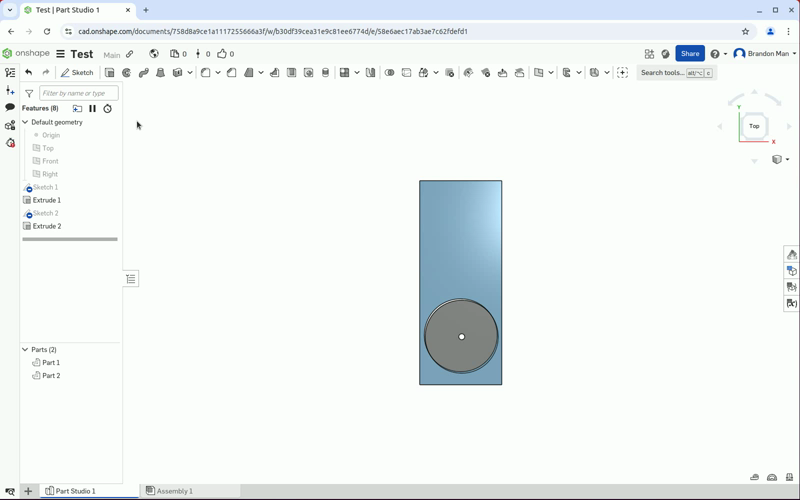
key(shift+h)
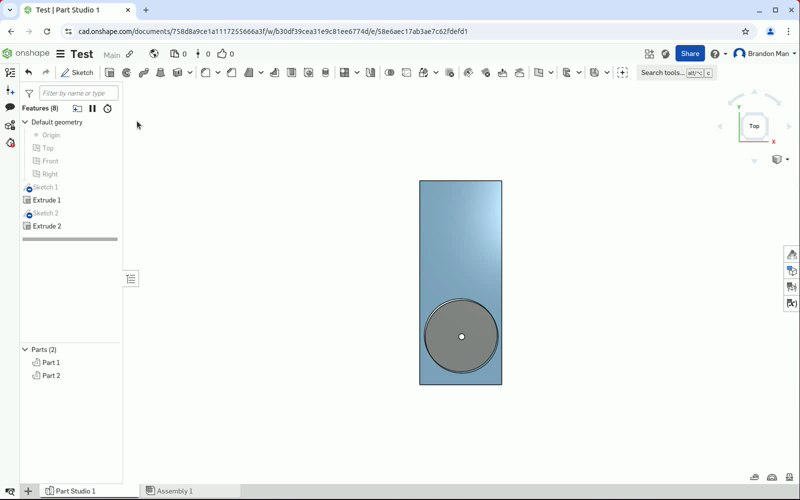
mouse_move(73, 189)
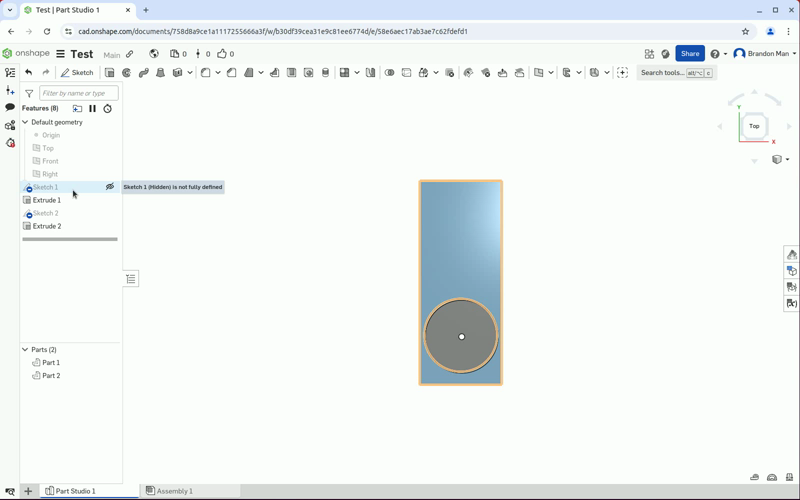
click(73, 189)
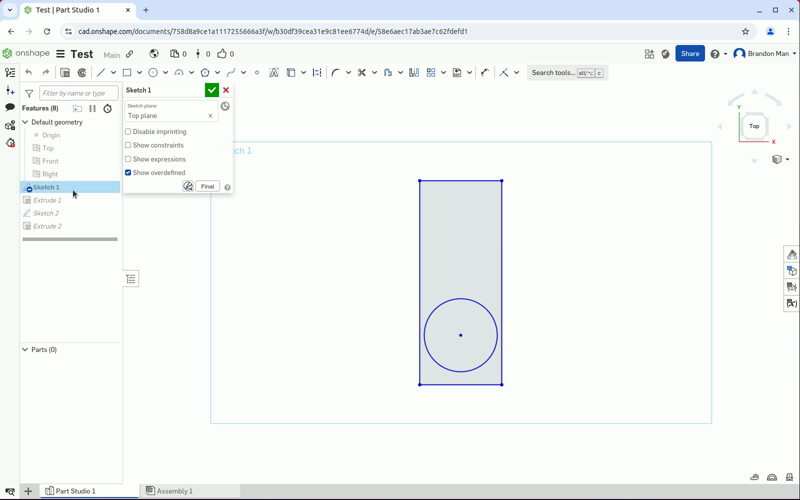
mouse_move(229, 92)
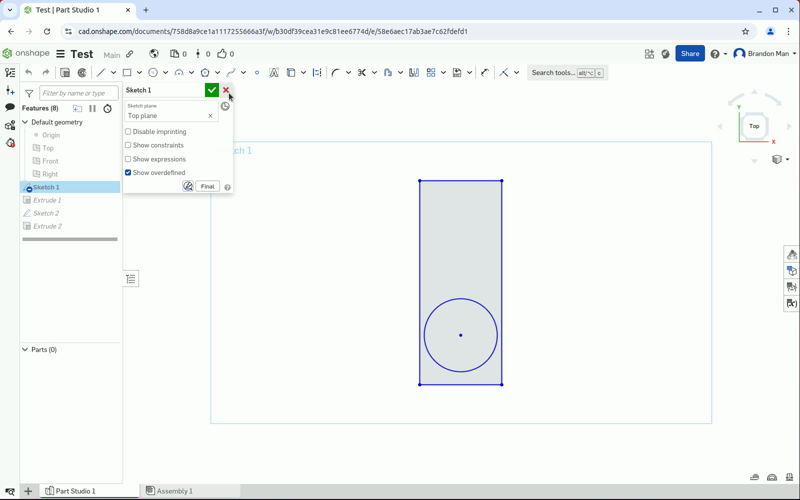
click(229, 92)
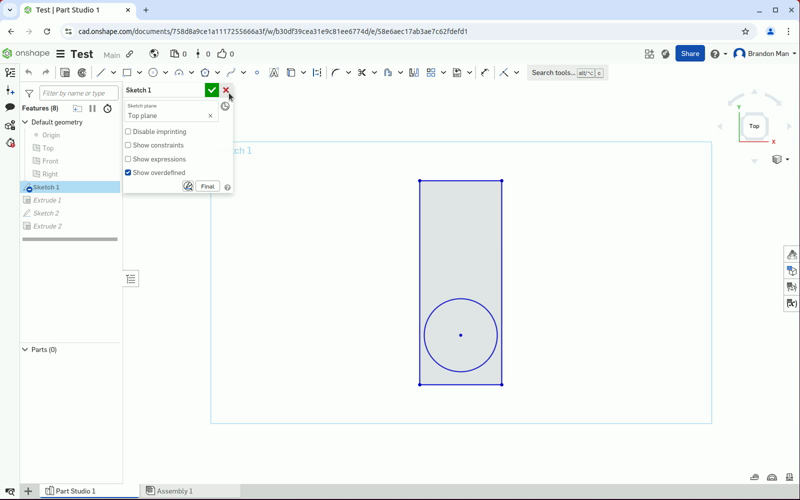
key(shift+s)
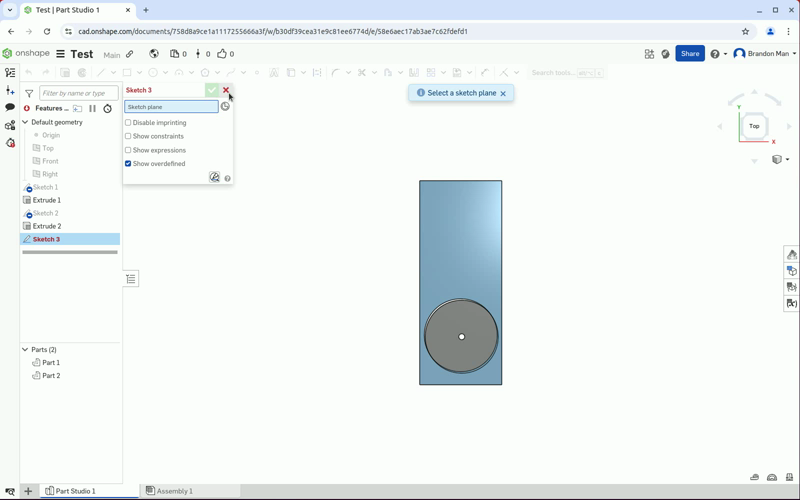
mouse_move(73, 150)
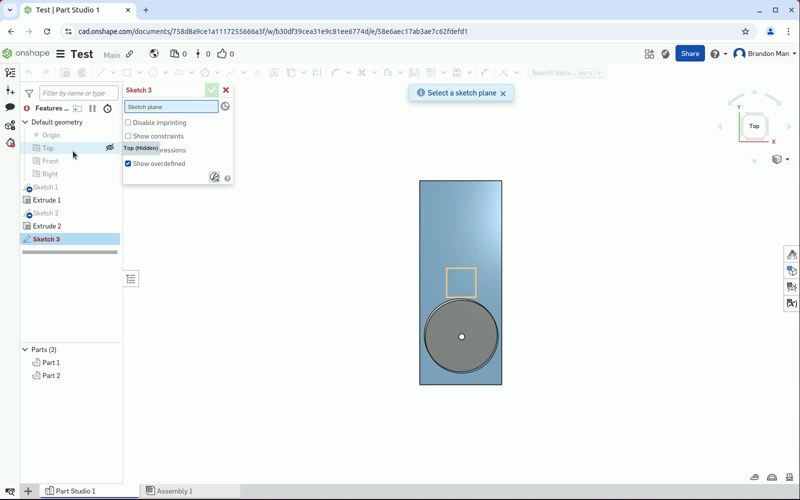
click(73, 150)
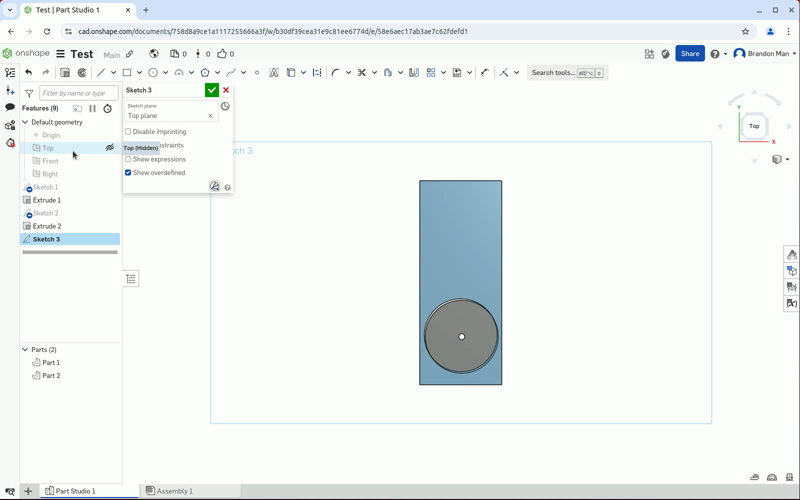
mouse_move(73, 352)
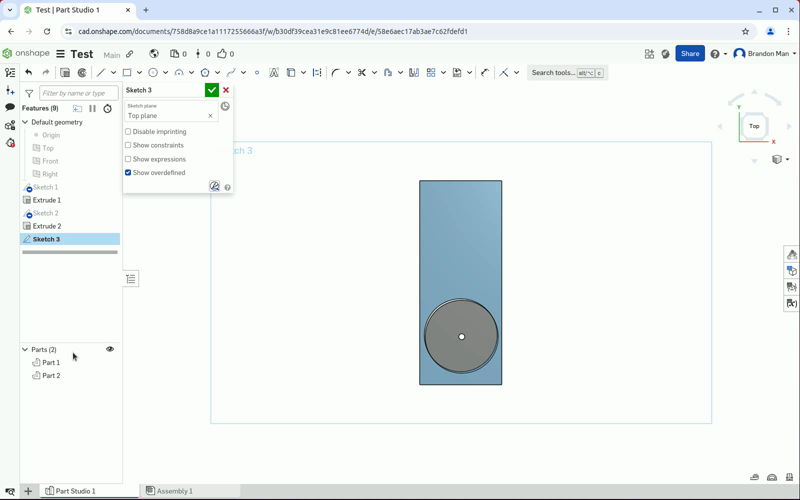
key(y)
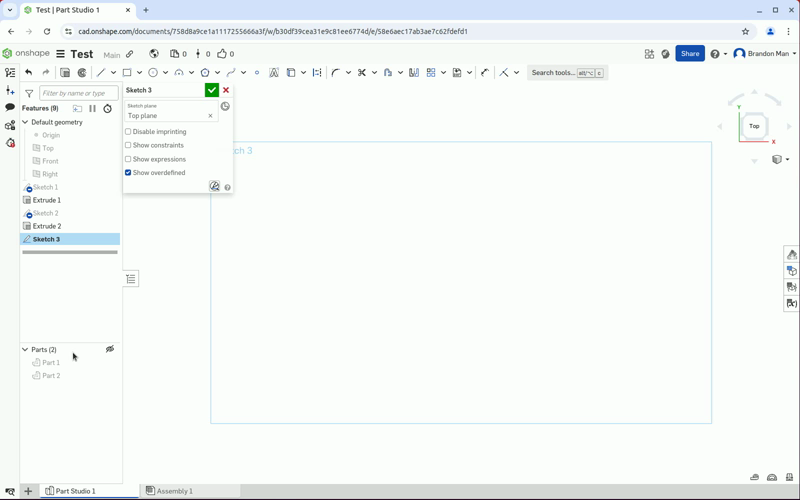
key(l)
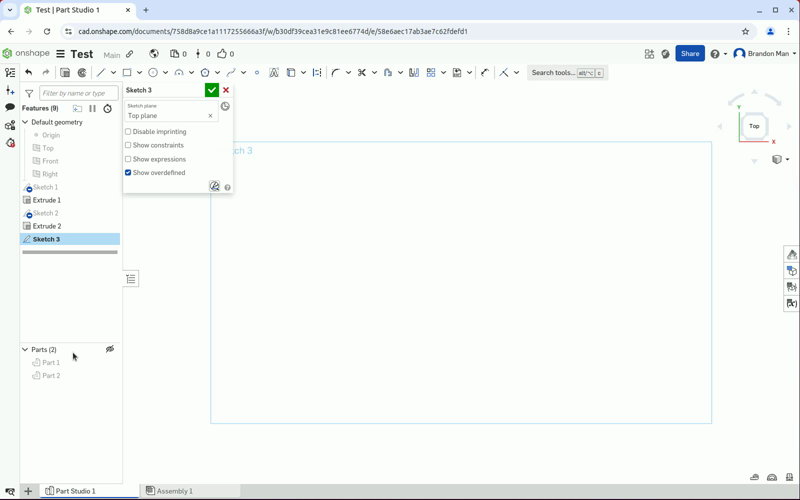
key_down(shift)
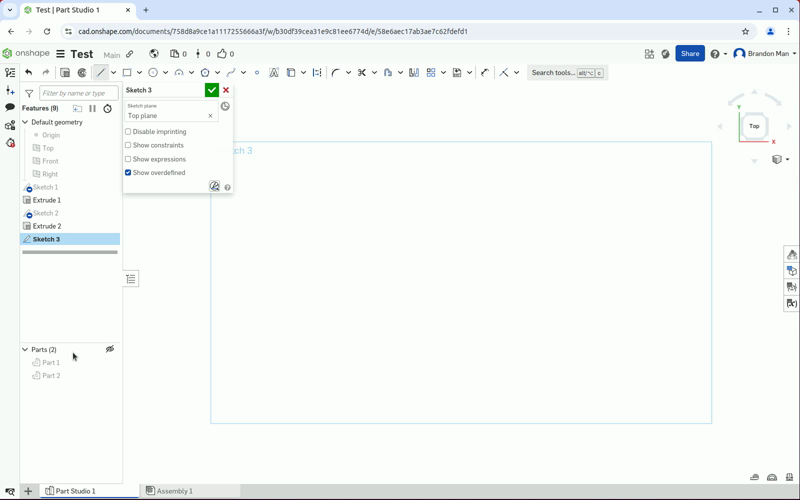
mouse_move(409, 384)
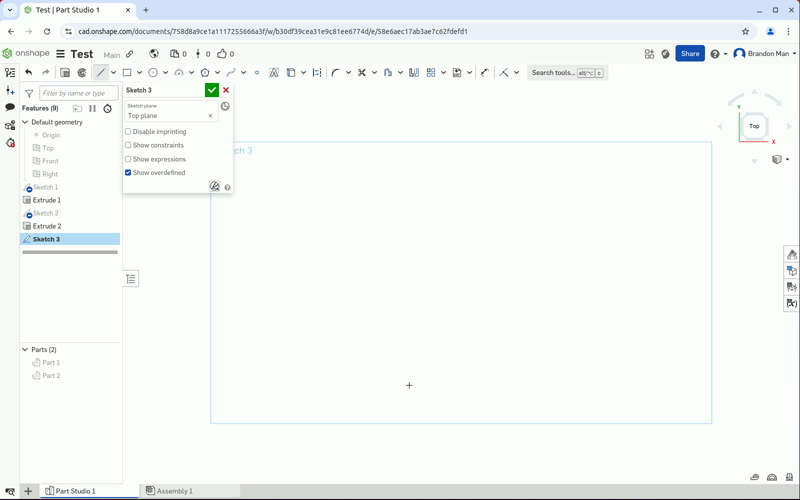
click(409, 384)
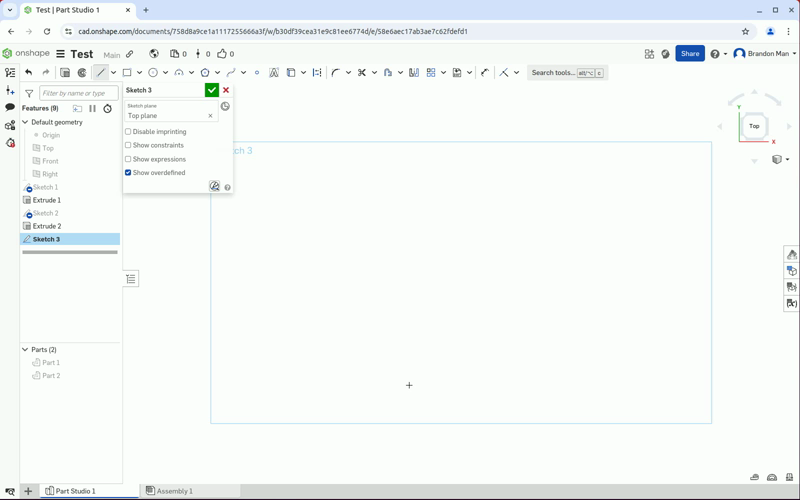
key_up(shift)
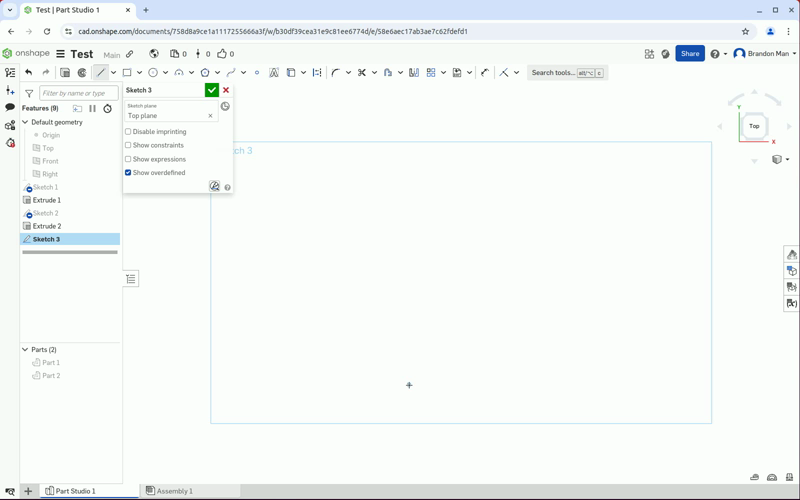
key_down(shift)
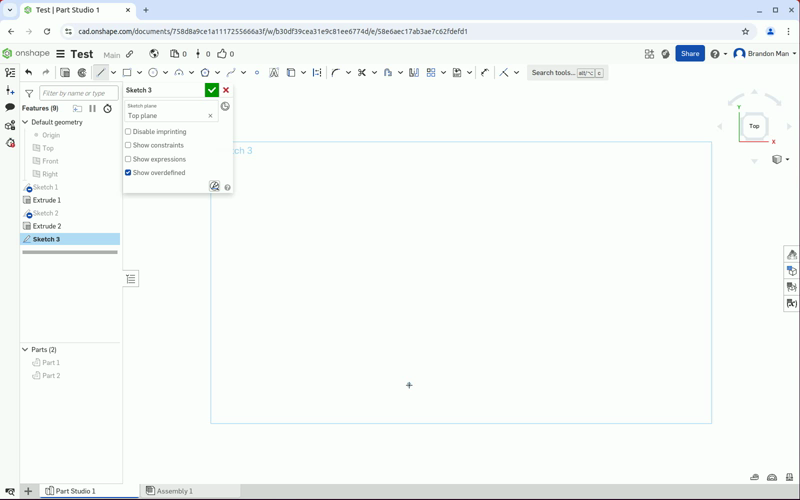
mouse_move(439, 384)
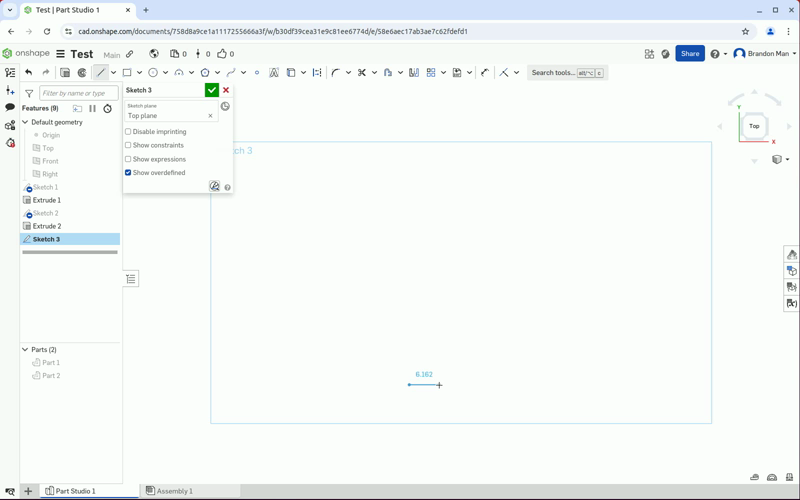
mouse_move(419, 384)
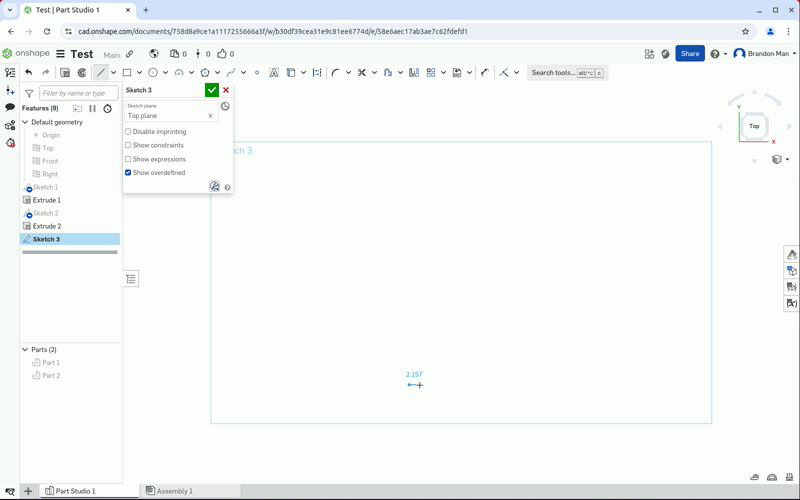
click(419, 384)
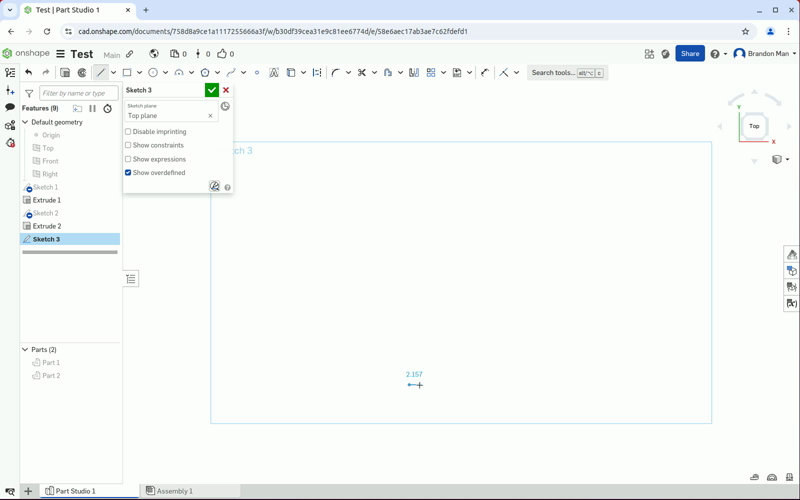
key_up(shift)
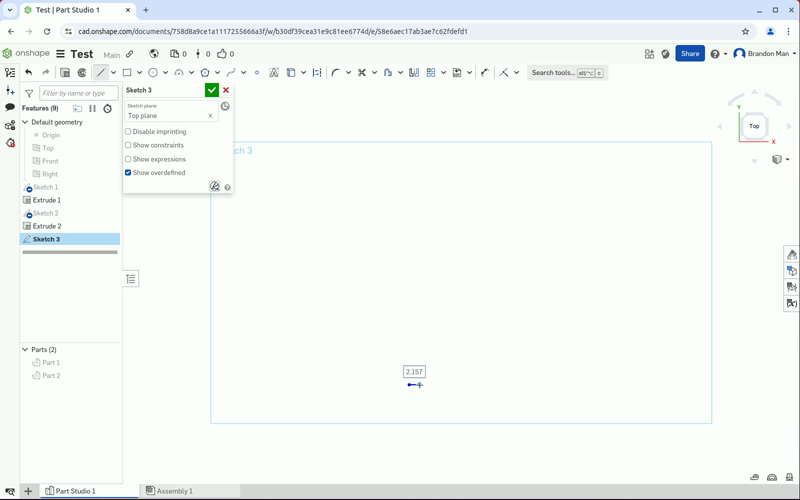
key_down(shift)
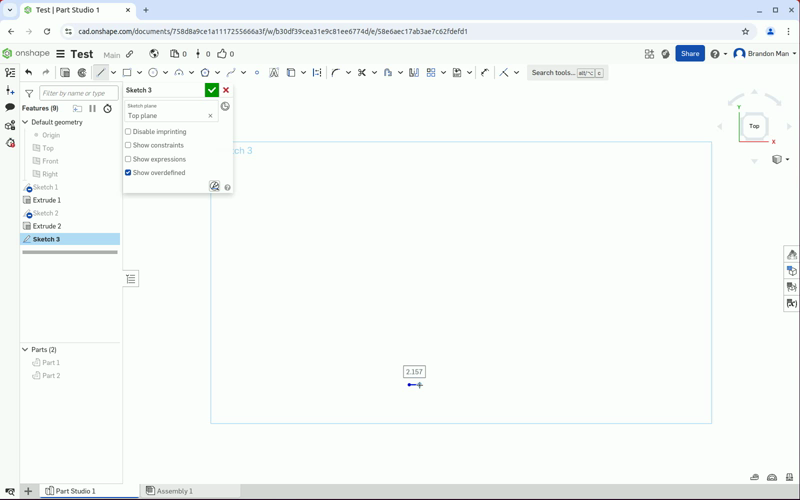
mouse_move(419, 180)
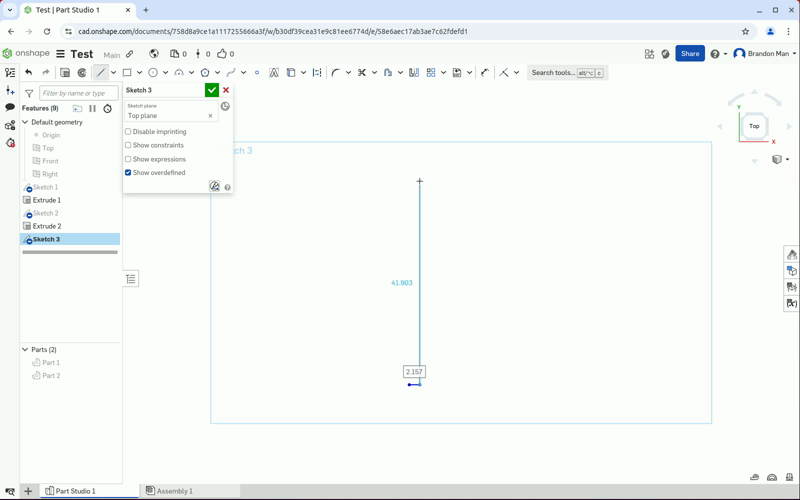
click(419, 180)
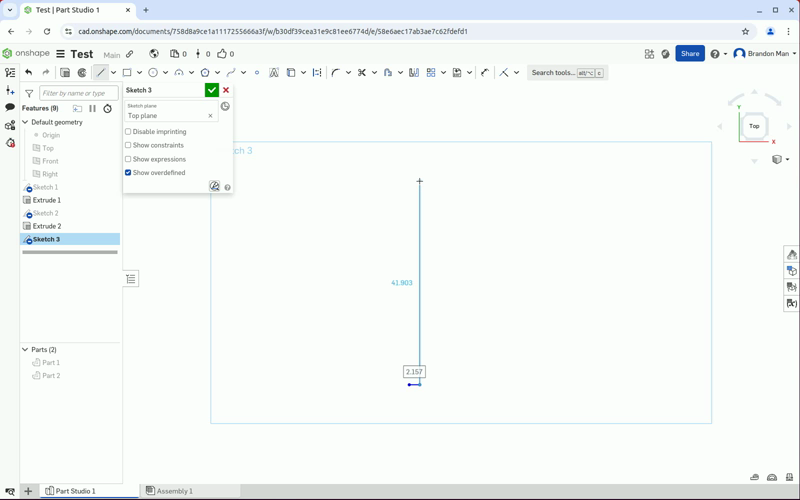
key_up(shift)
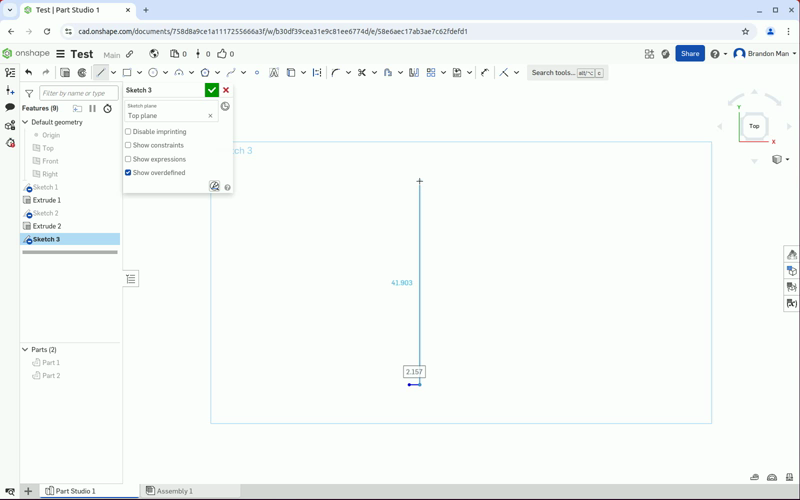
key_down(shift)
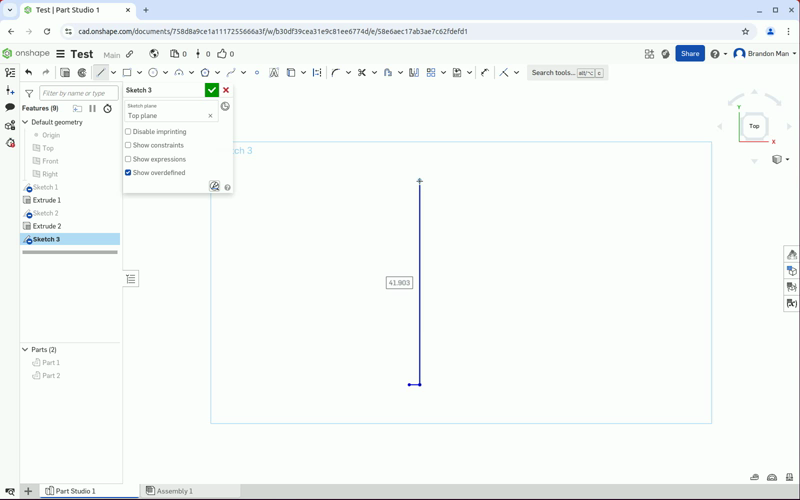
mouse_move(450, 180)
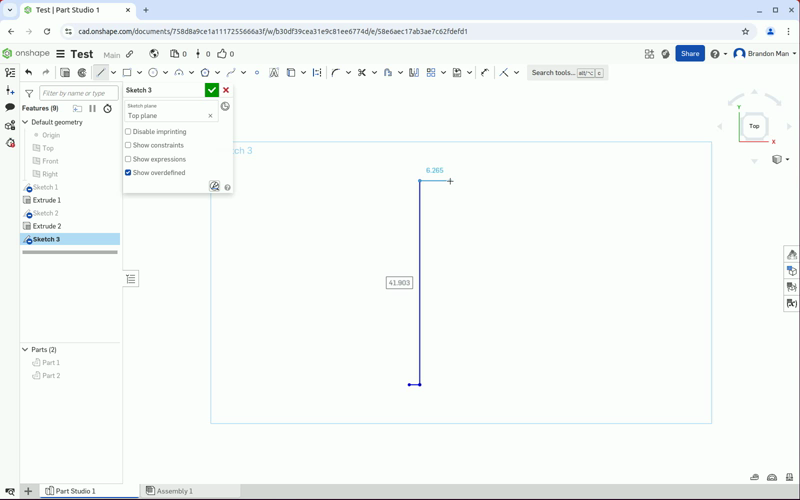
mouse_move(409, 180)
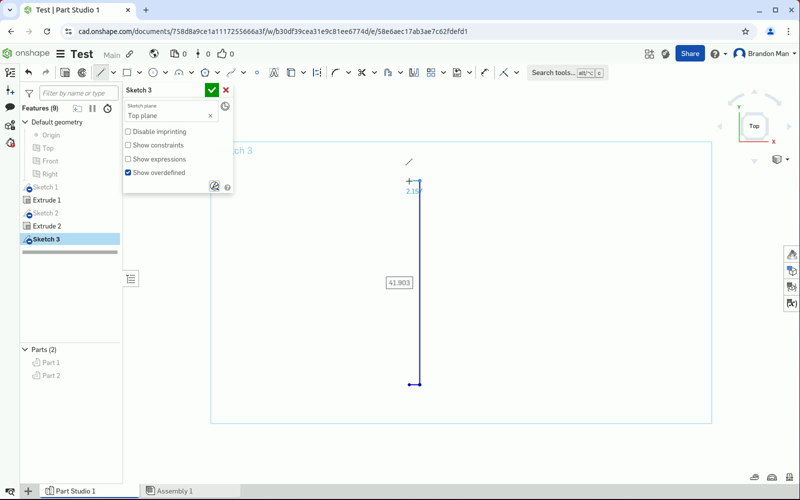
click(409, 180)
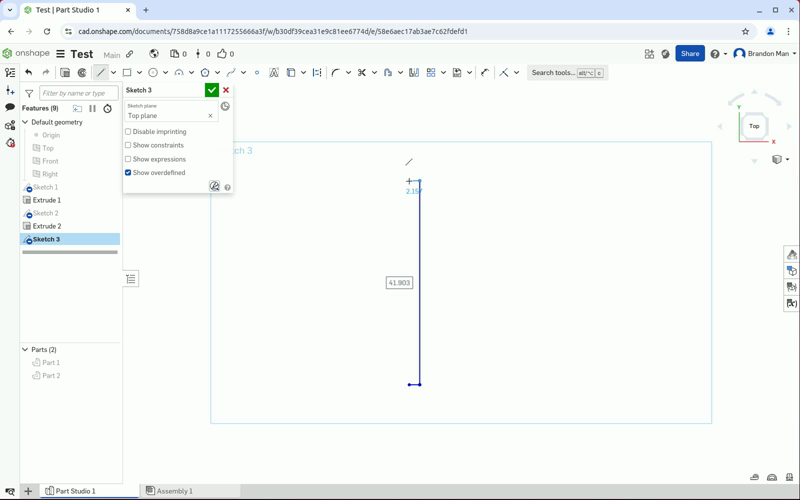
key_up(shift)
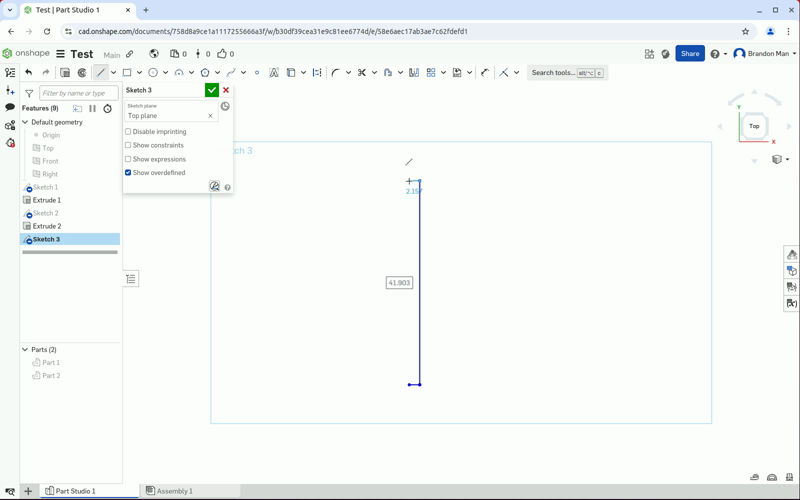
key_down(shift)
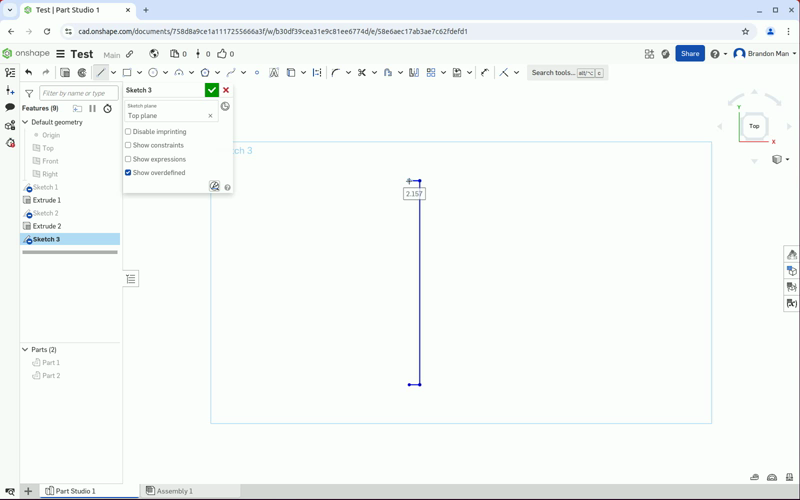
mouse_move(409, 384)
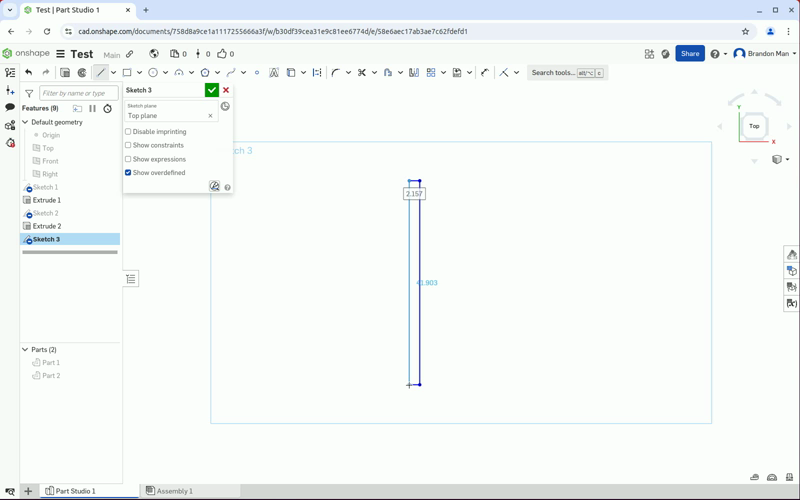
key_up(shift)
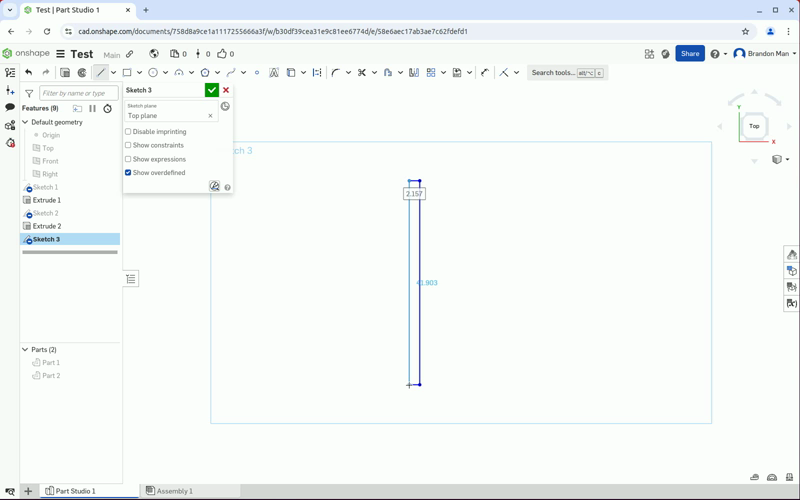
click(409, 384)
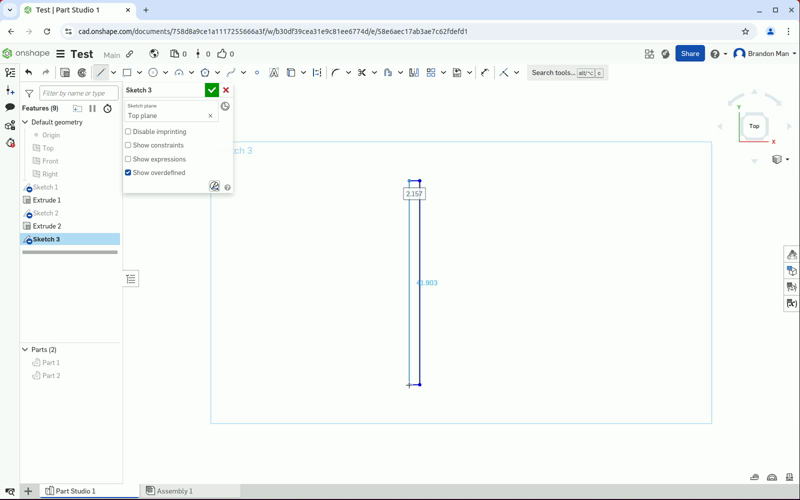
key(esc)
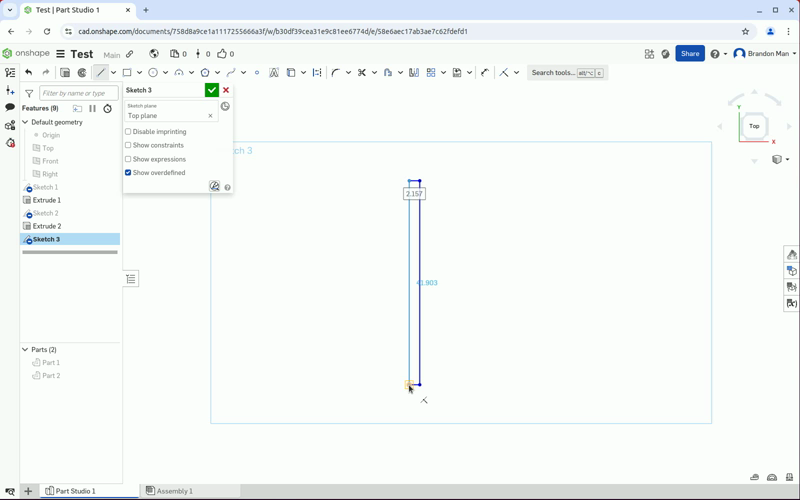
mouse_move(414, 201)
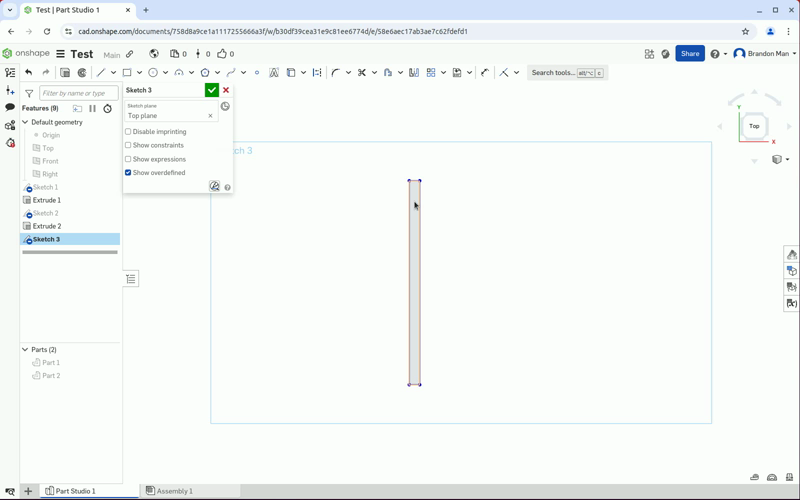
click(414, 201)
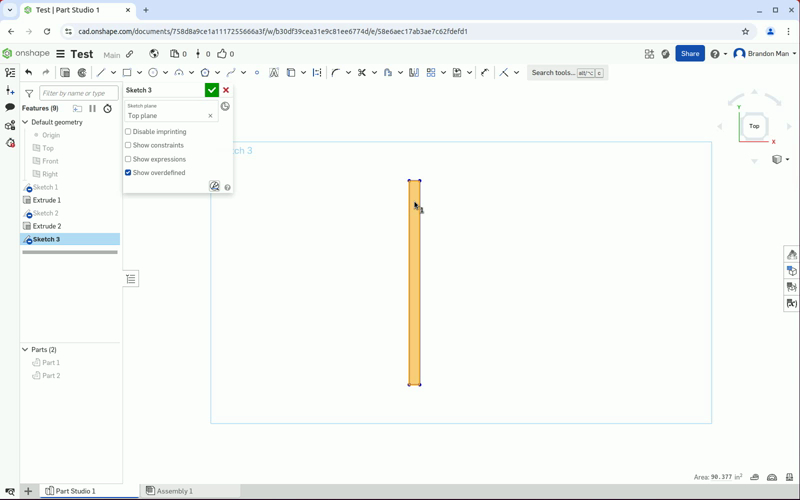
mouse_move(73, 352)
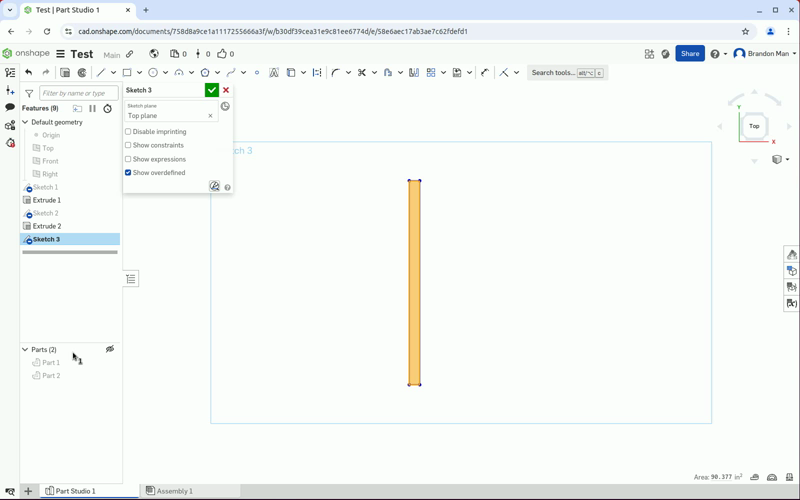
key(shift+y)
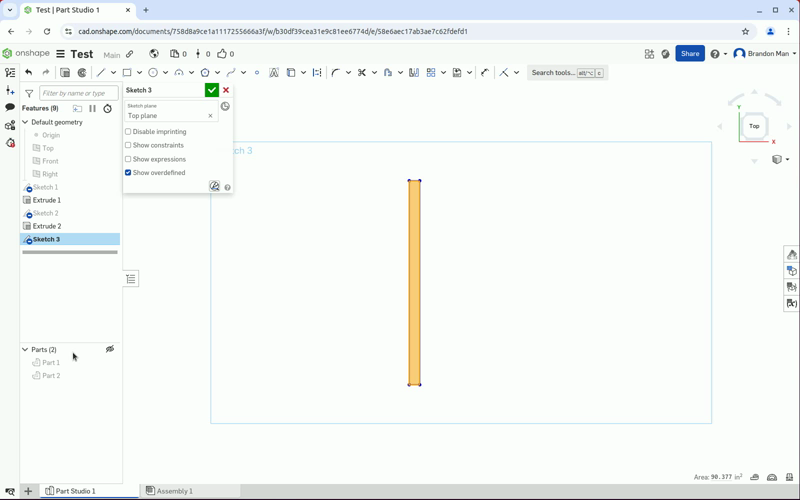
key(shift+e)
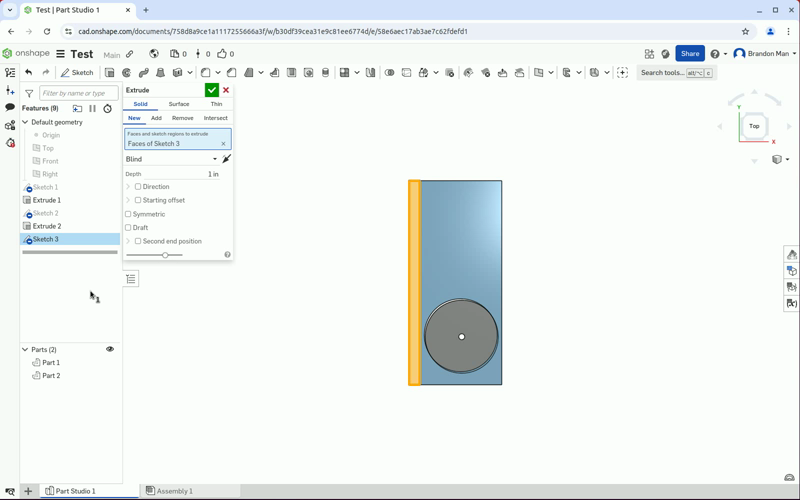
mouse_move(143, 106)
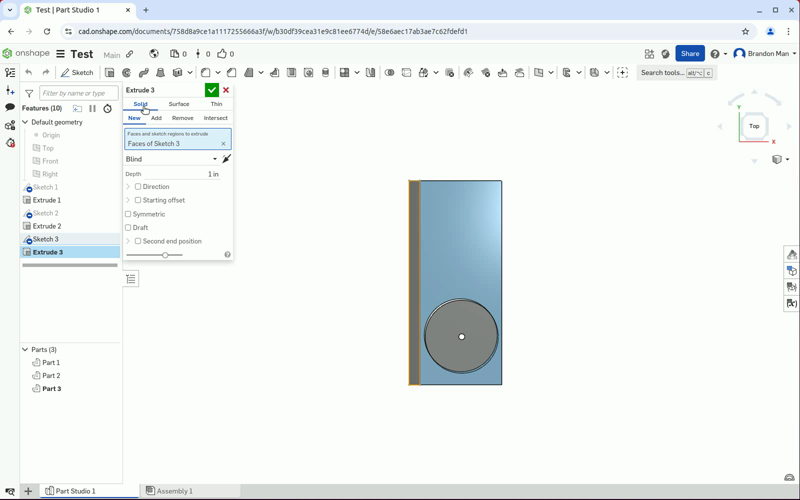
click(143, 106)
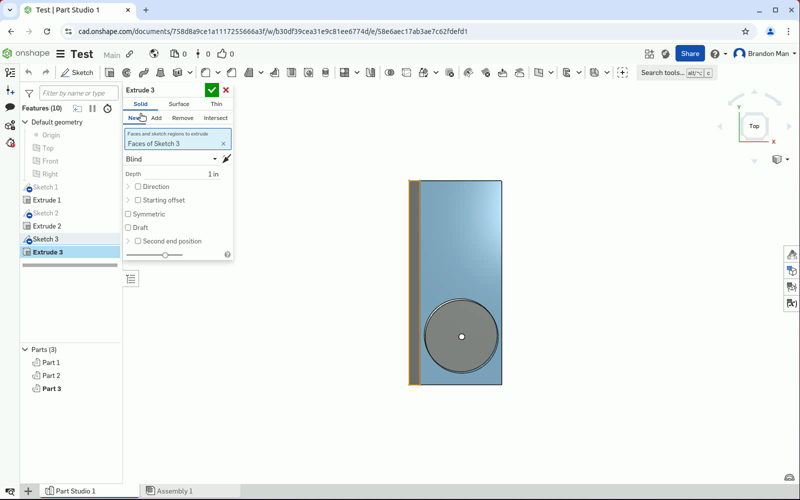
mouse_move(137, 120)
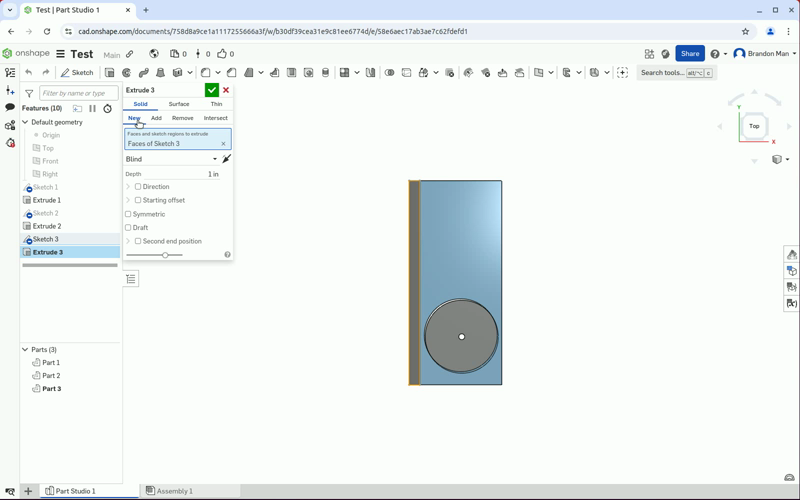
click(137, 120)
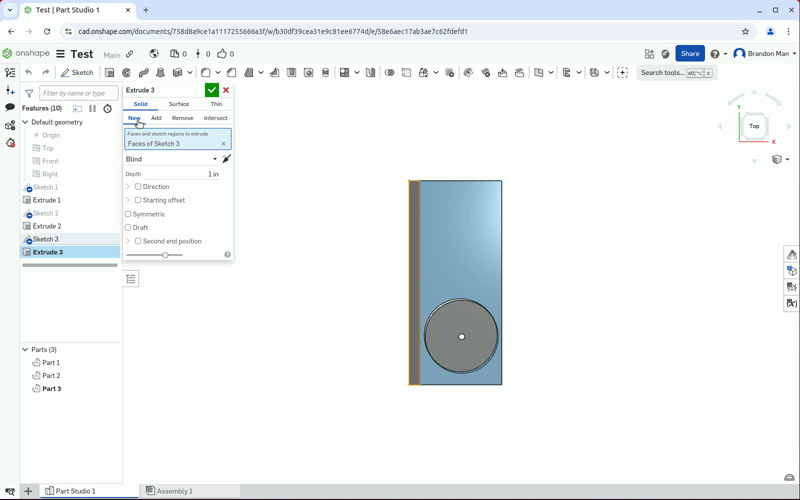
key(tab, 4)
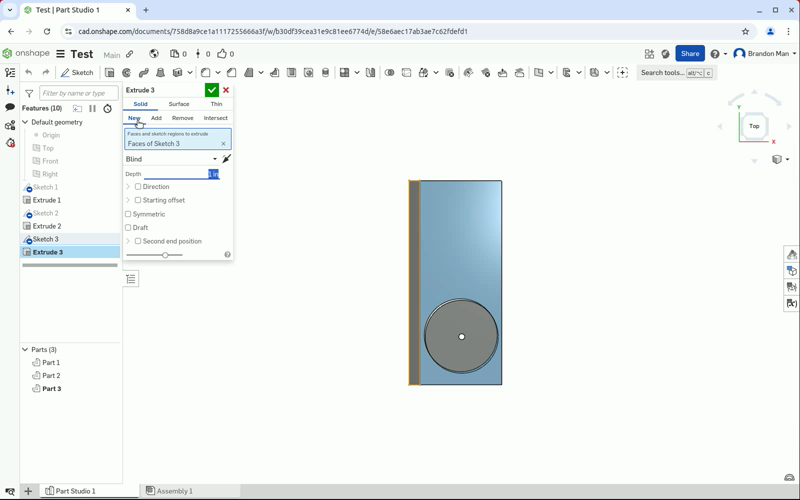
text(-4.092)
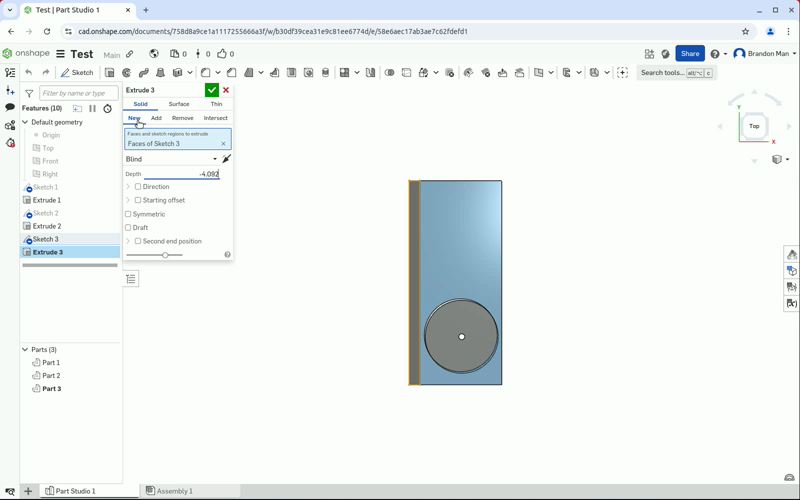
key(enter)
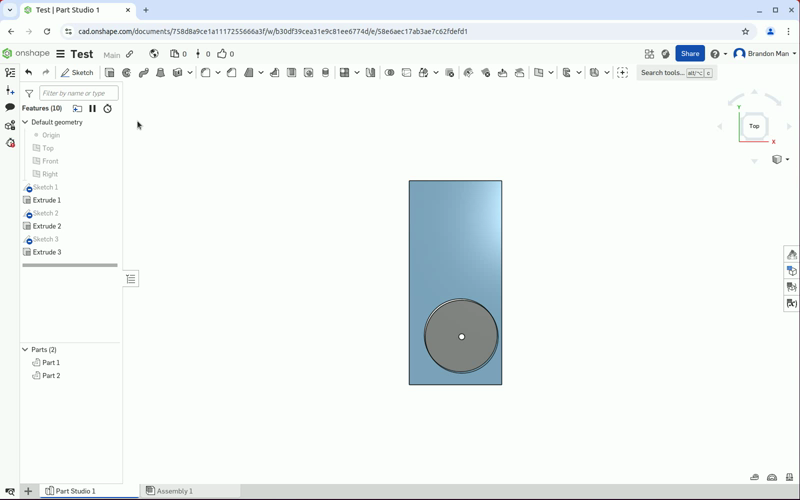
key(shift+h)
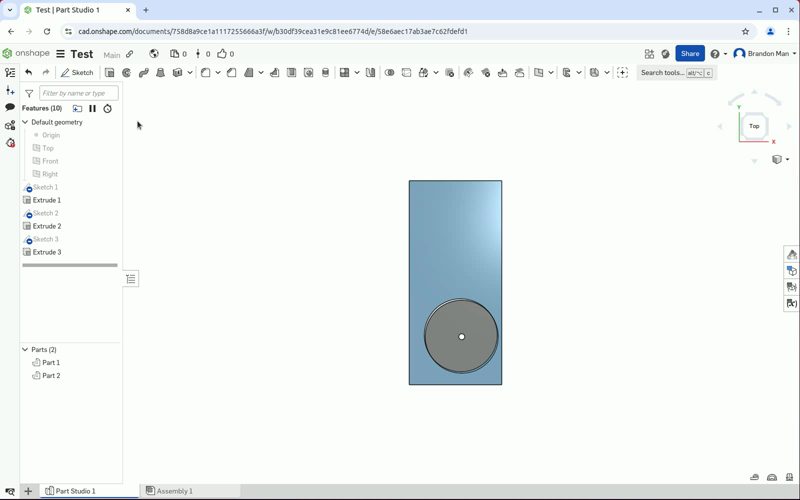
key(shift+h)
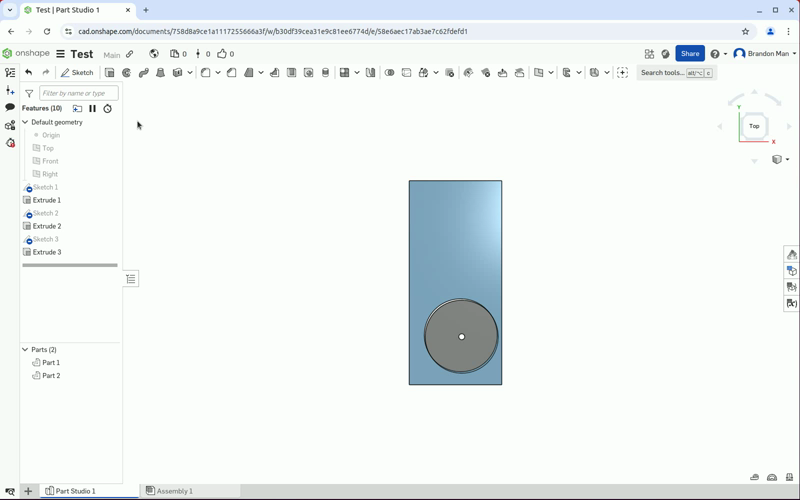
mouse_move(73, 189)
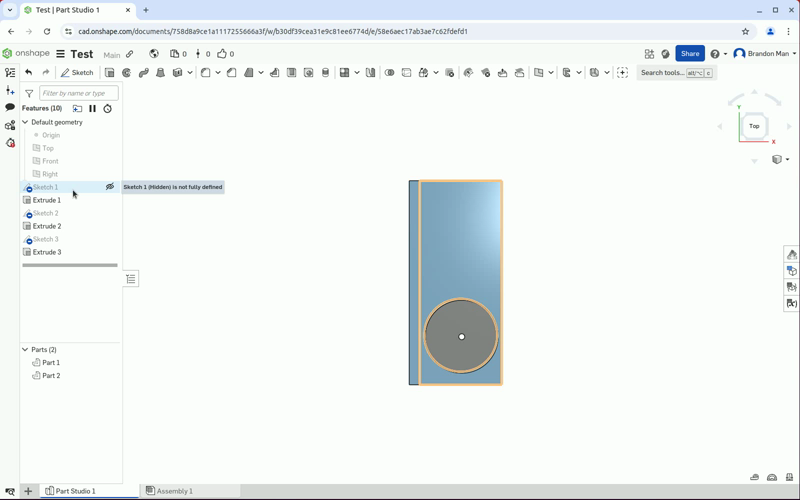
click(73, 189)
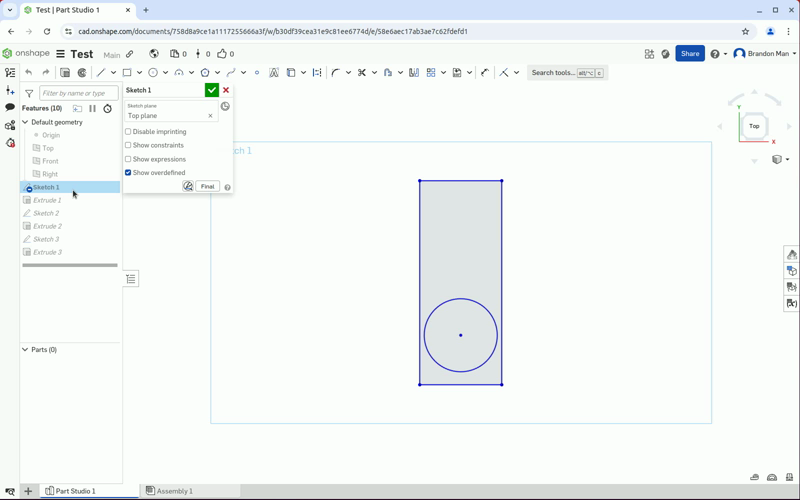
mouse_move(229, 92)
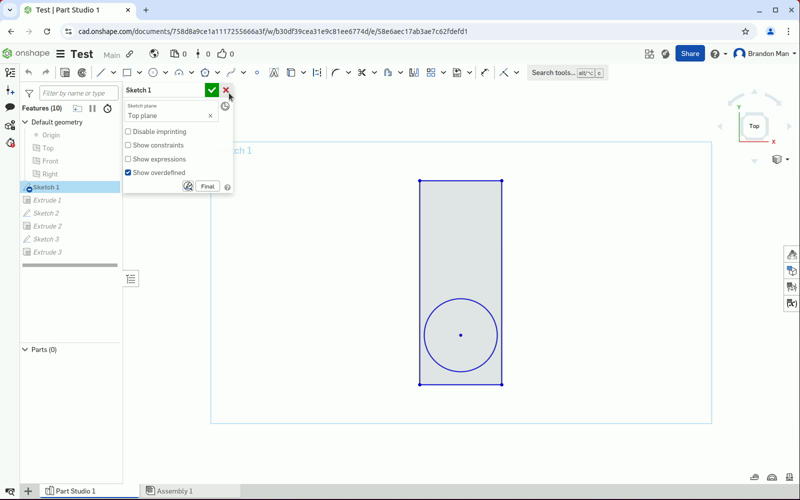
click(229, 92)
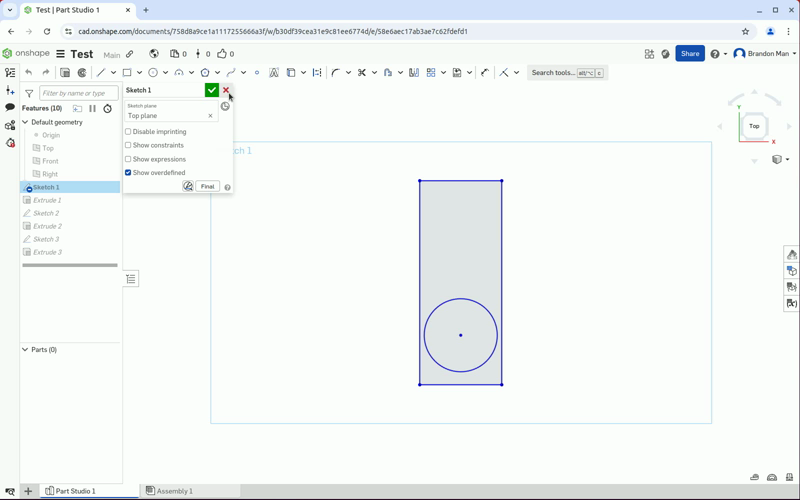
key(shift+s)
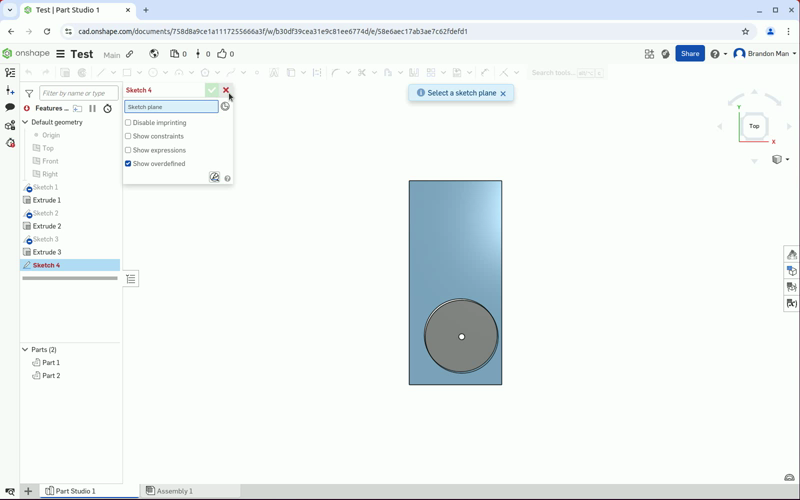
mouse_move(73, 150)
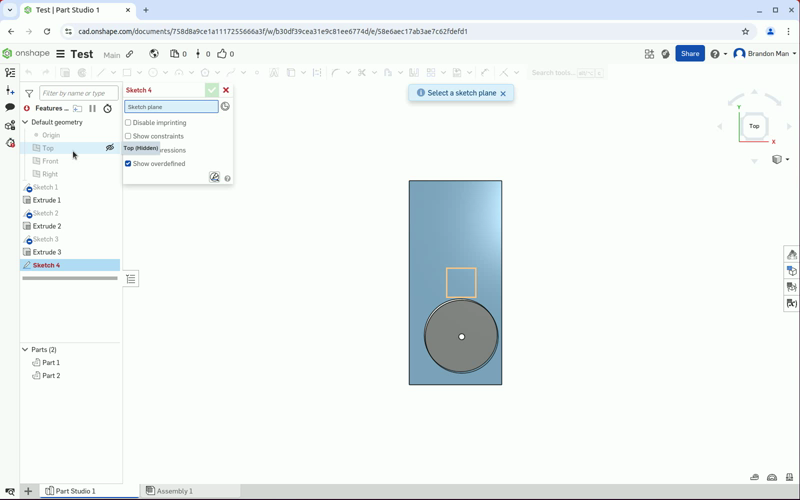
click(73, 150)
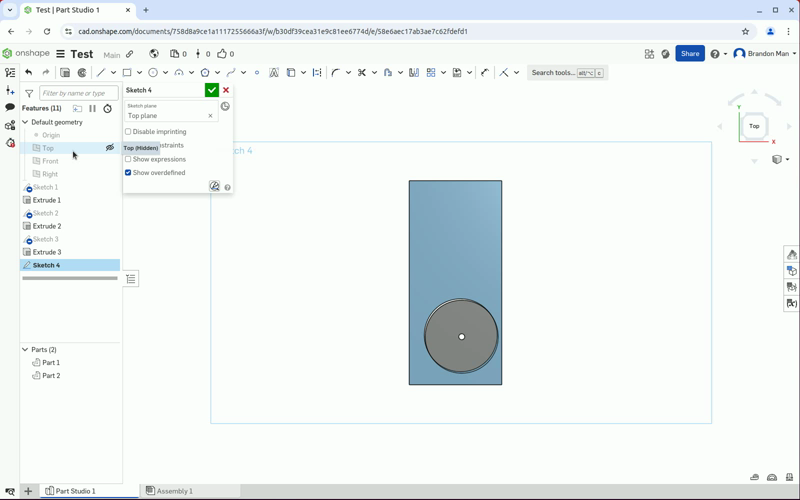
mouse_move(73, 352)
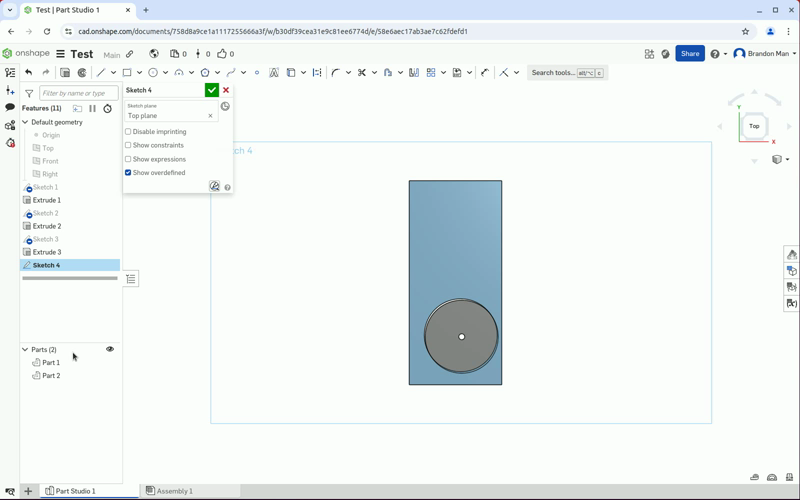
key(y)
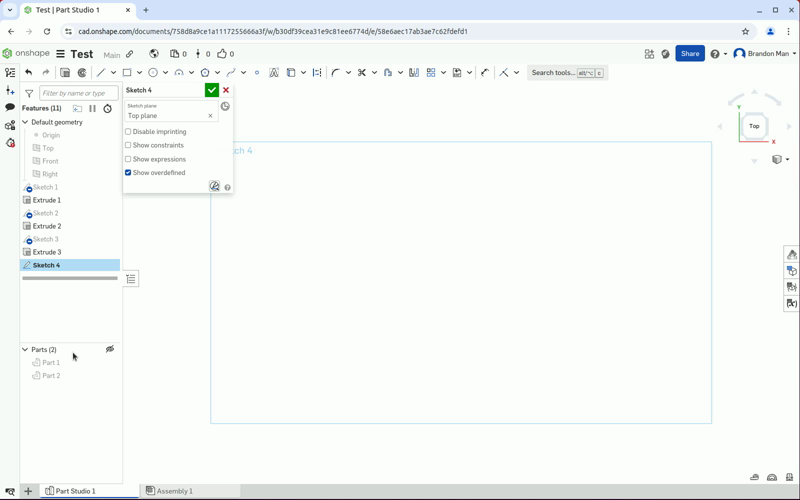
key(l)
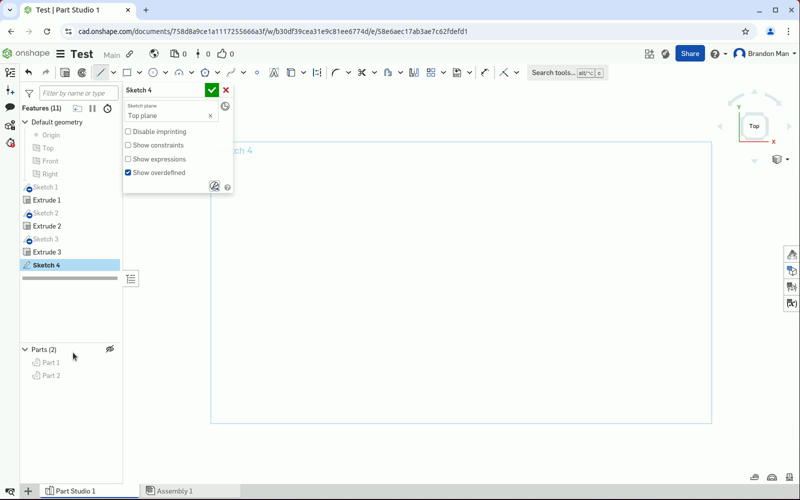
key_down(shift)
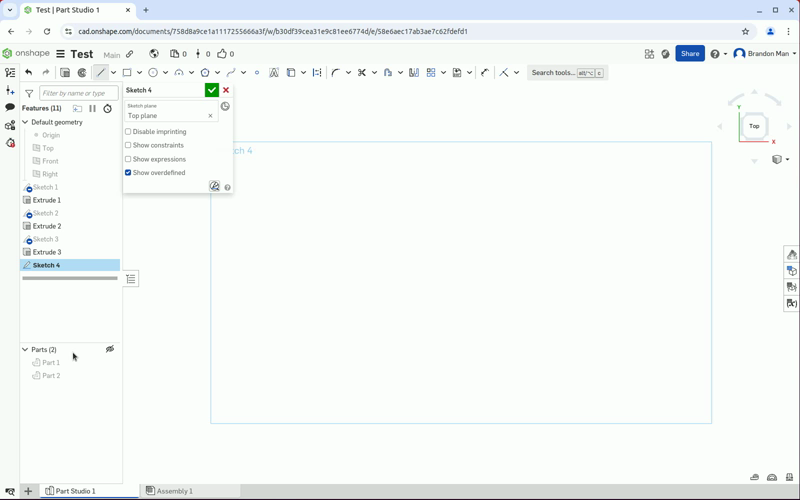
mouse_move(409, 180)
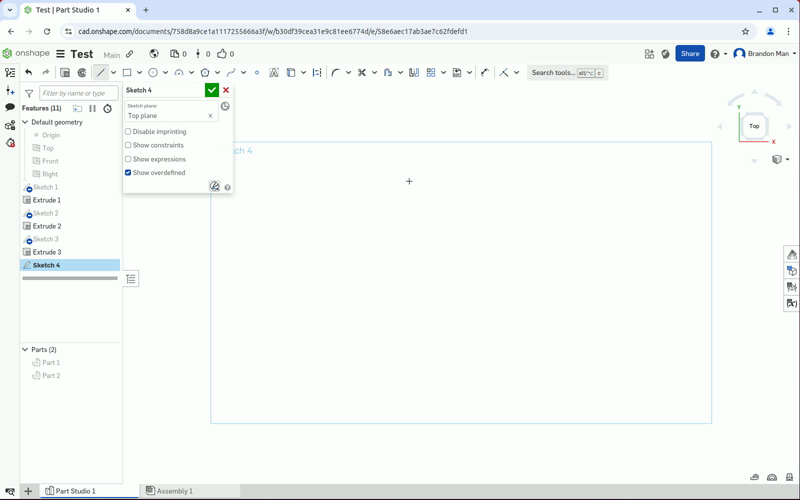
click(409, 180)
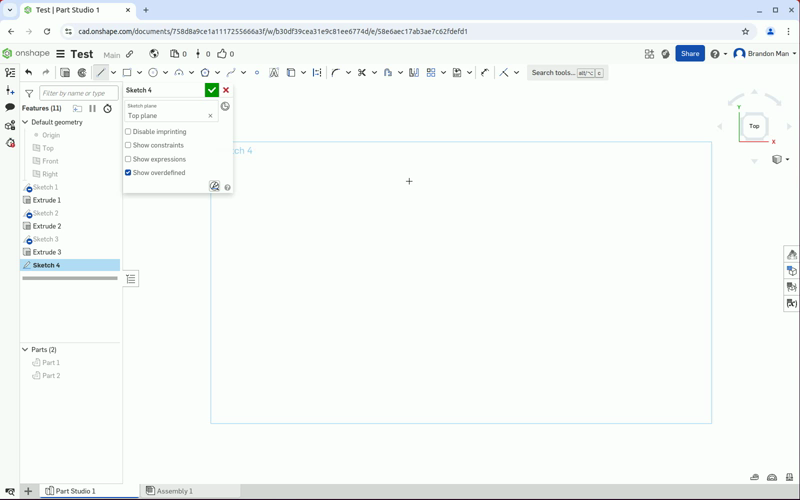
key_up(shift)
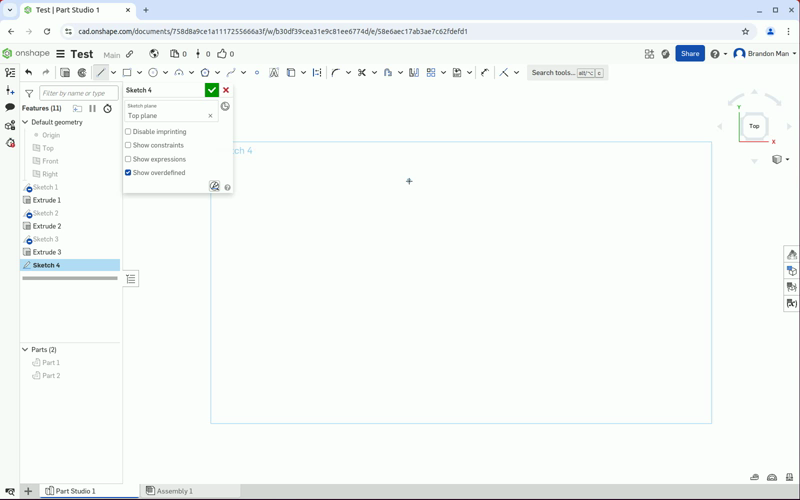
key_down(shift)
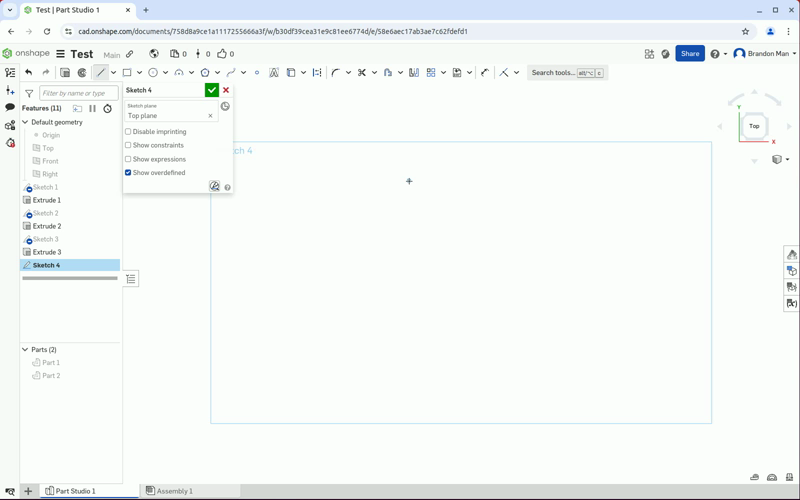
mouse_move(439, 180)
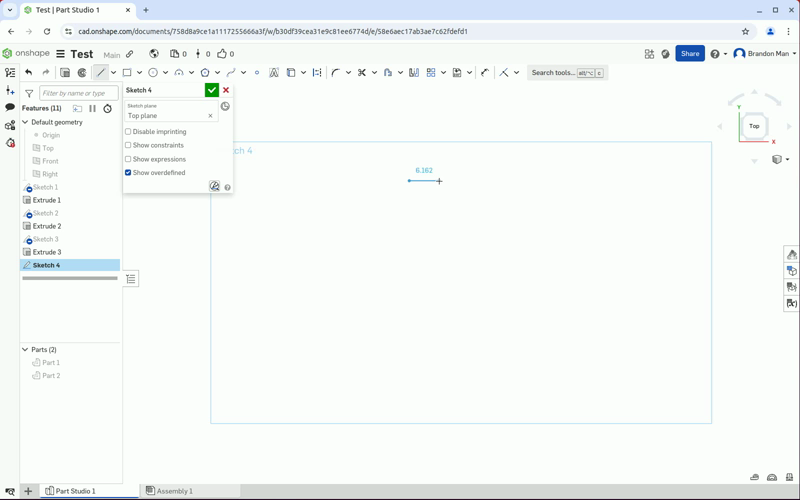
mouse_move(419, 180)
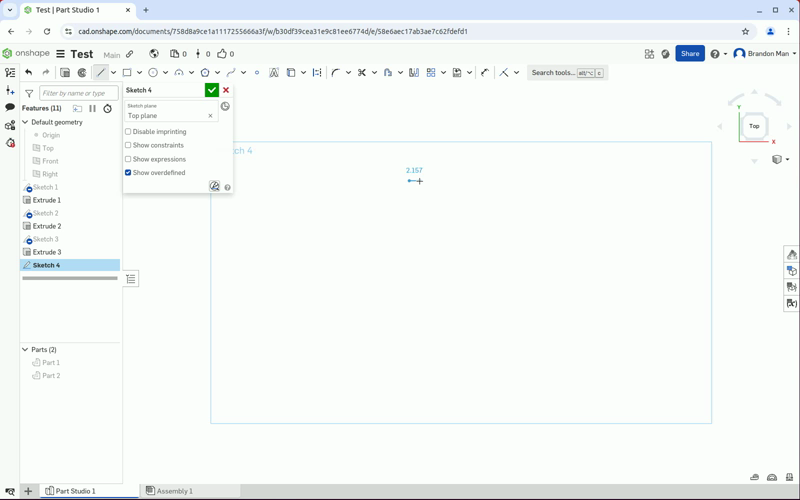
click(419, 180)
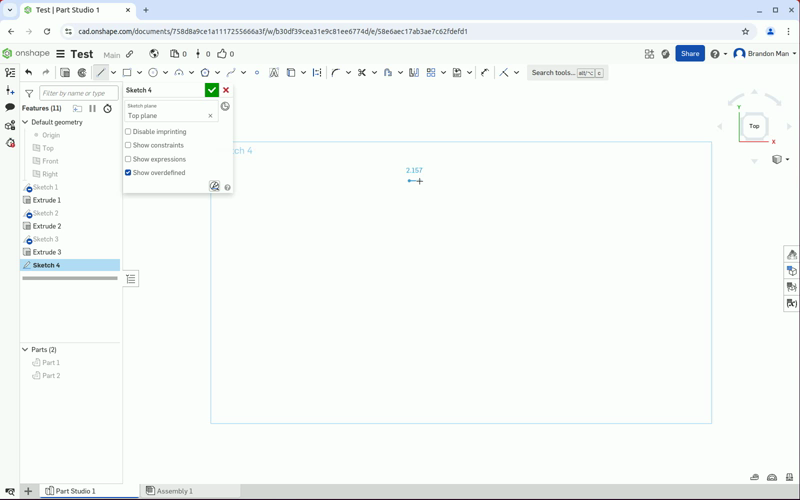
key_up(shift)
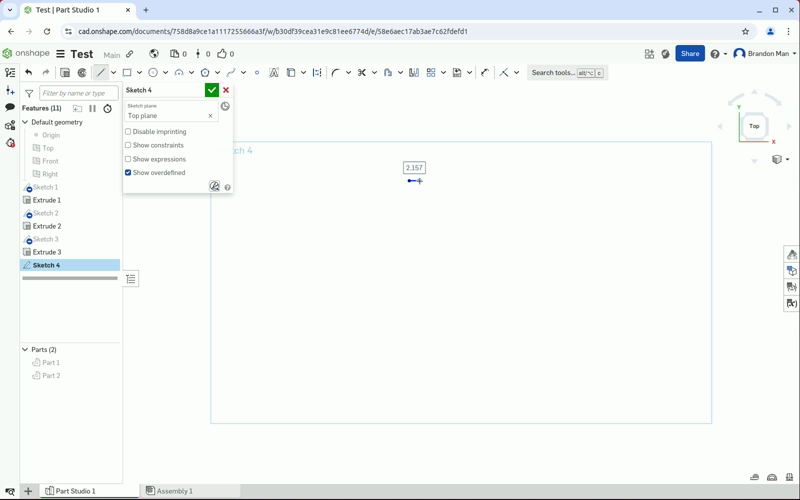
key_down(shift)
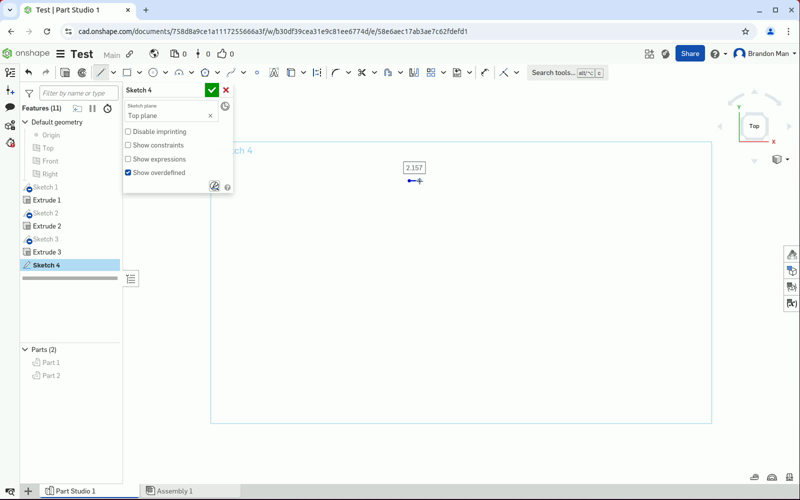
mouse_move(501, 180)
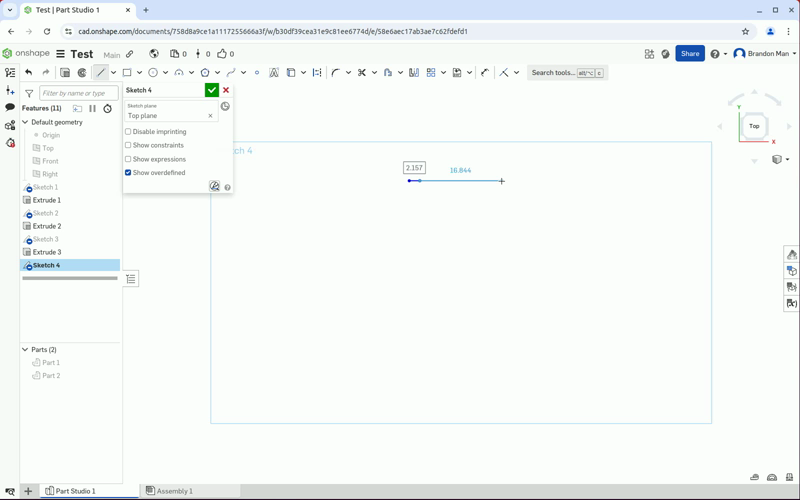
click(501, 180)
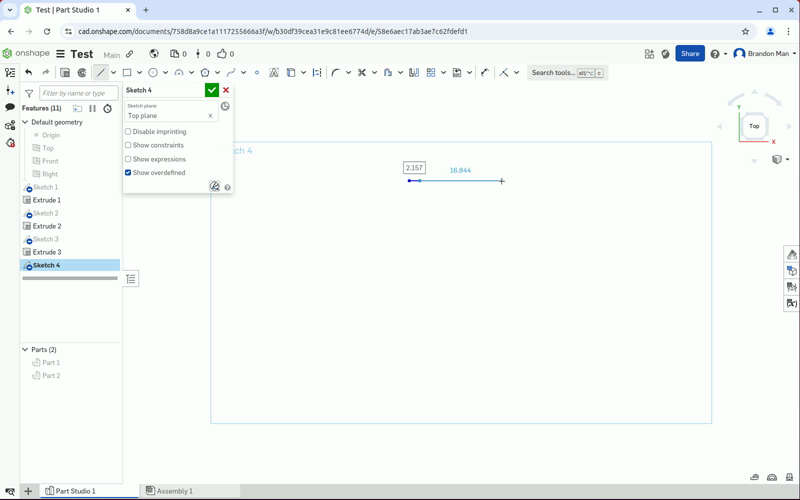
key_up(shift)
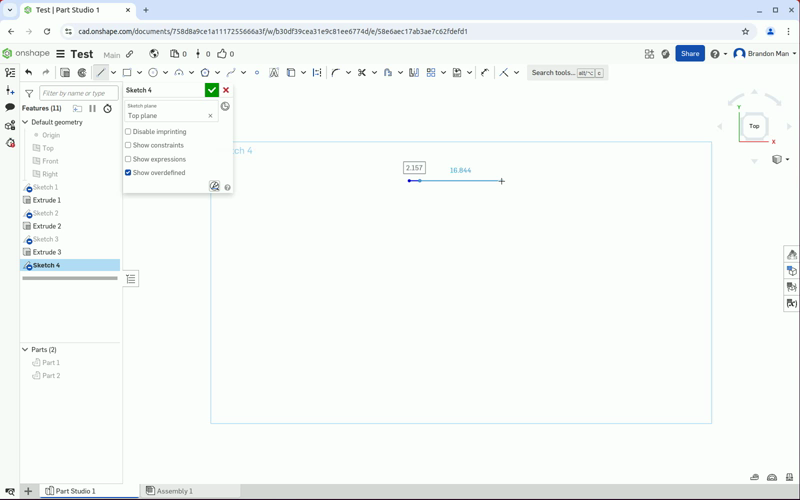
key_down(shift)
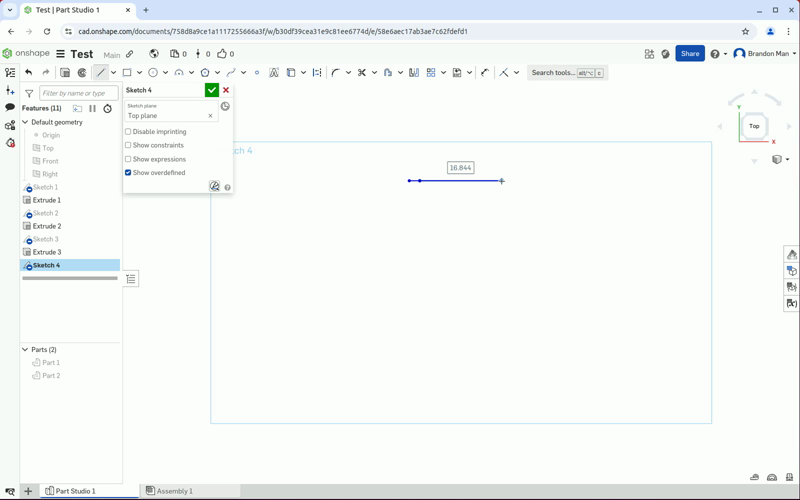
mouse_move(531, 180)
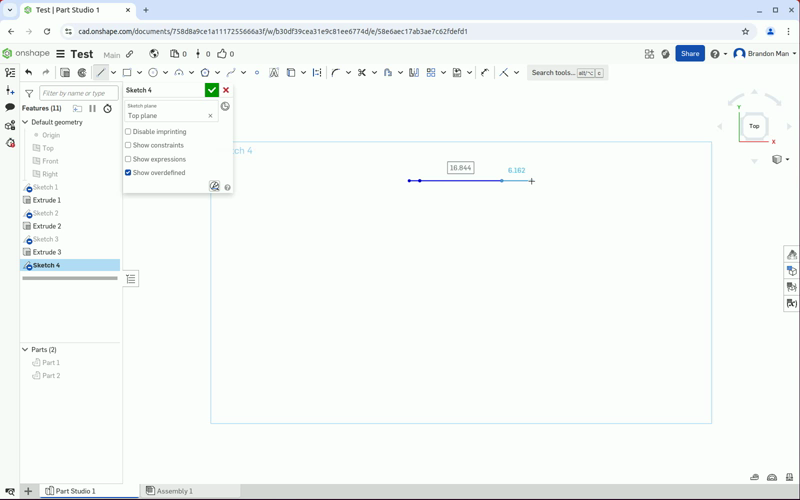
mouse_move(501, 170)
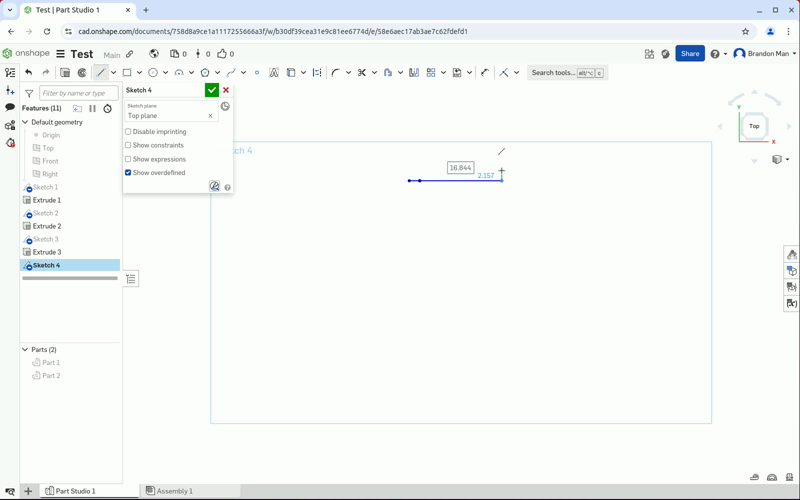
click(501, 170)
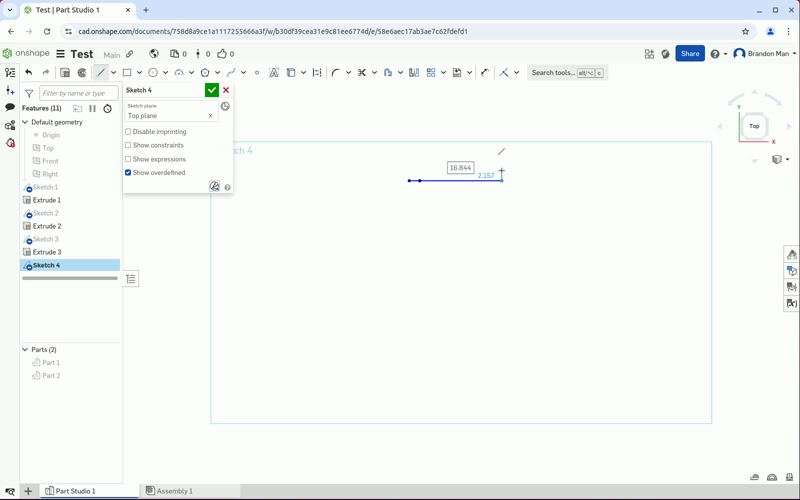
key_up(shift)
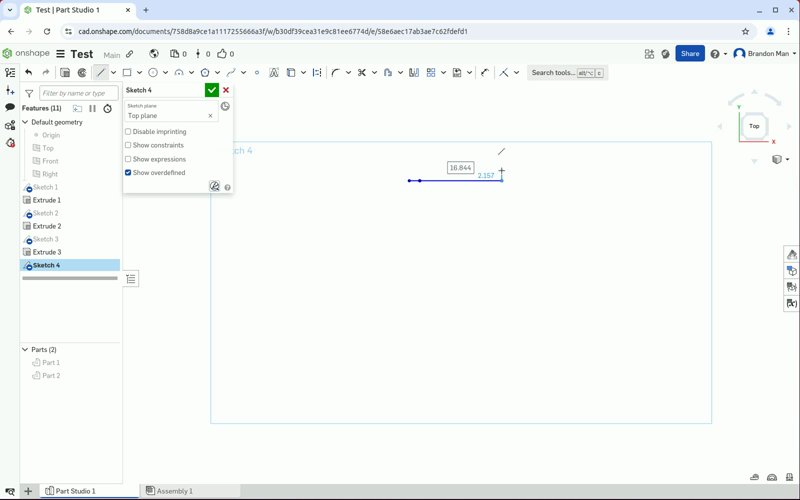
key_down(shift)
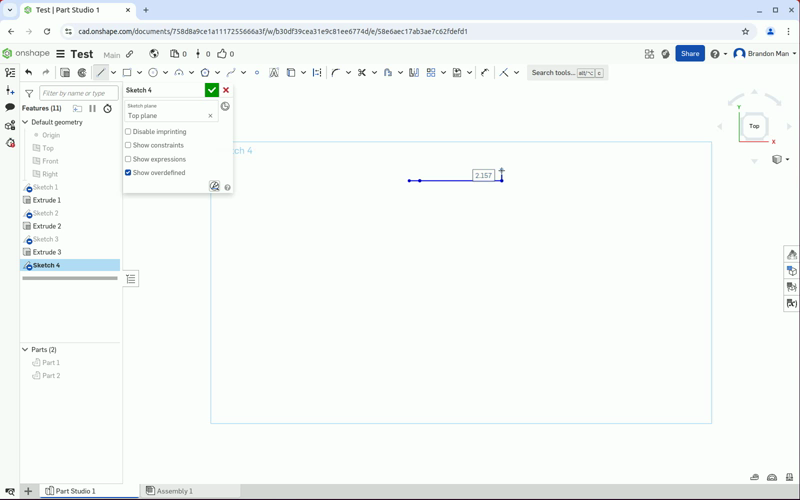
mouse_move(409, 170)
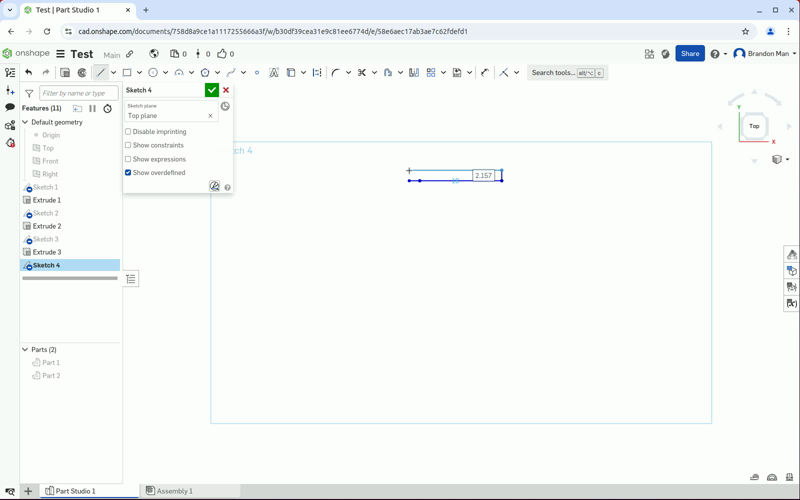
click(409, 170)
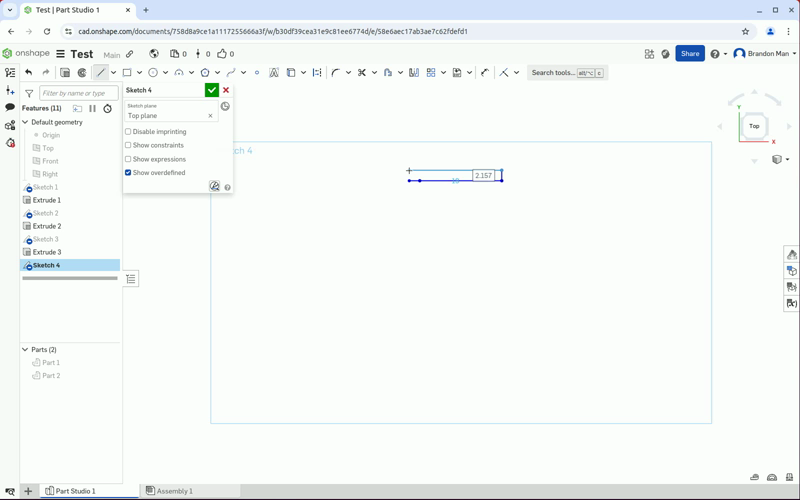
key_up(shift)
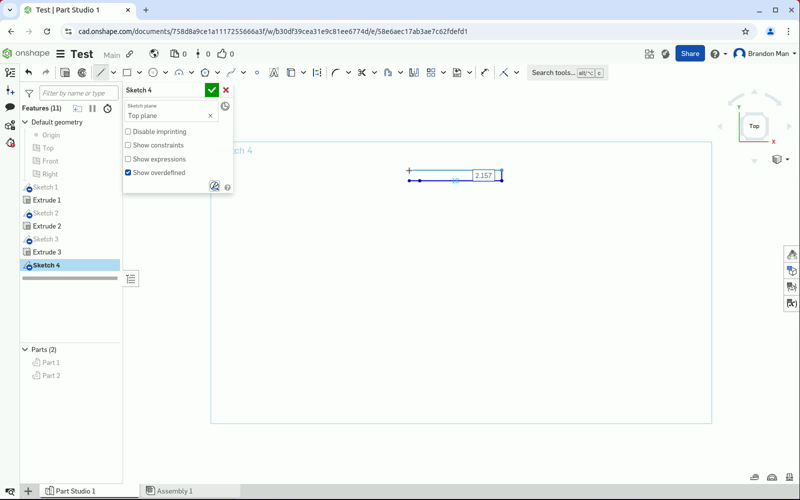
mouse_move(439, 170)
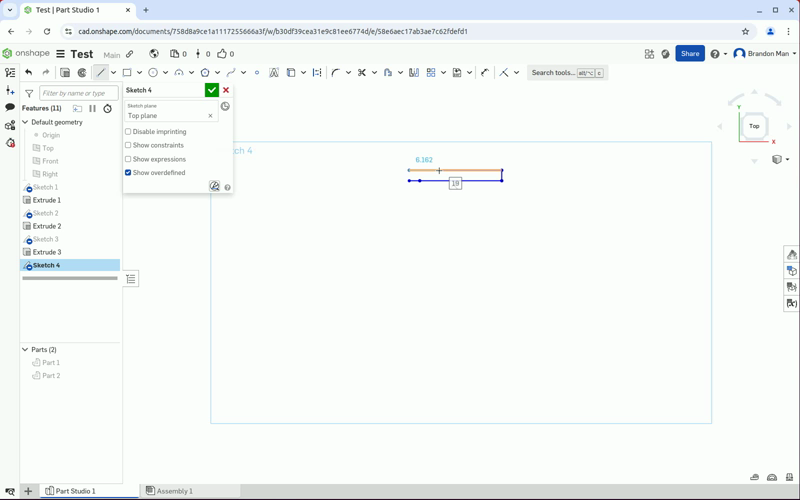
key_down(shift)
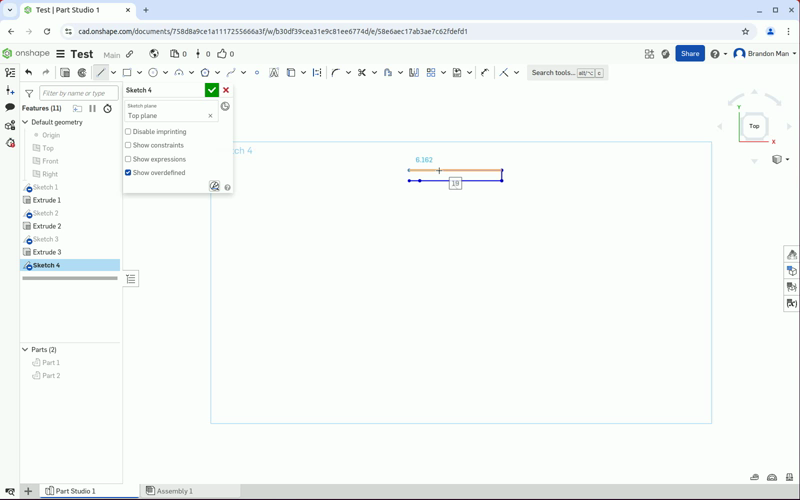
mouse_move(409, 180)
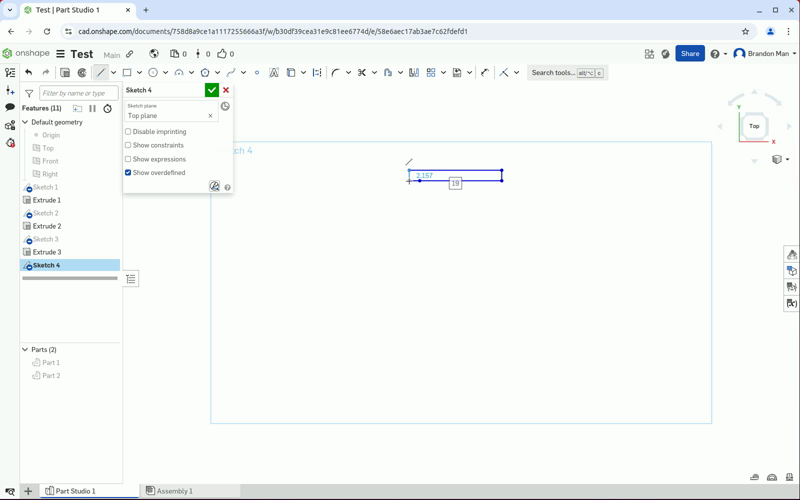
key_up(shift)
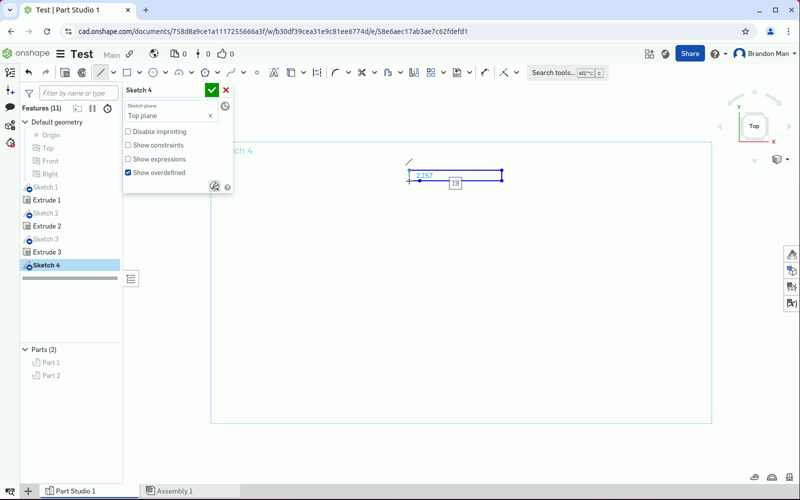
click(409, 180)
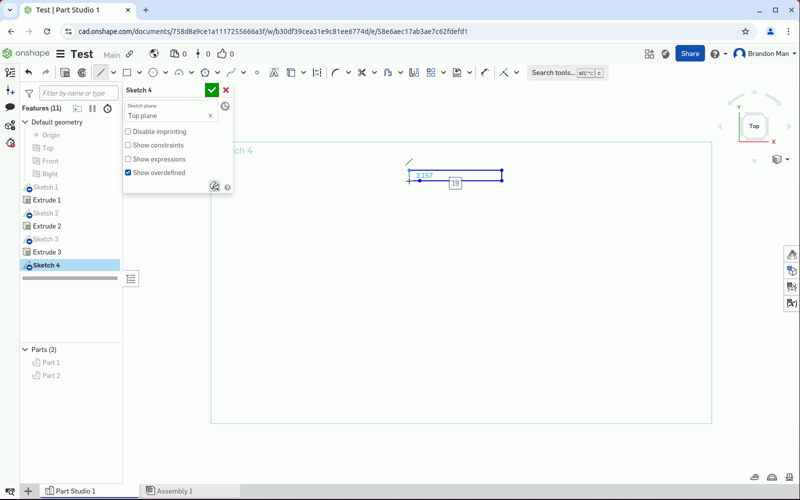
key(esc)
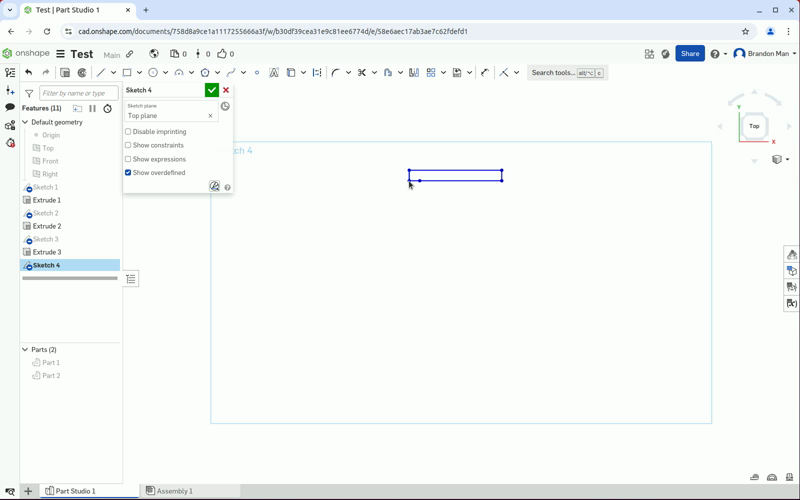
mouse_move(412, 175)
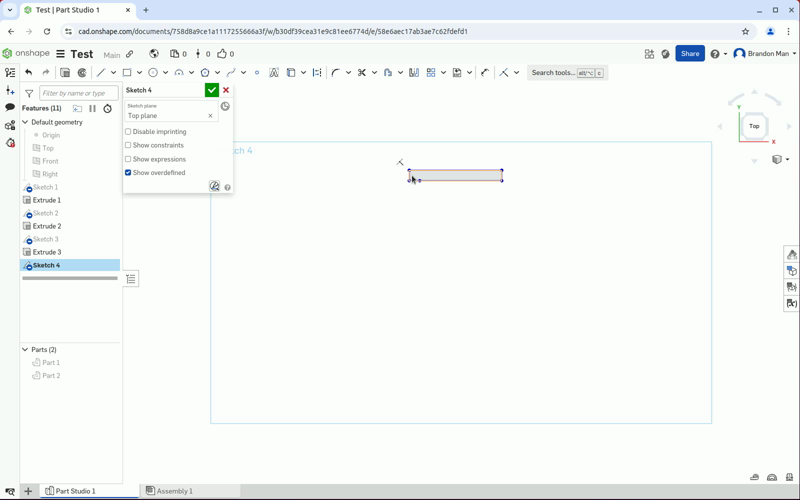
scroll(6)
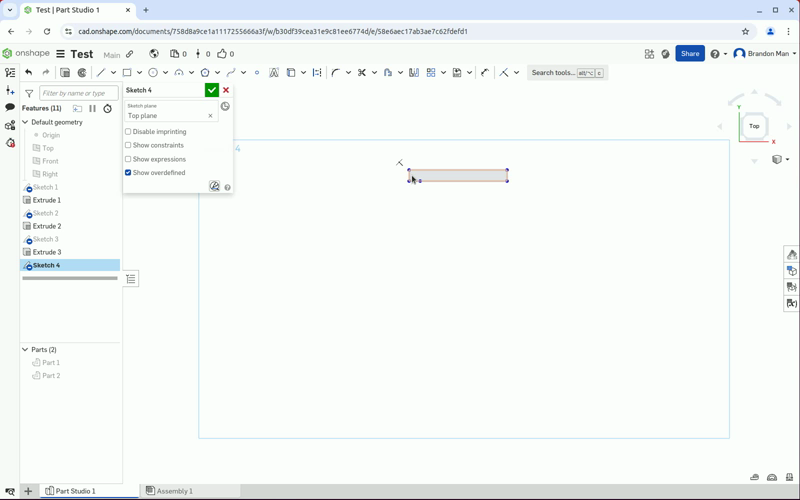
scroll(6)
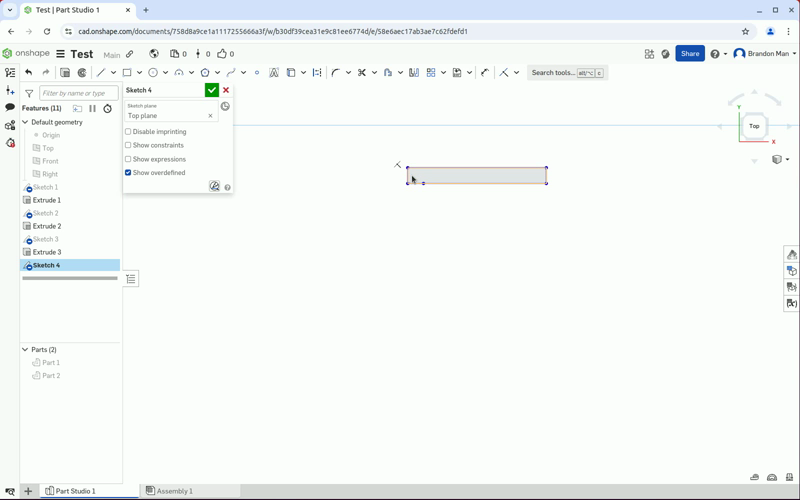
scroll(6)
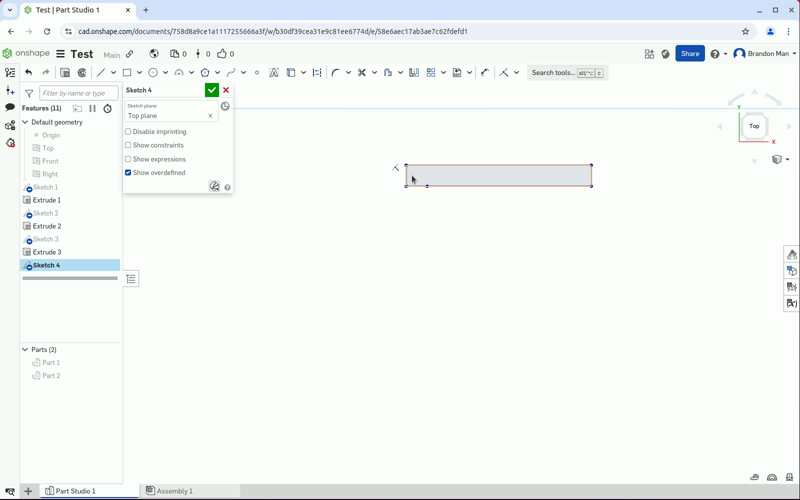
scroll(6)
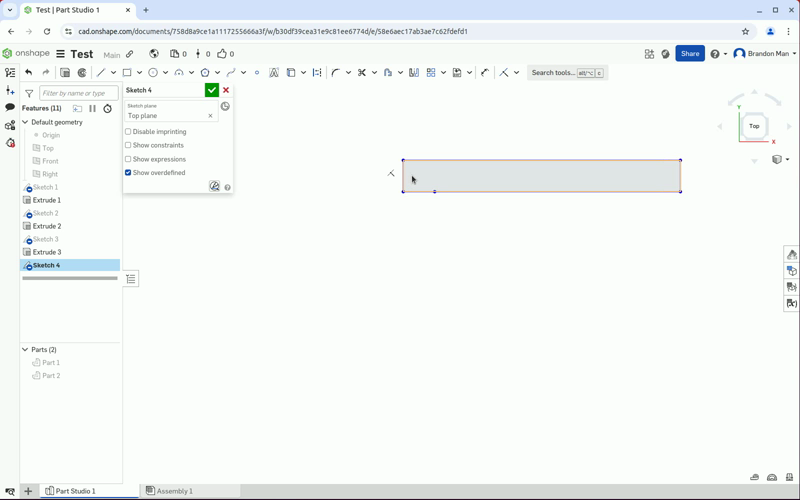
scroll(6)
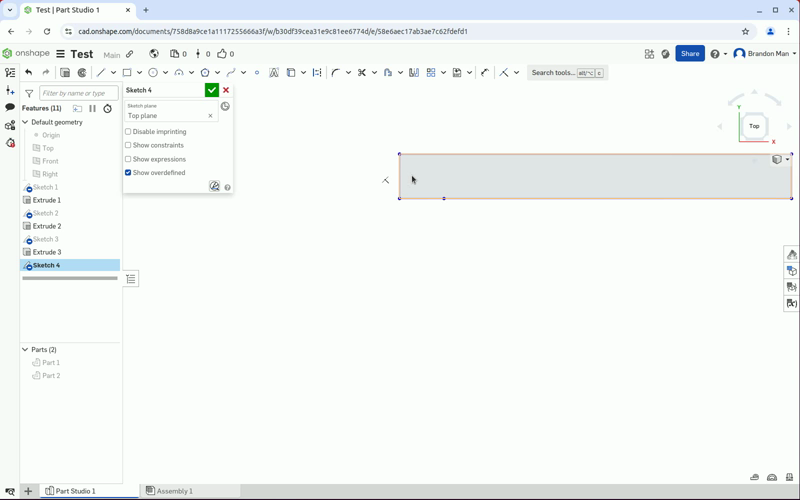
scroll(6)
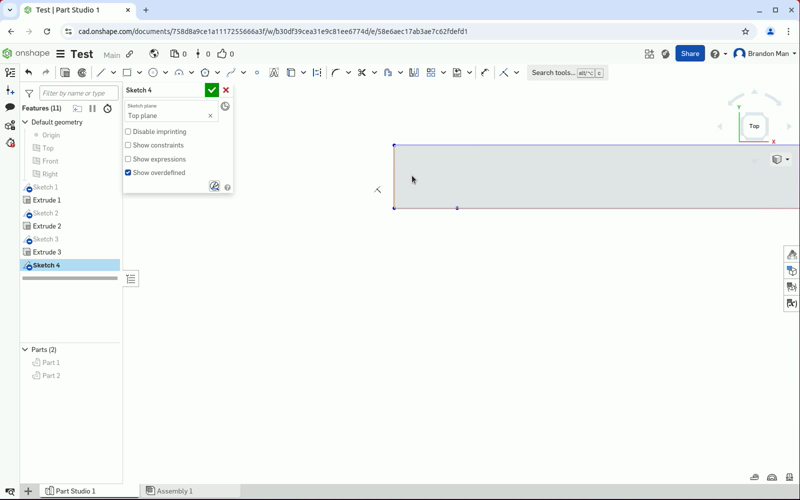
scroll(6)
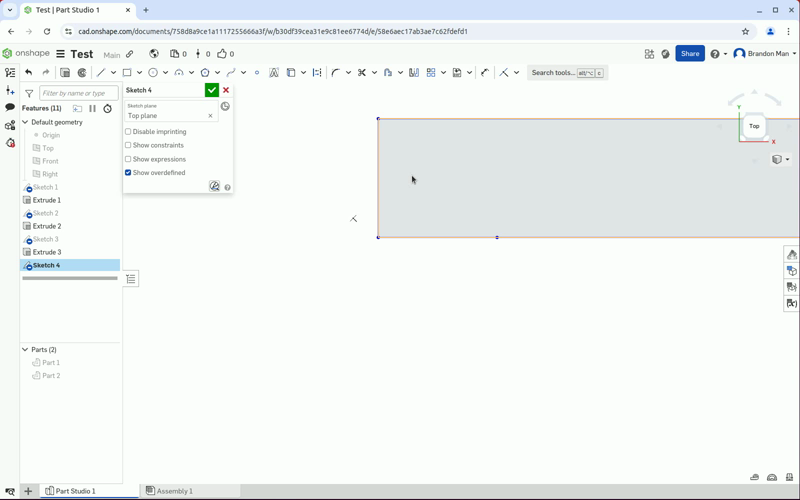
click(412, 175)
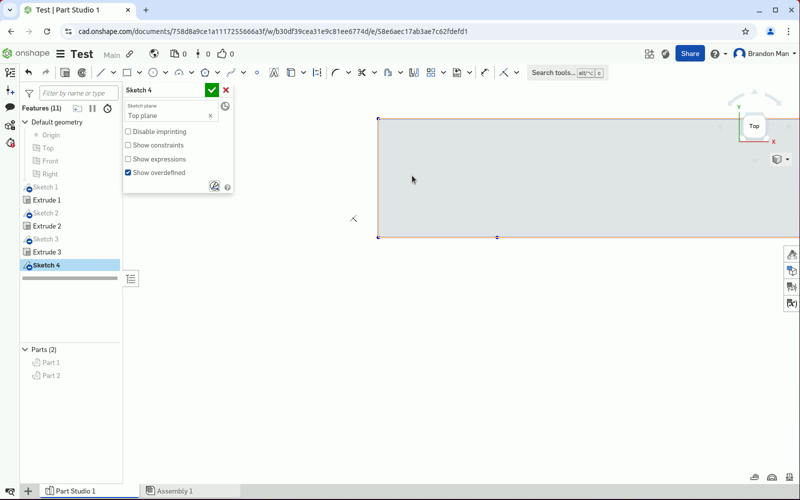
scroll(-6)
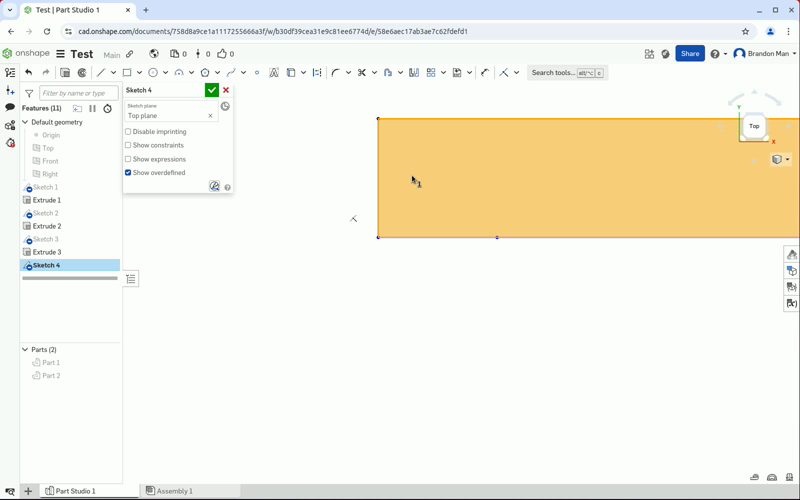
scroll(-6)
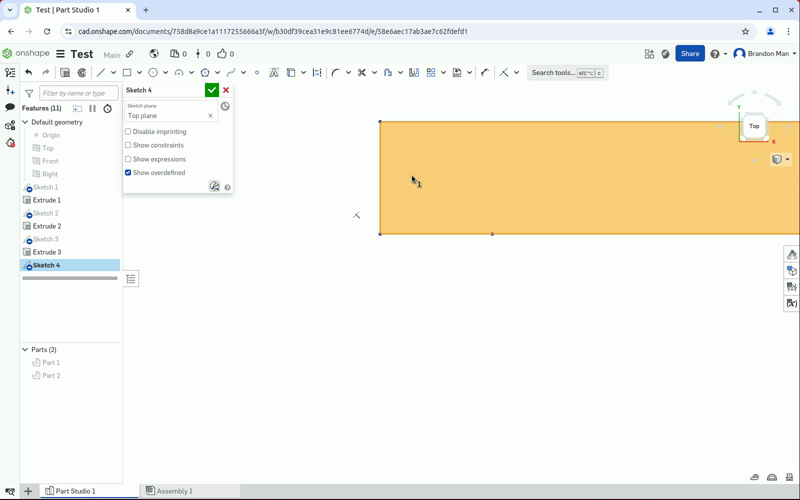
scroll(-6)
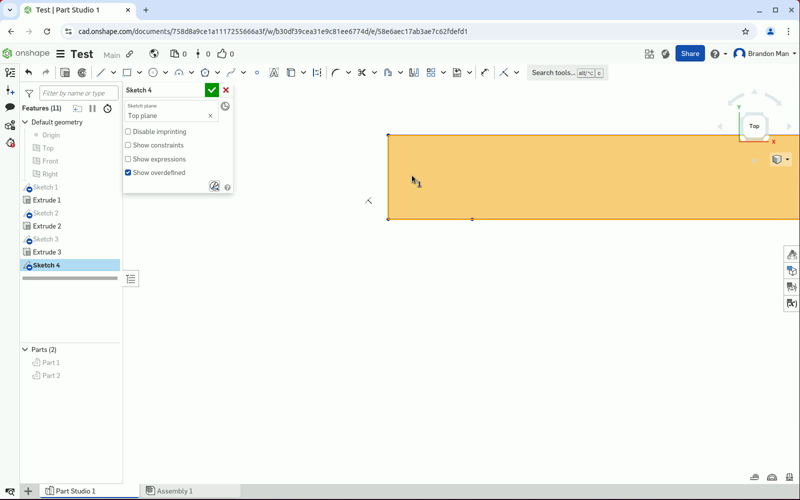
scroll(-6)
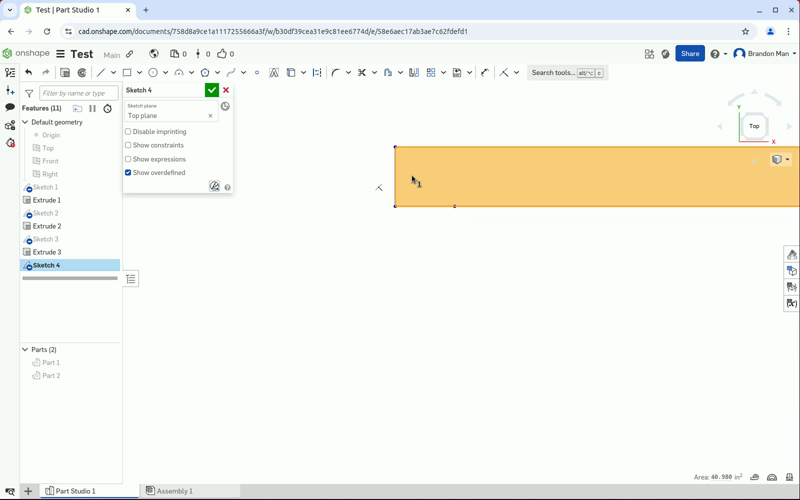
scroll(-6)
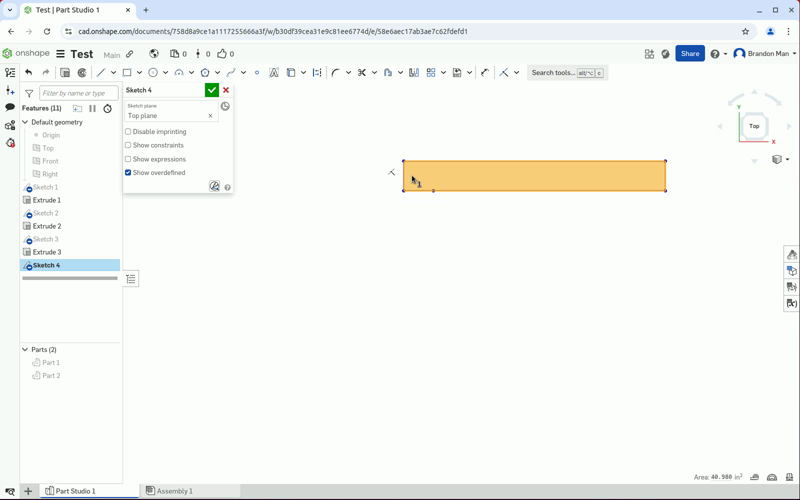
scroll(-6)
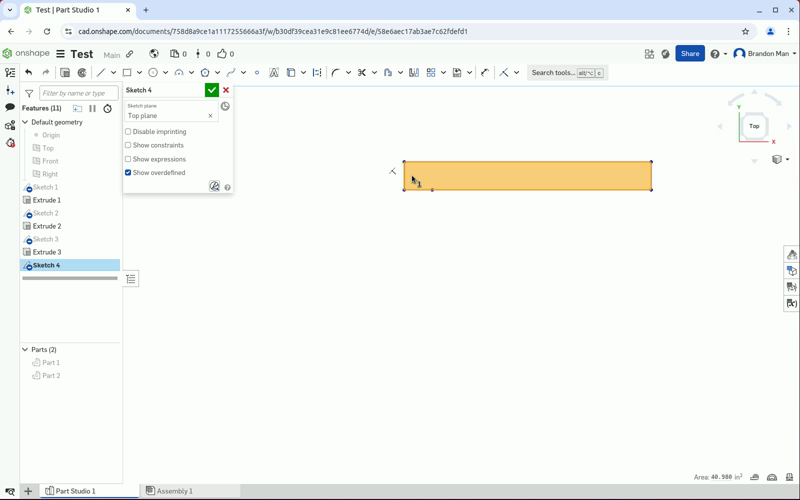
scroll(-6)
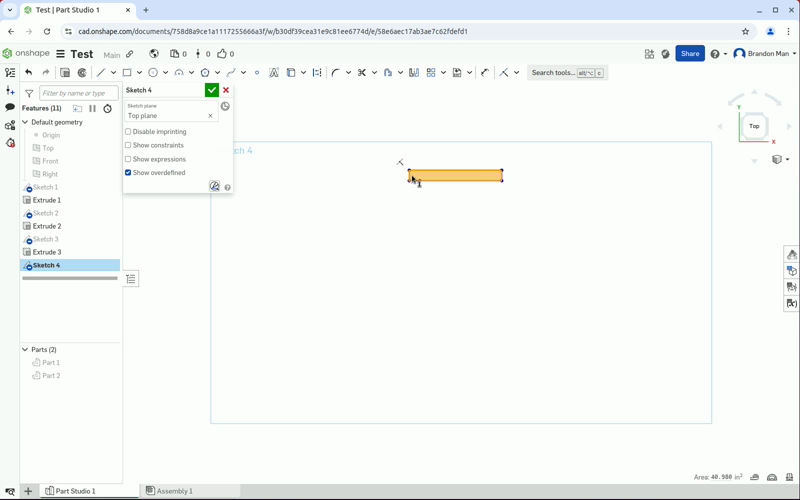
mouse_move(73, 352)
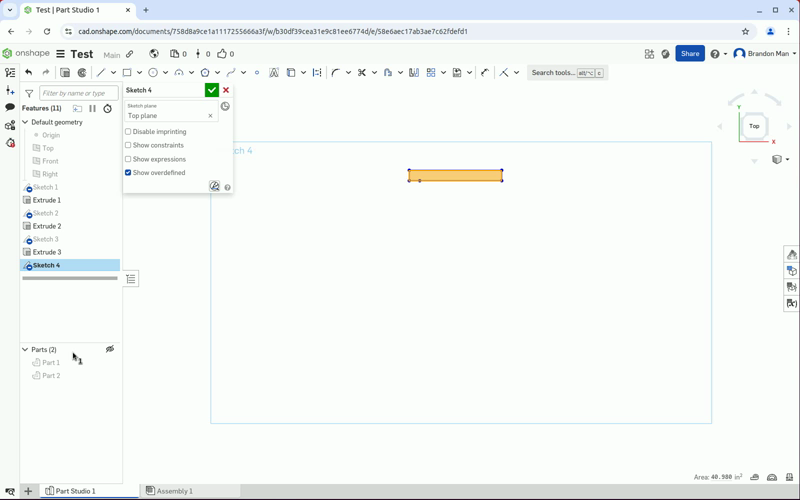
key(shift+y)
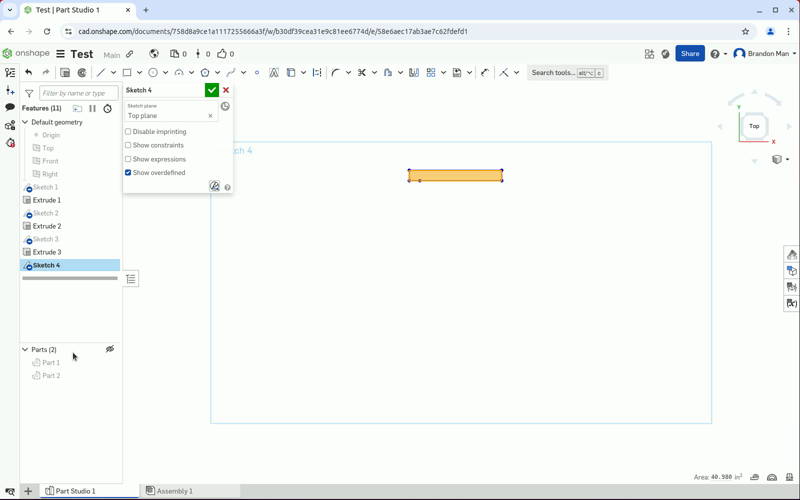
key(shift+e)
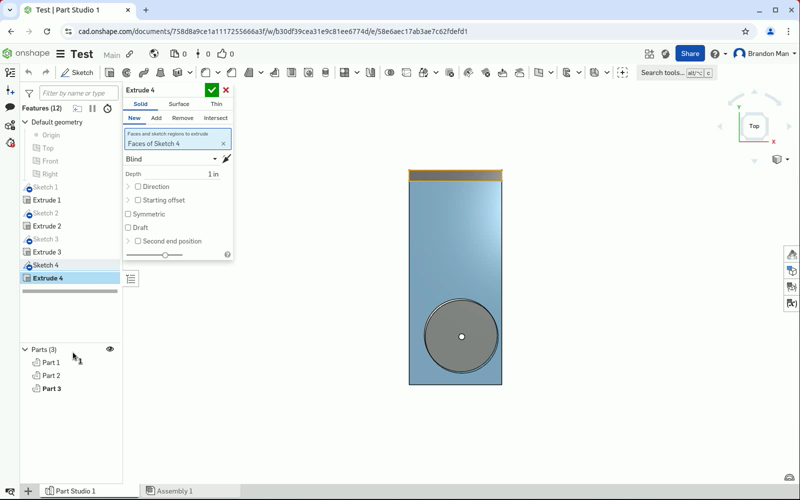
mouse_move(143, 106)
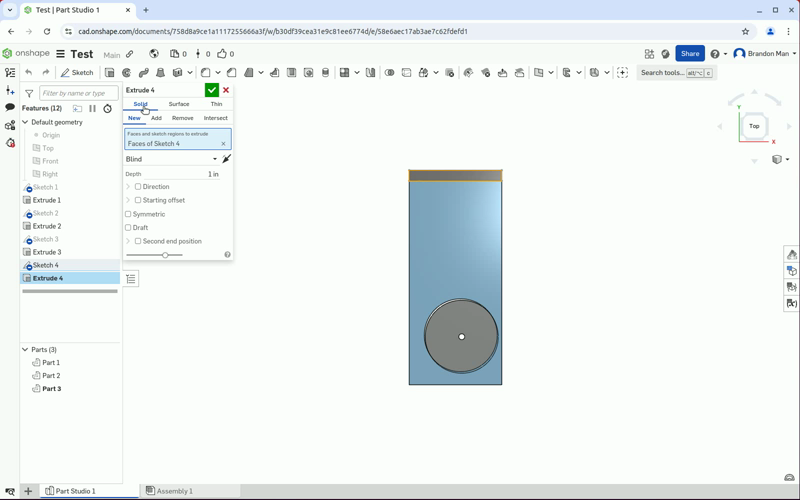
click(143, 106)
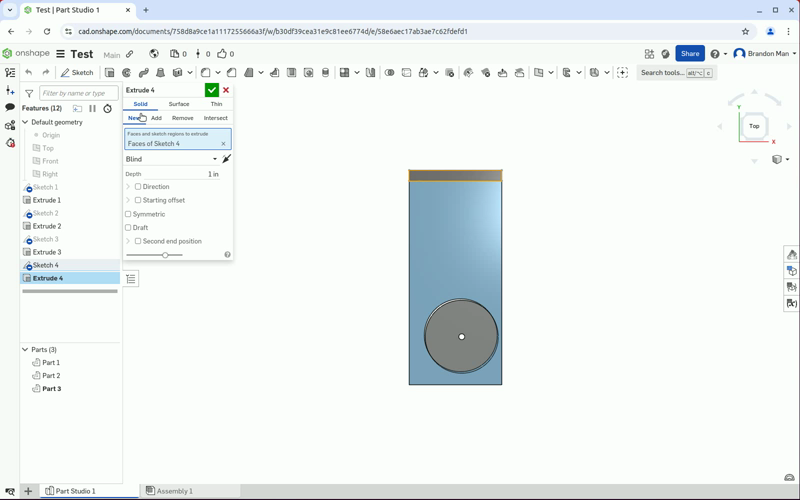
mouse_move(137, 120)
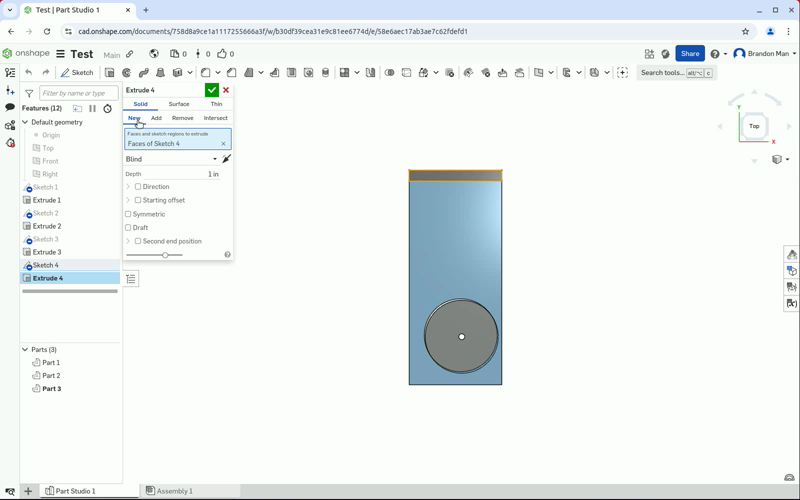
click(137, 120)
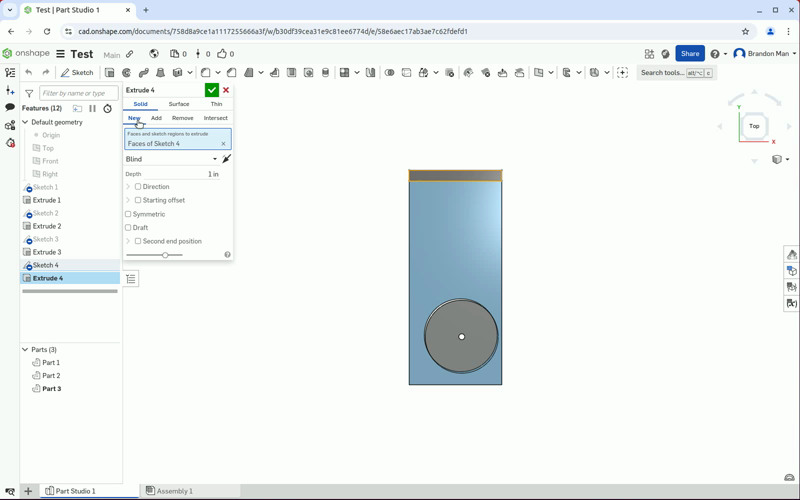
key(tab, 4)
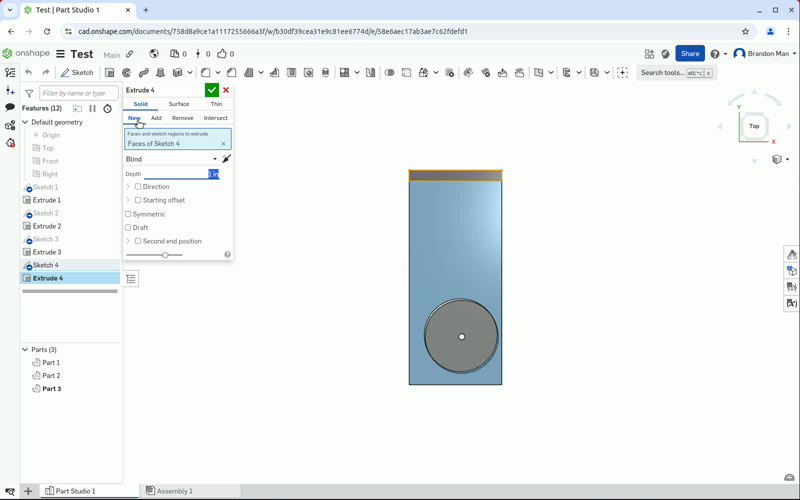
text(-4.092)
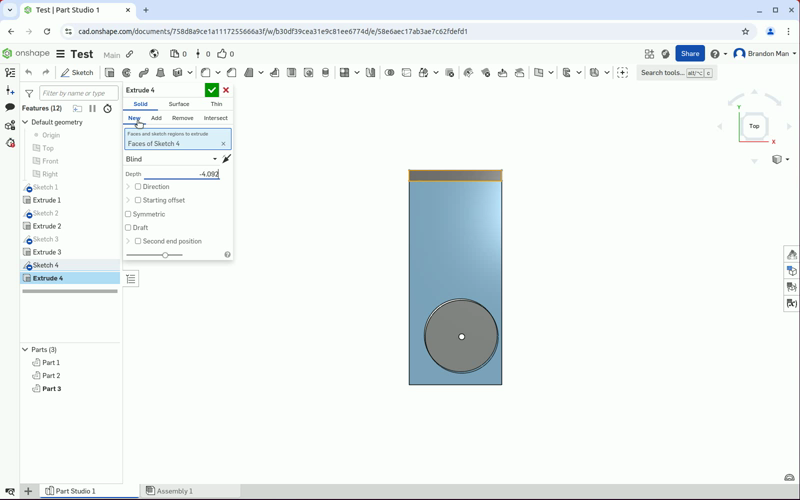
key(enter)
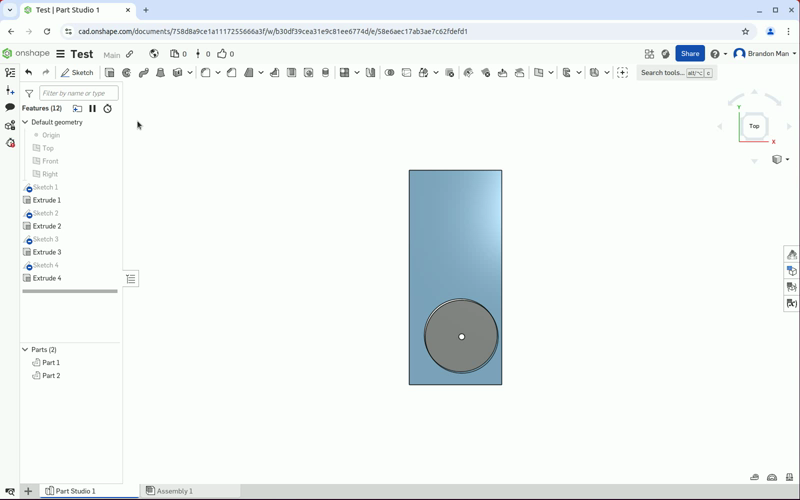
key(shift+h)
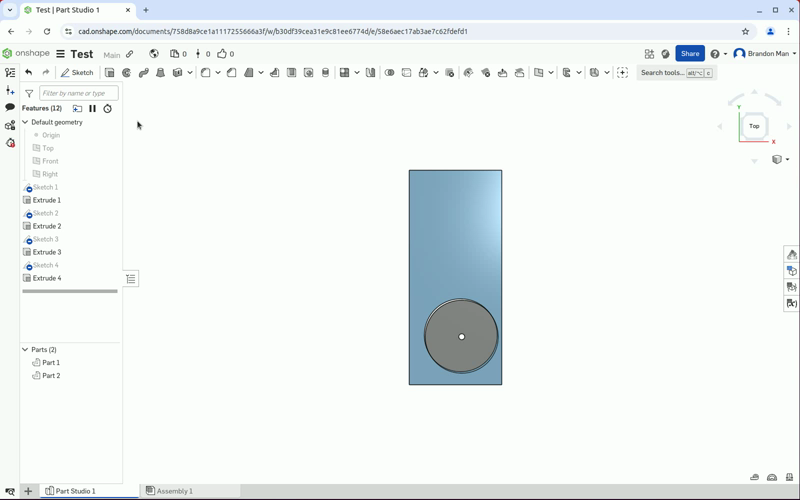
key(shift+h)
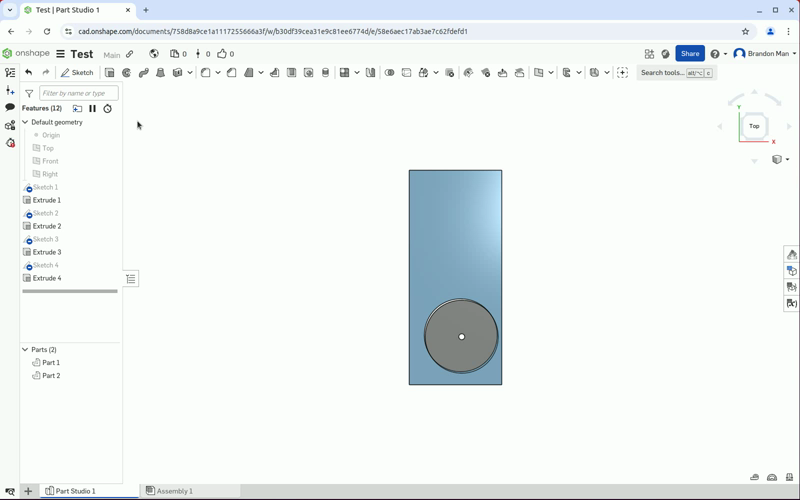
mouse_move(73, 189)
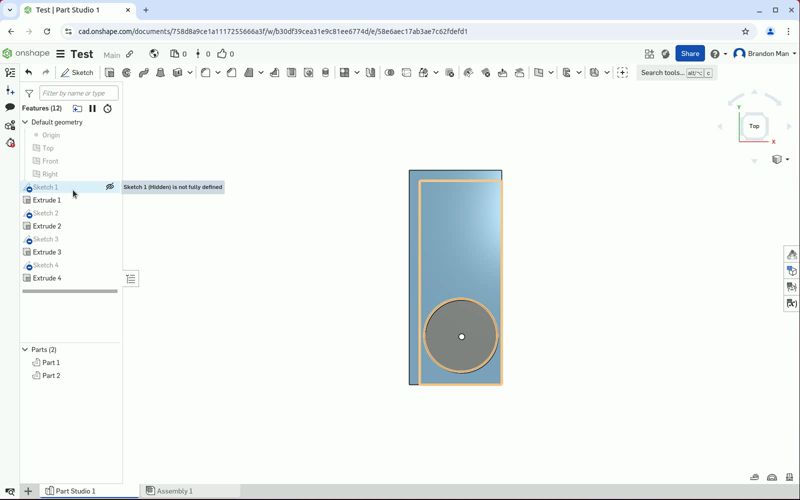
click(73, 189)
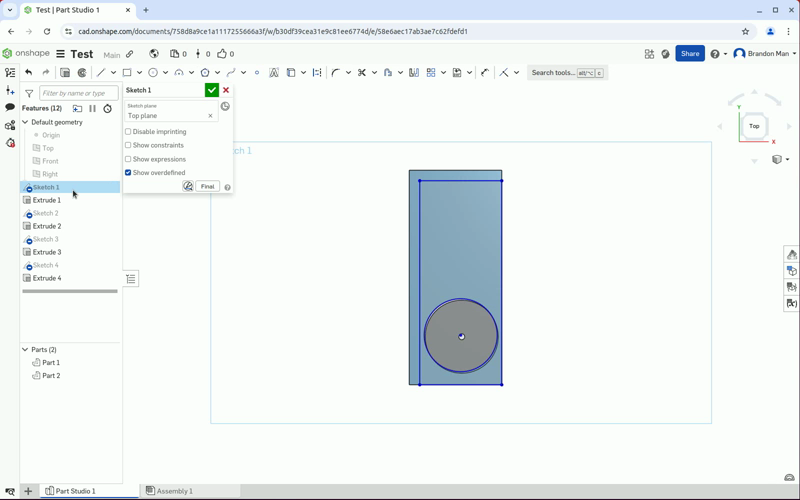
mouse_move(229, 92)
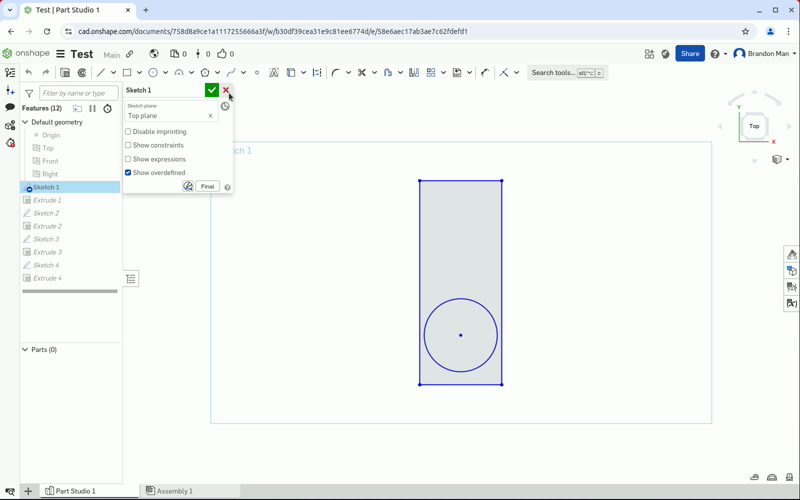
click(229, 92)
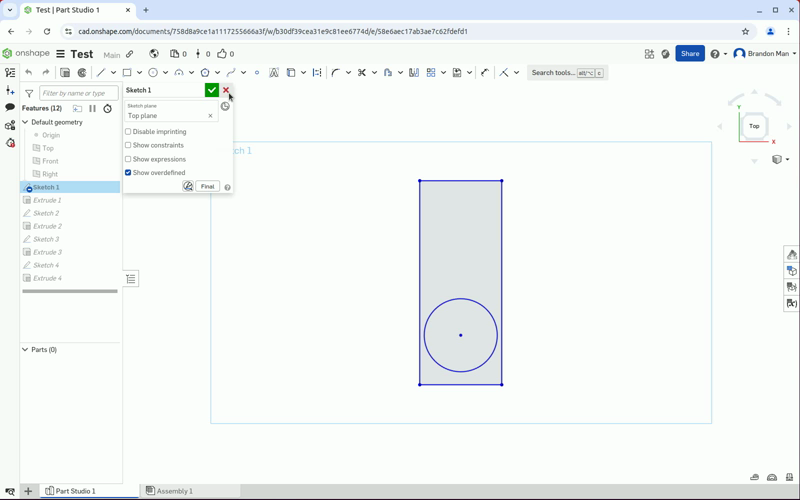
key(shift+s)
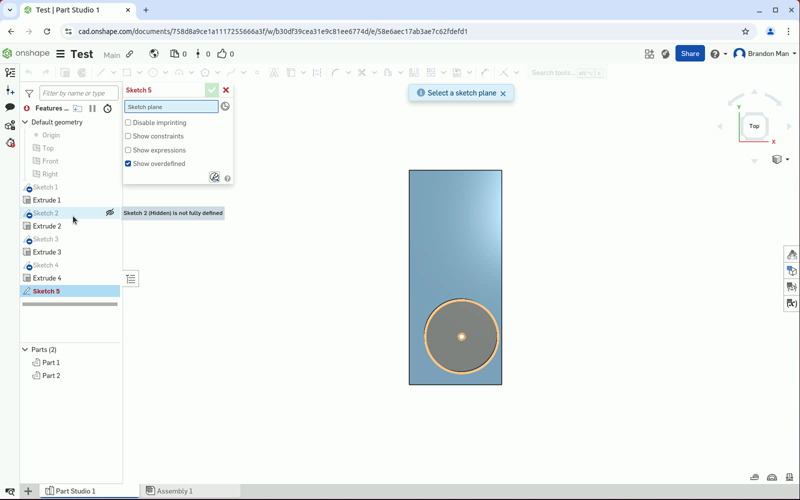
scroll(3)
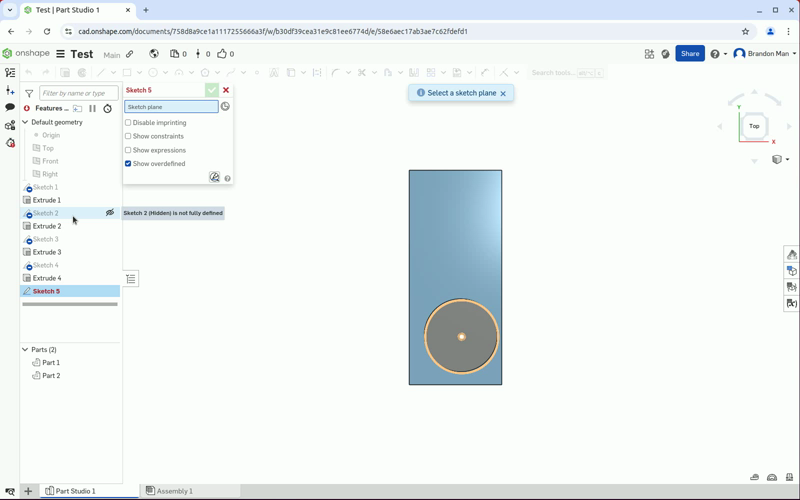
mouse_move(73, 150)
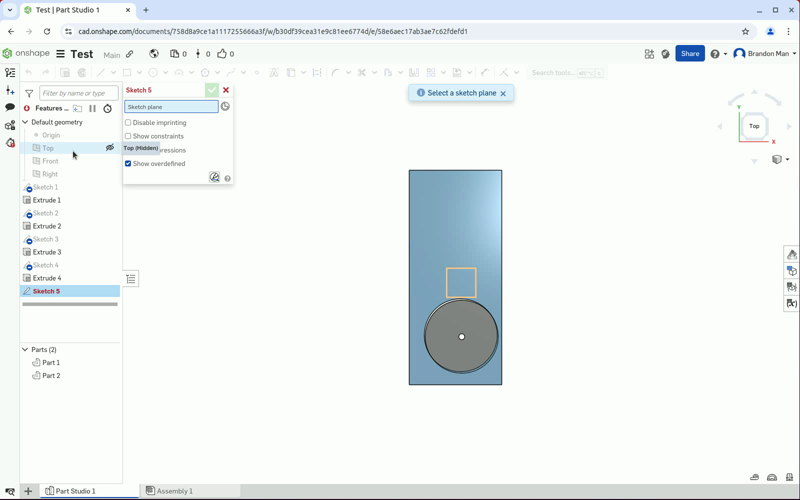
click(73, 150)
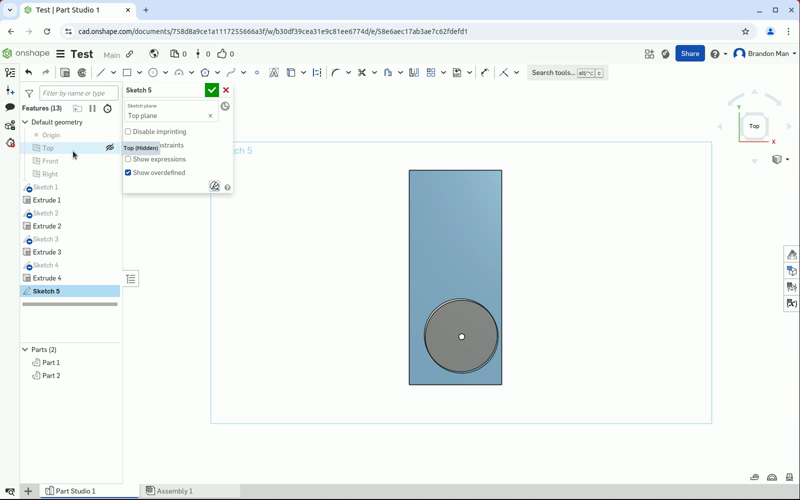
mouse_move(73, 352)
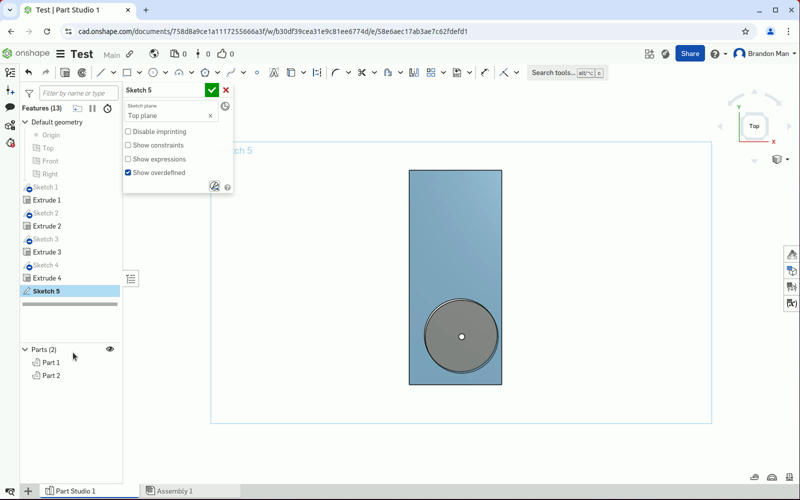
key(y)
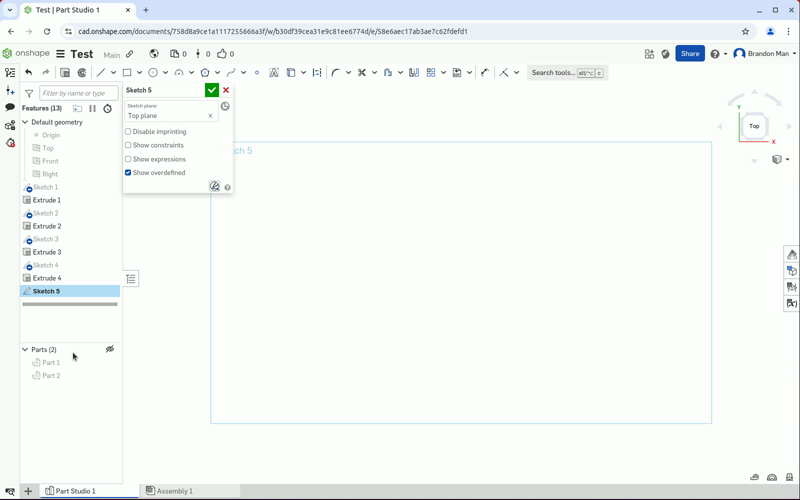
key(c)
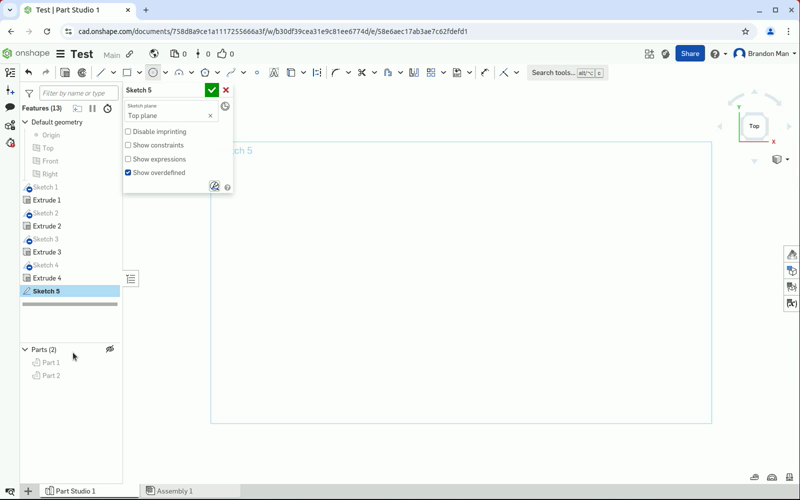
key_down(shift)
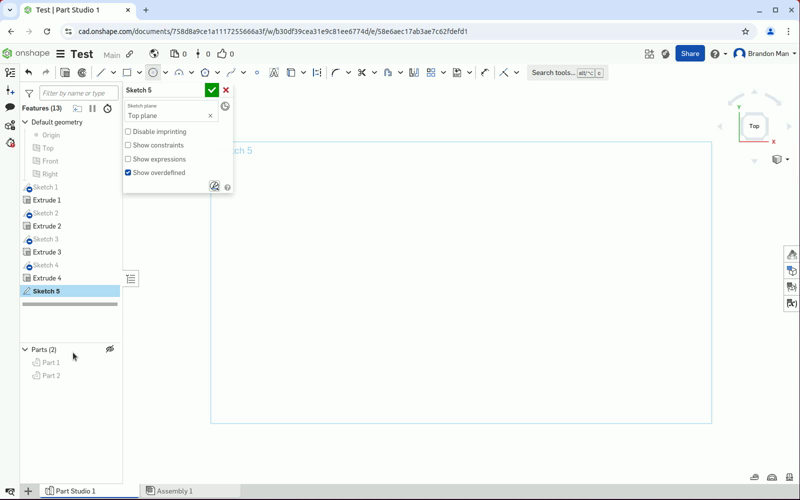
mouse_move(461, 336)
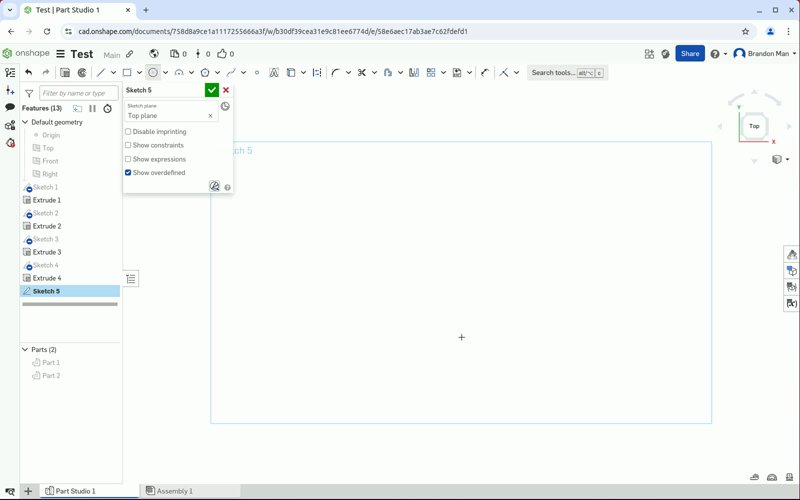
click(461, 336)
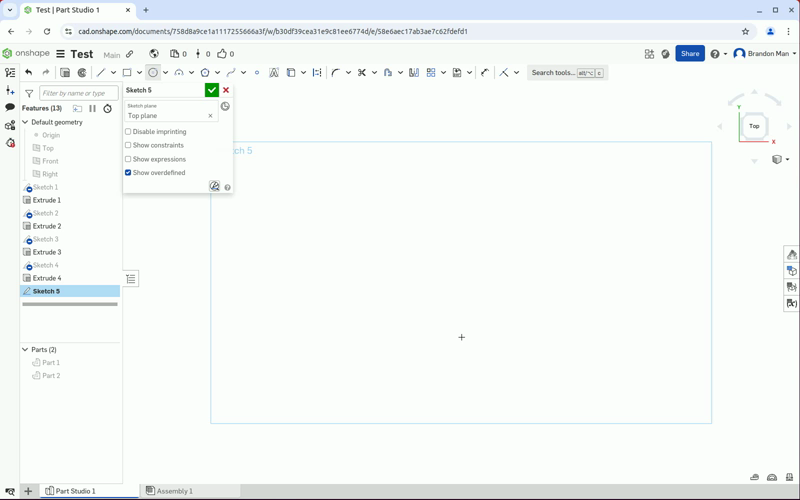
key_up(shift)
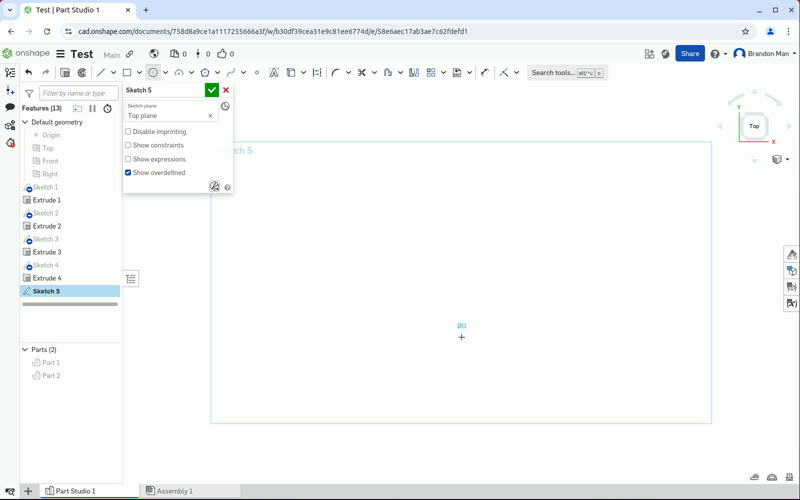
mouse_move(498, 336)
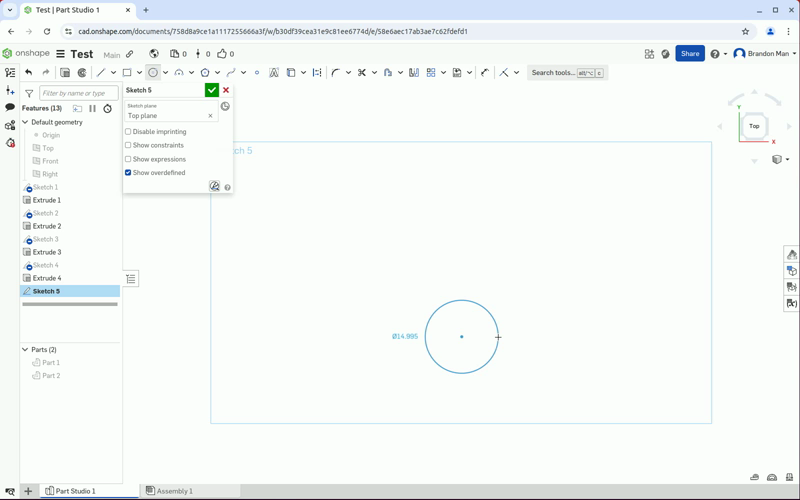
click(498, 336)
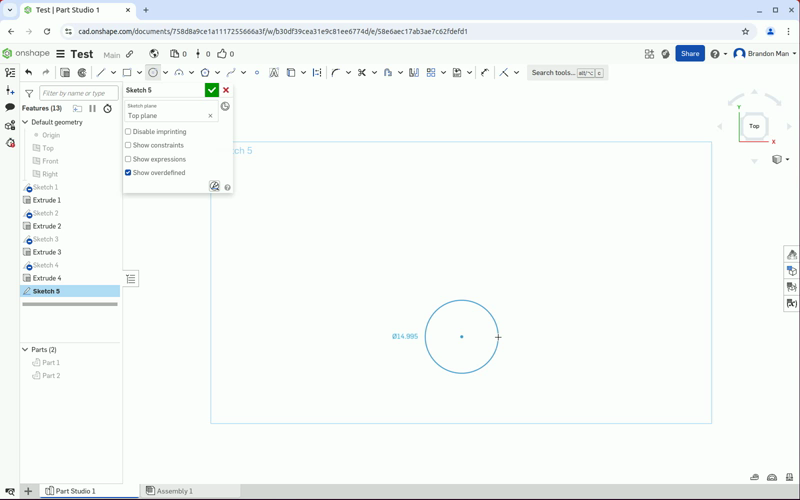
key(esc)
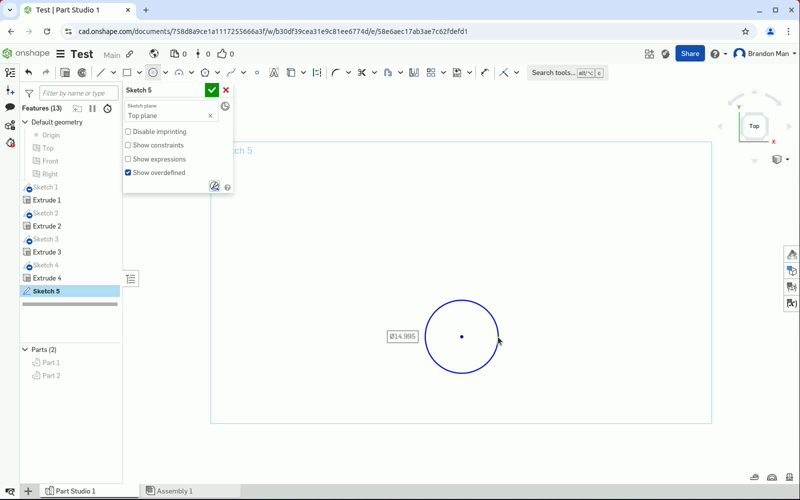
key(c)
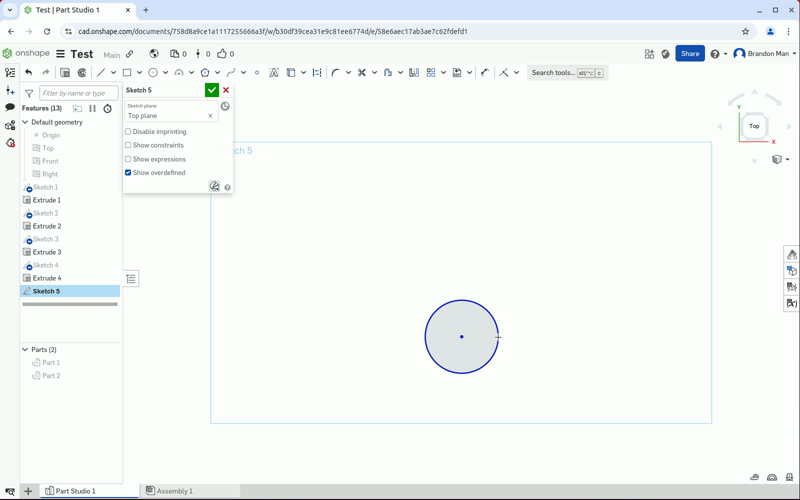
key_down(shift)
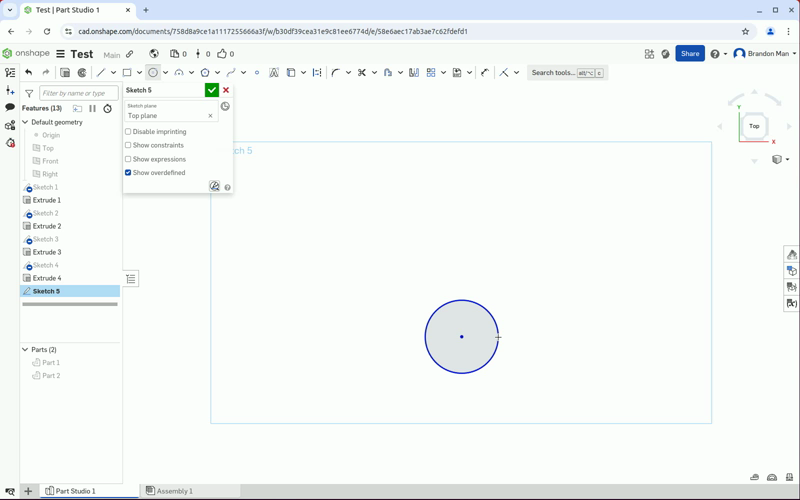
mouse_move(461, 336)
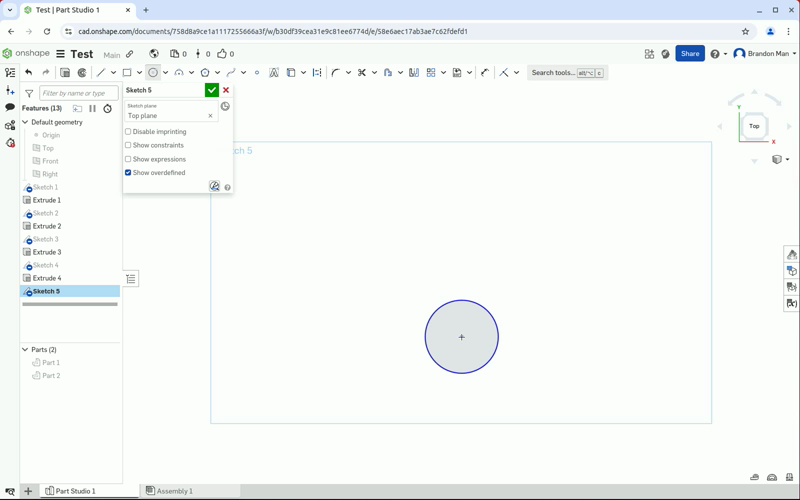
click(461, 336)
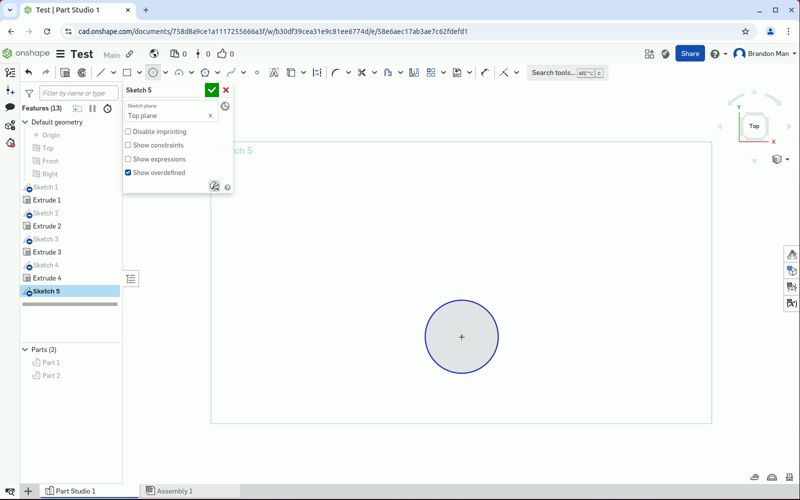
key_up(shift)
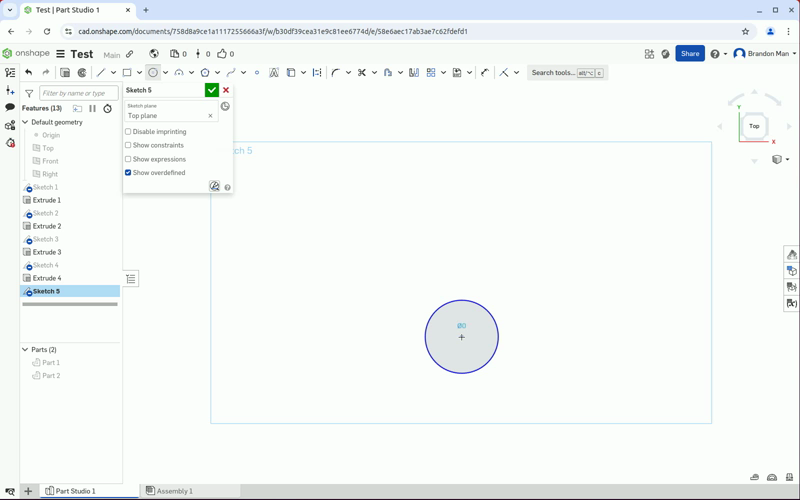
mouse_move(496, 336)
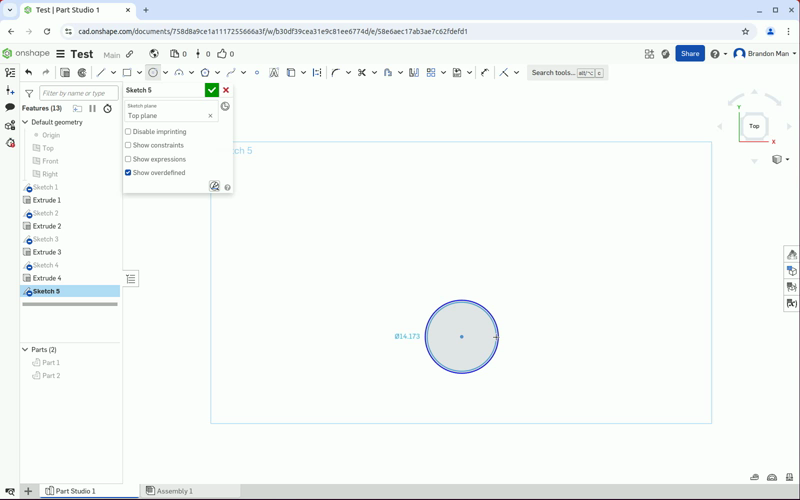
scroll(6)
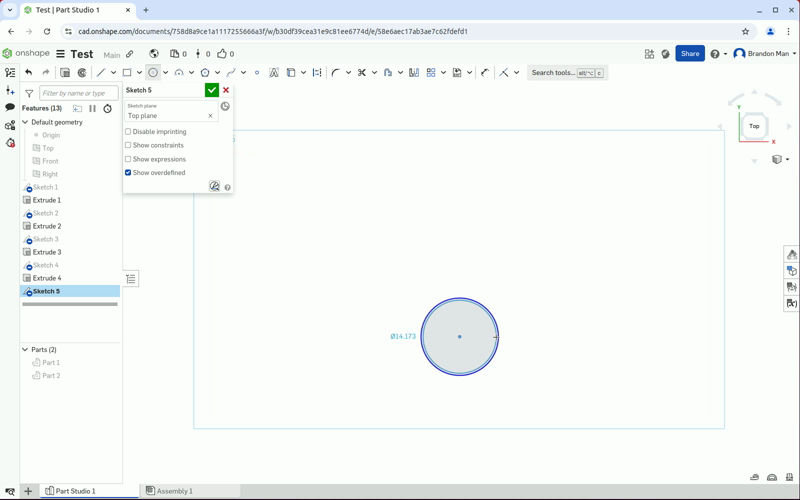
scroll(6)
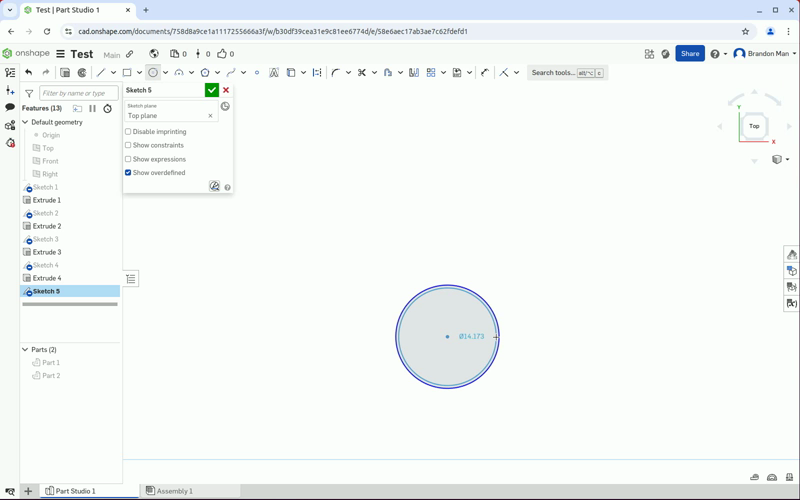
scroll(6)
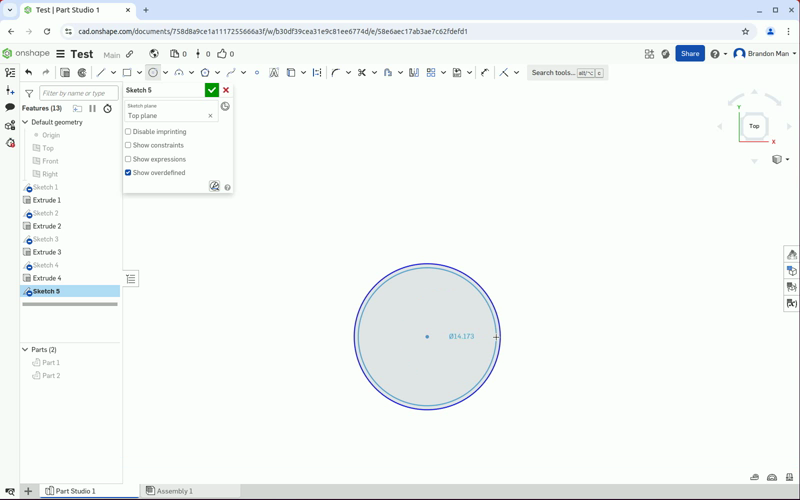
scroll(6)
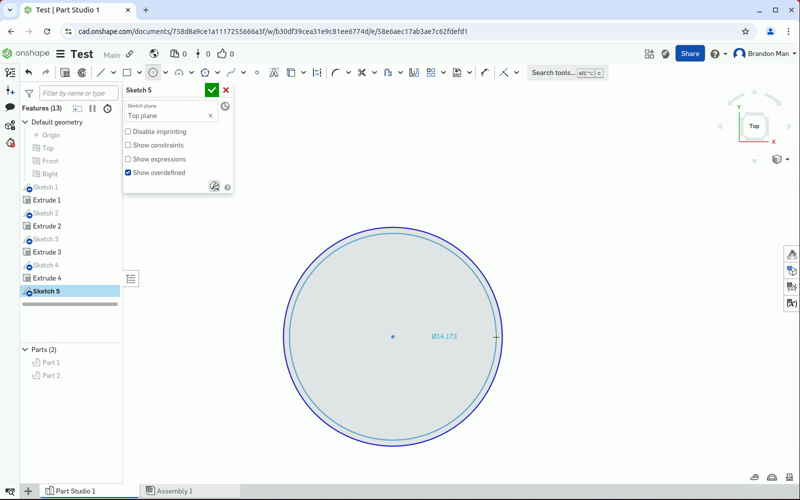
scroll(6)
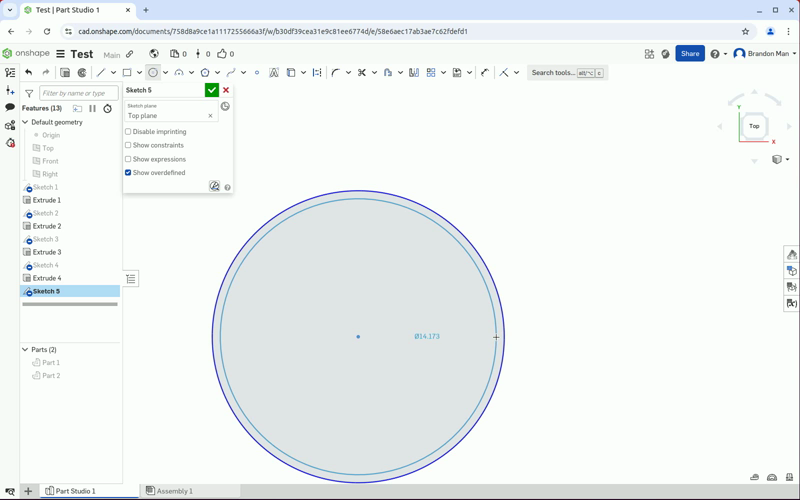
scroll(6)
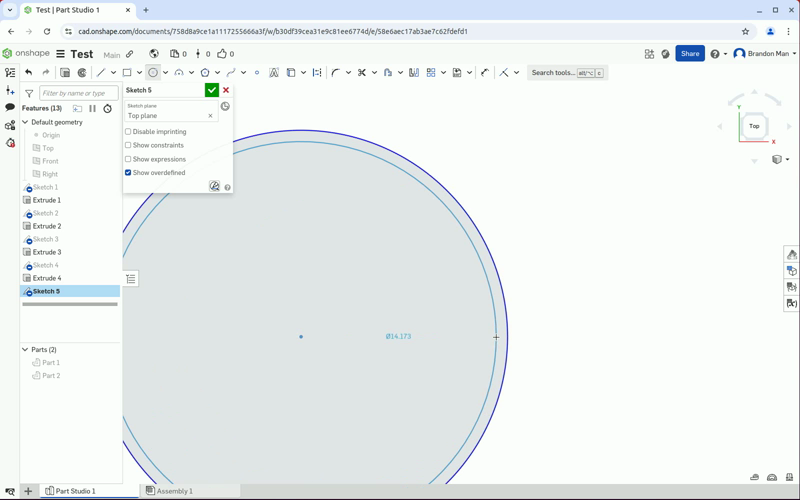
scroll(6)
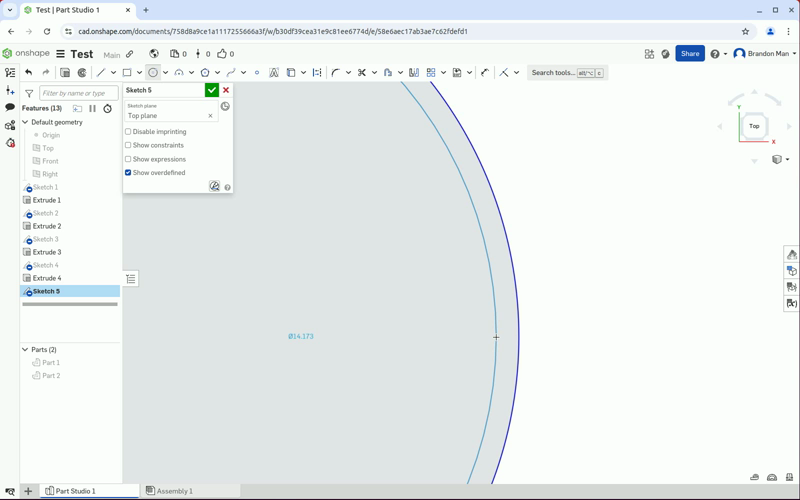
click(496, 336)
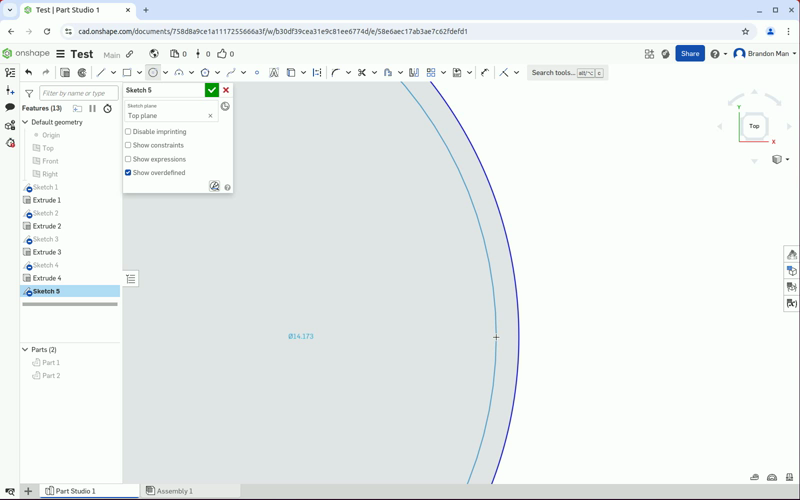
scroll(-6)
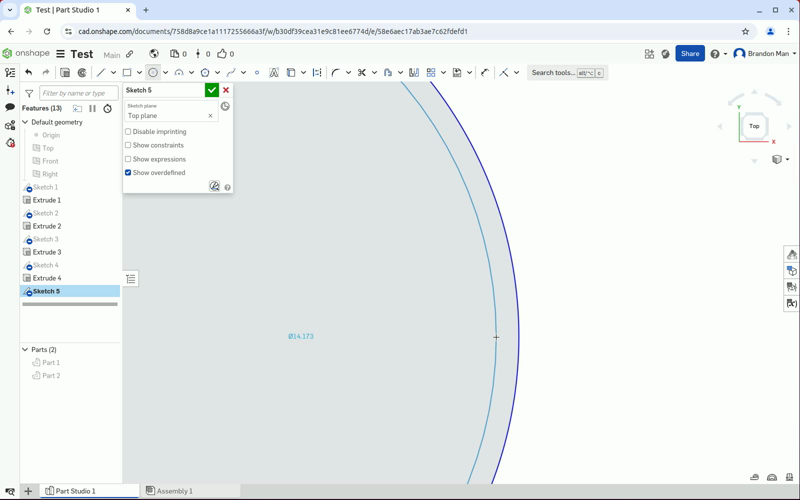
scroll(-6)
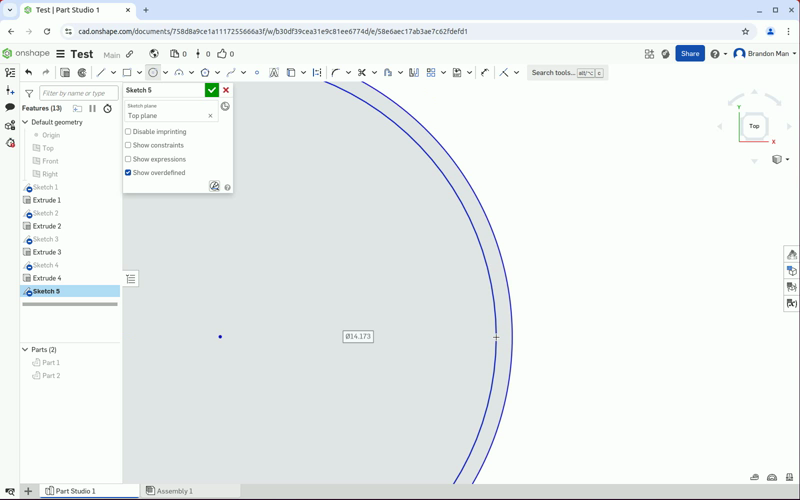
scroll(-6)
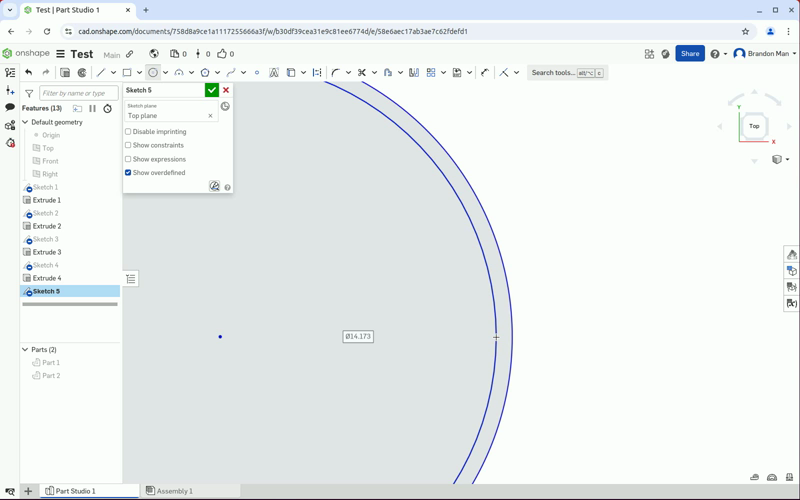
scroll(-6)
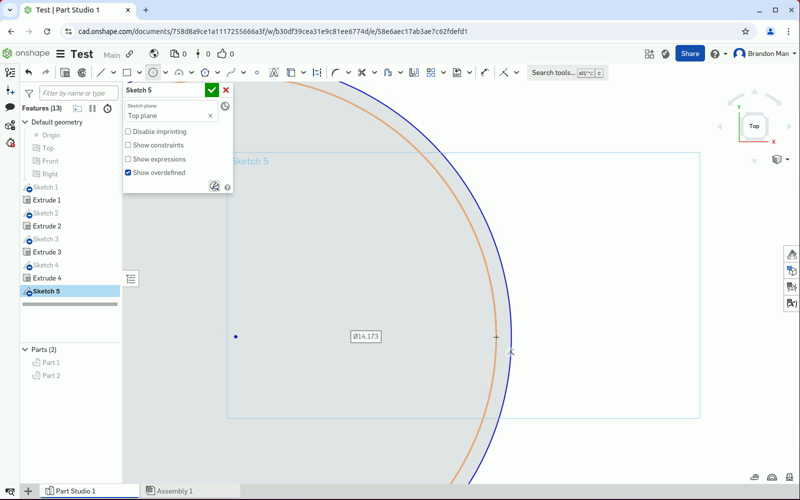
scroll(-6)
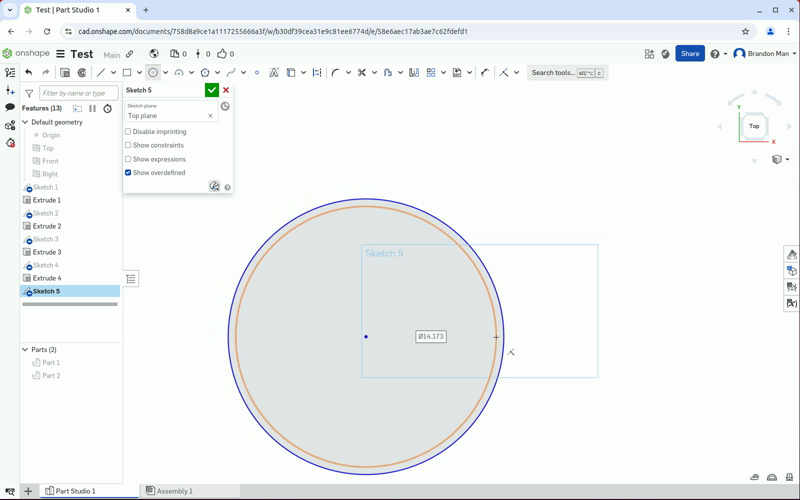
scroll(-6)
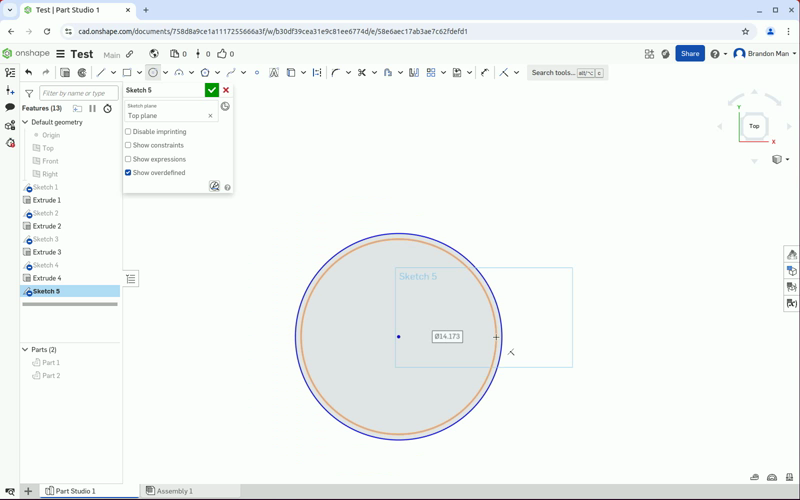
scroll(-6)
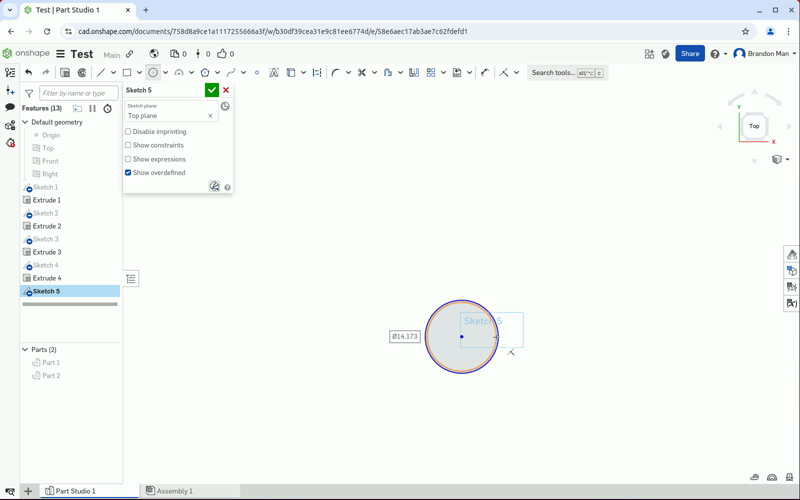
key(esc)
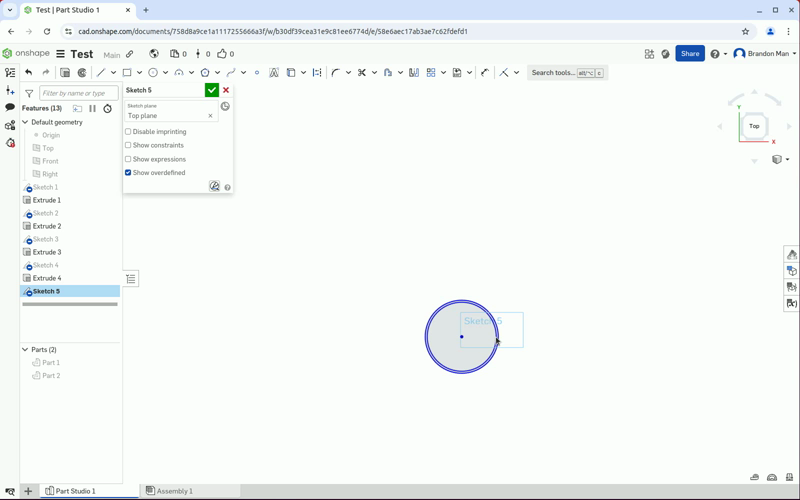
mouse_move(429, 348)
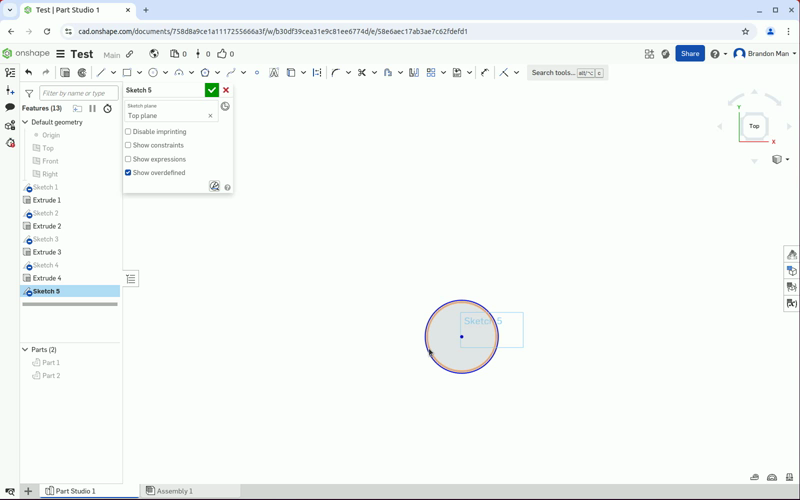
scroll(6)
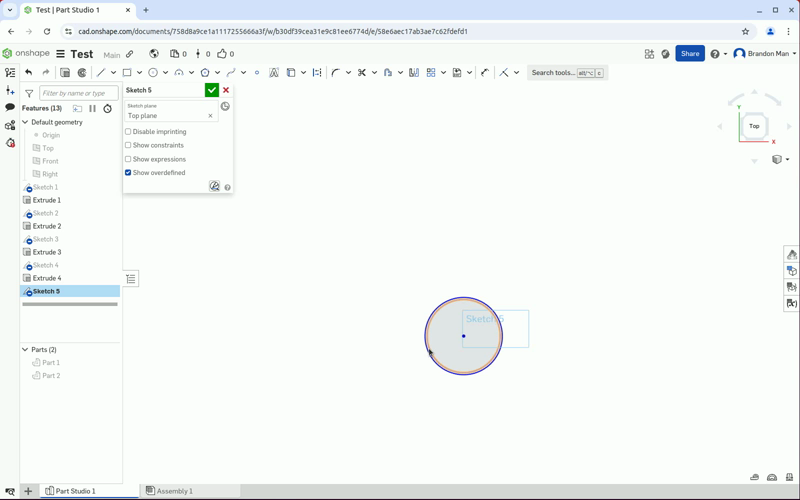
scroll(6)
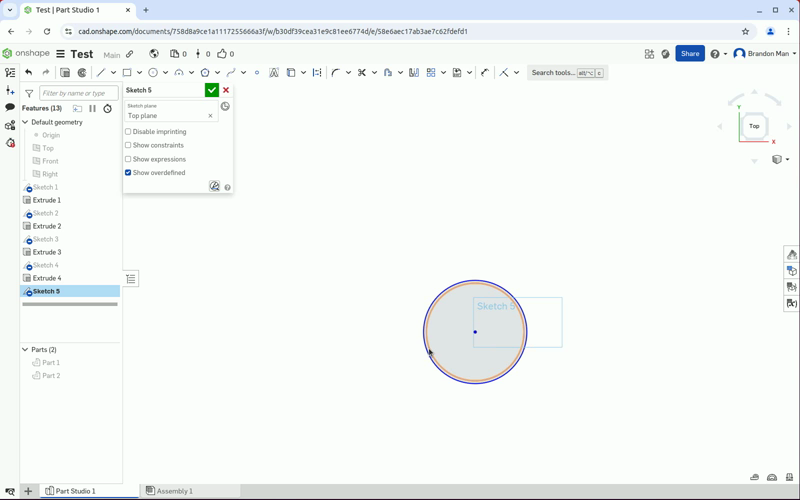
scroll(6)
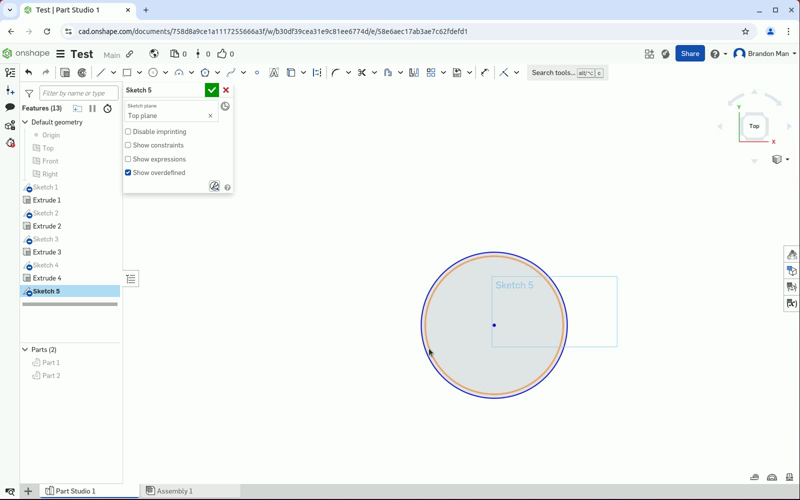
scroll(6)
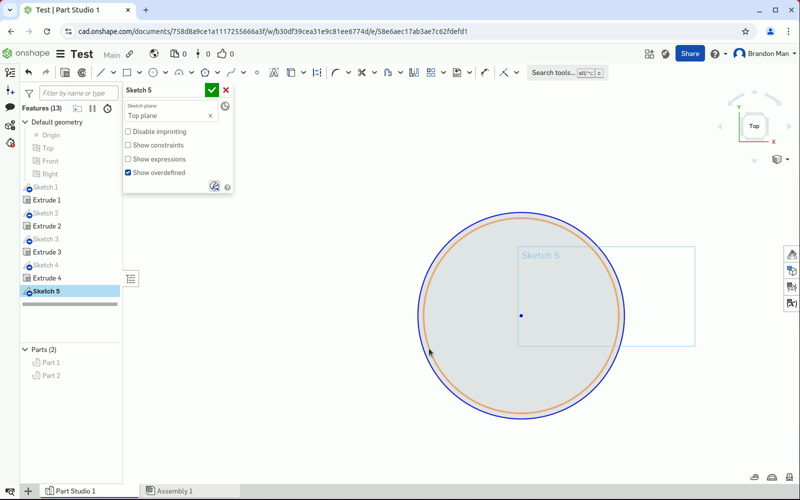
scroll(6)
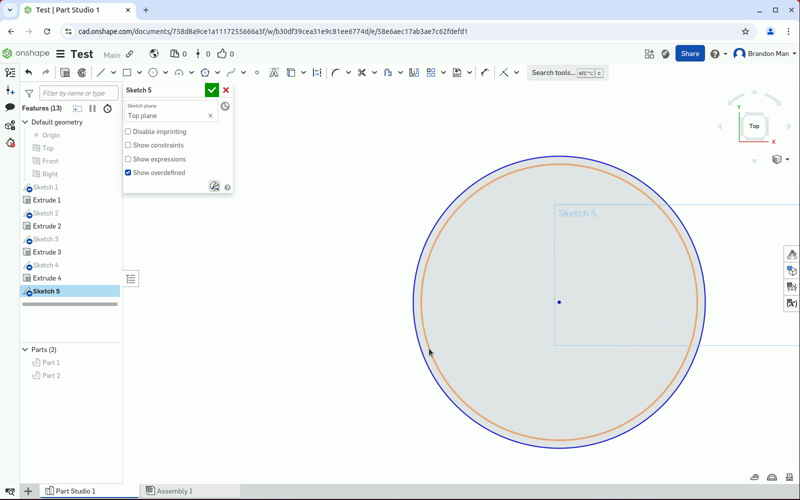
scroll(6)
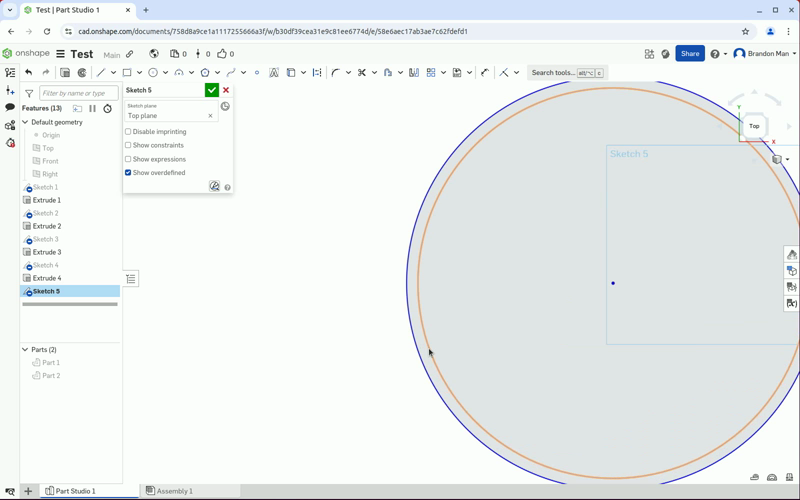
scroll(6)
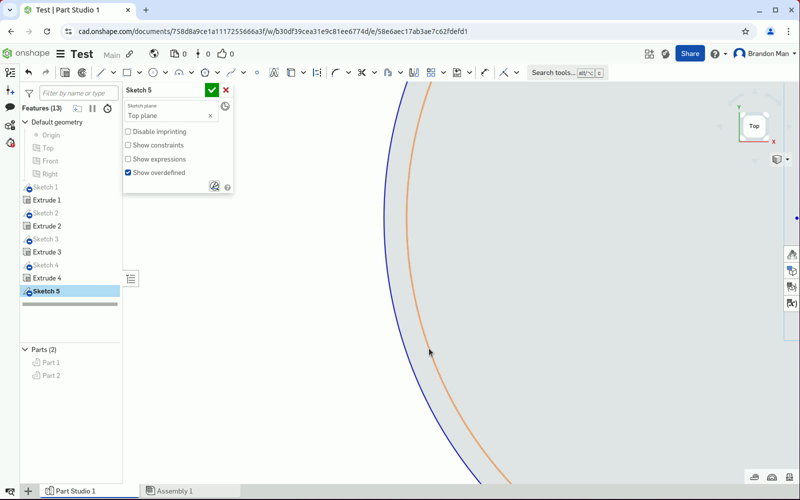
click(429, 348)
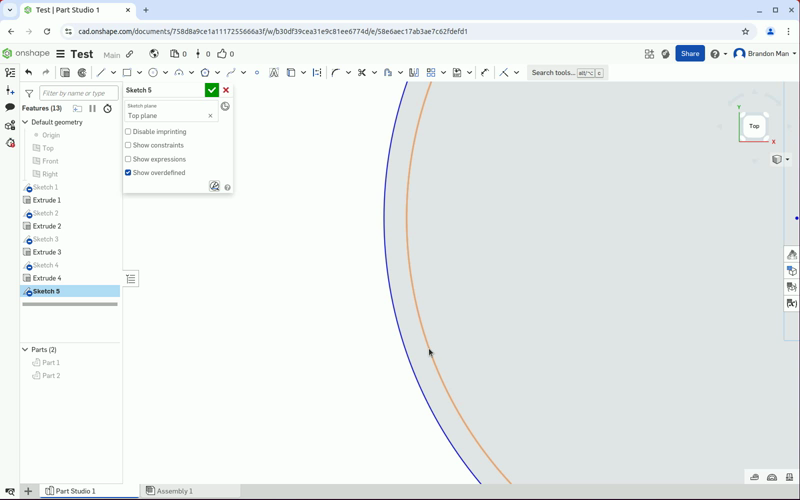
scroll(-6)
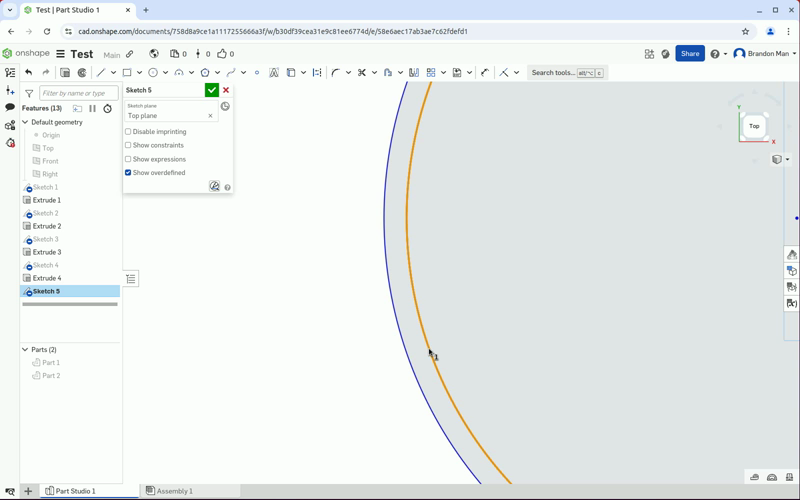
scroll(-6)
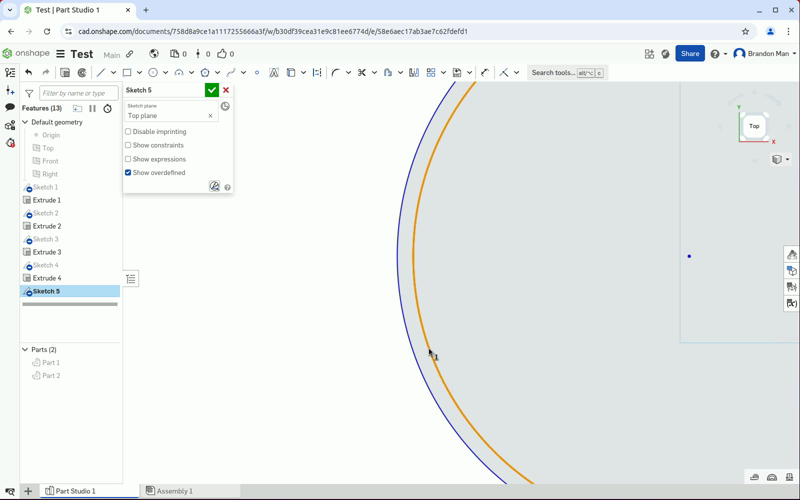
scroll(-6)
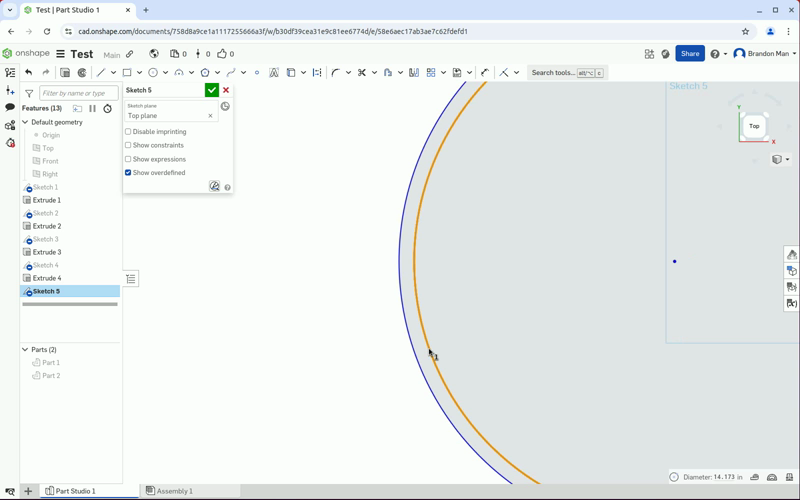
scroll(-6)
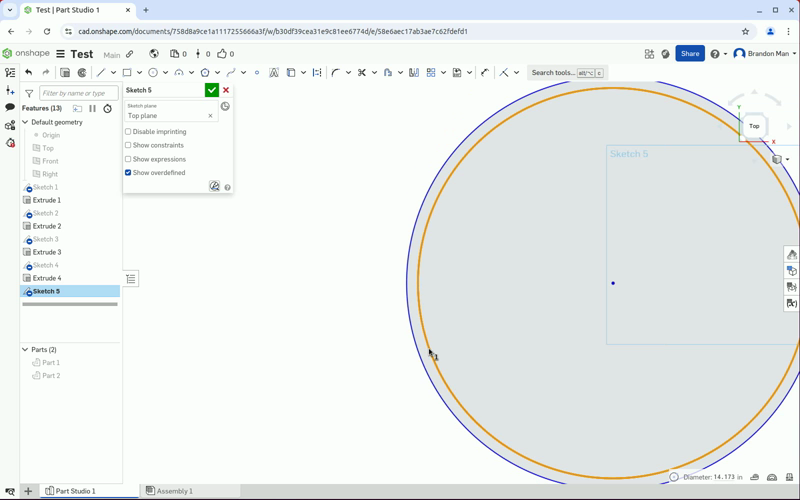
scroll(-6)
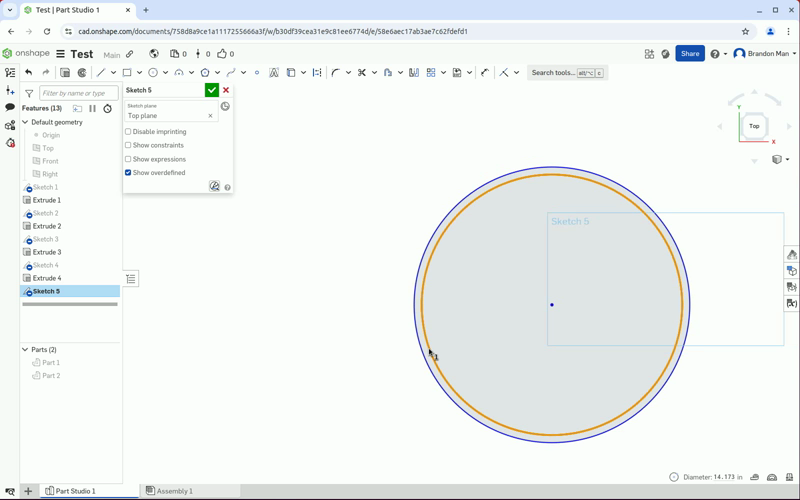
scroll(-6)
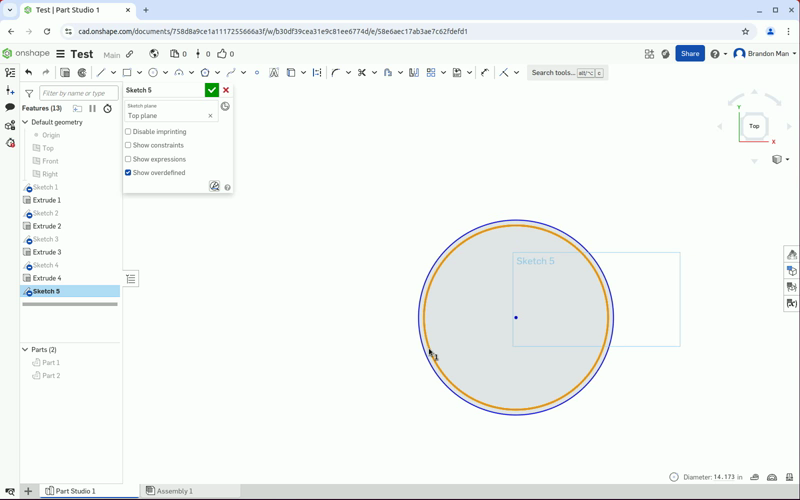
scroll(-6)
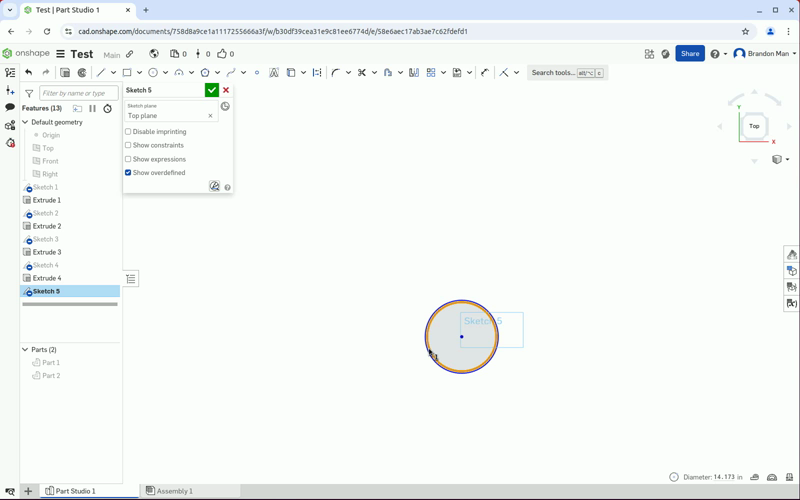
mouse_move(73, 352)
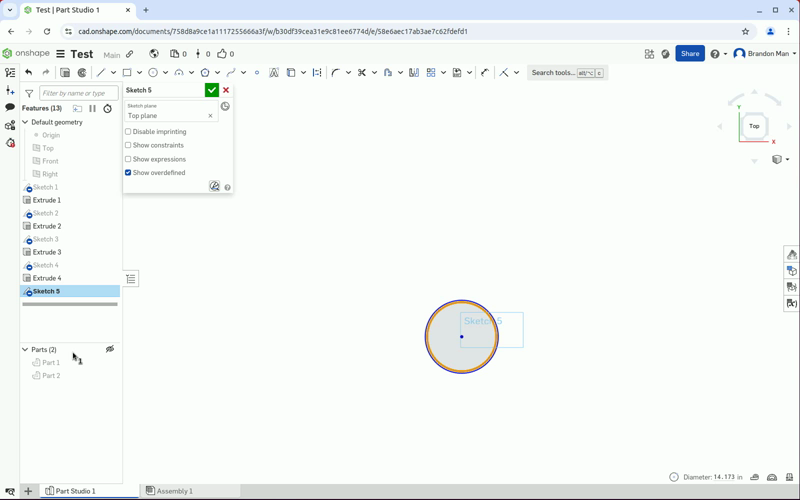
key(shift+y)
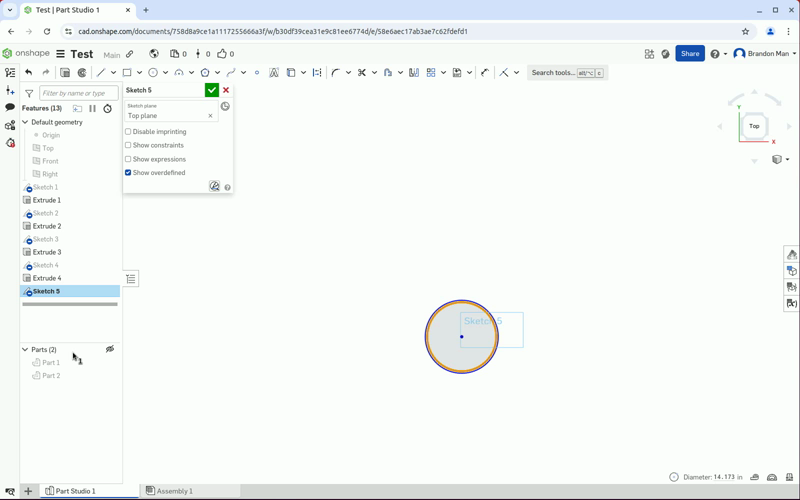
key(shift+e)
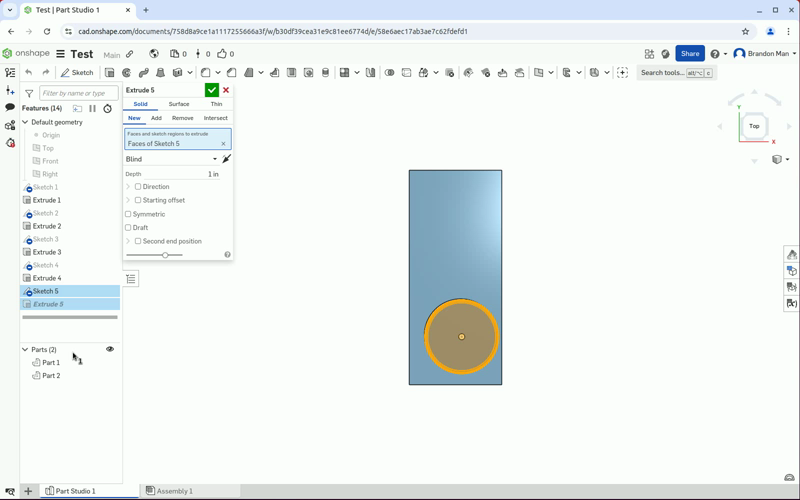
mouse_move(143, 106)
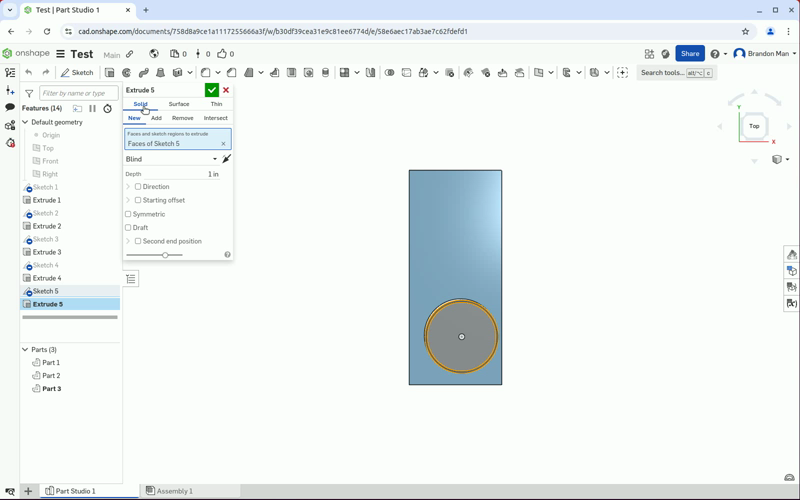
click(143, 106)
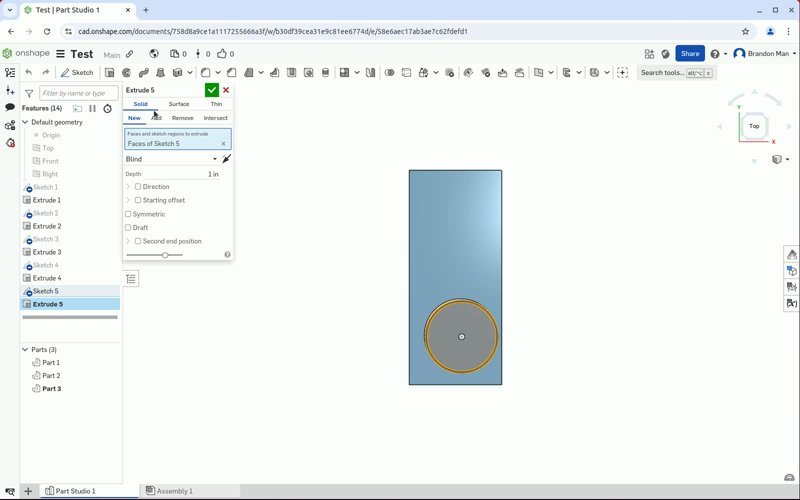
mouse_move(186, 120)
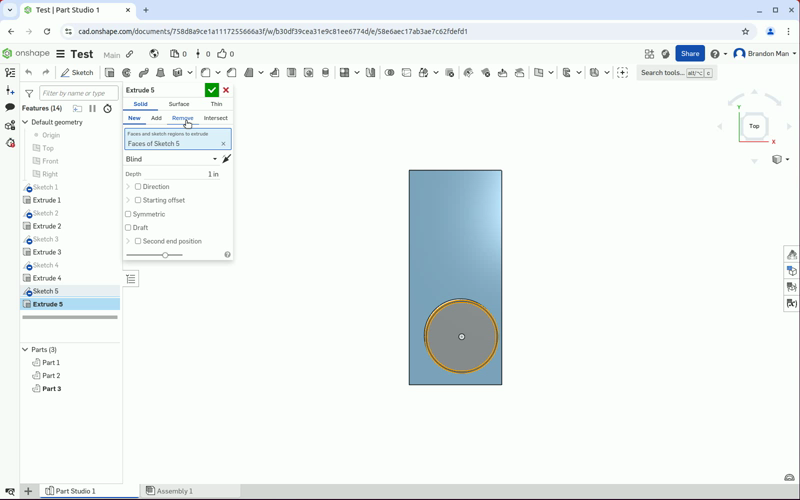
click(186, 120)
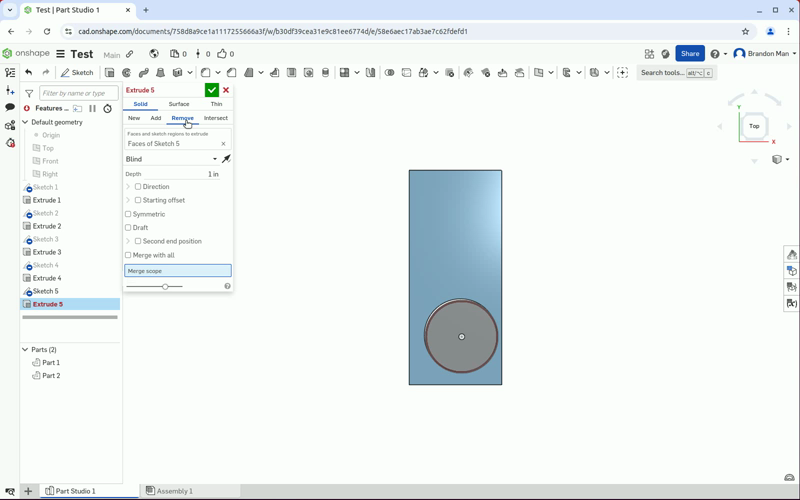
key(tab, 4)
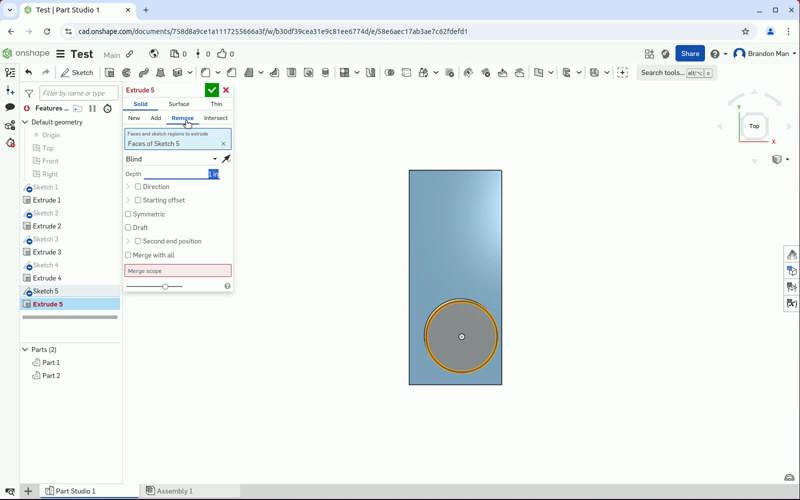
text(0.481)
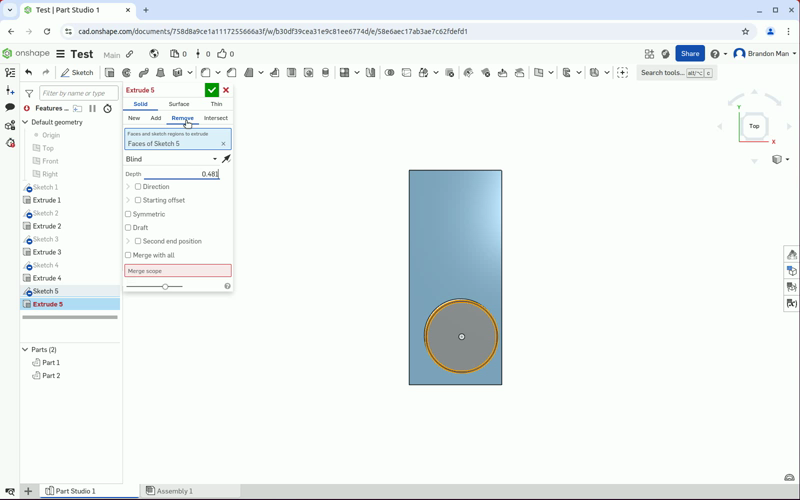
key(tab, 6)
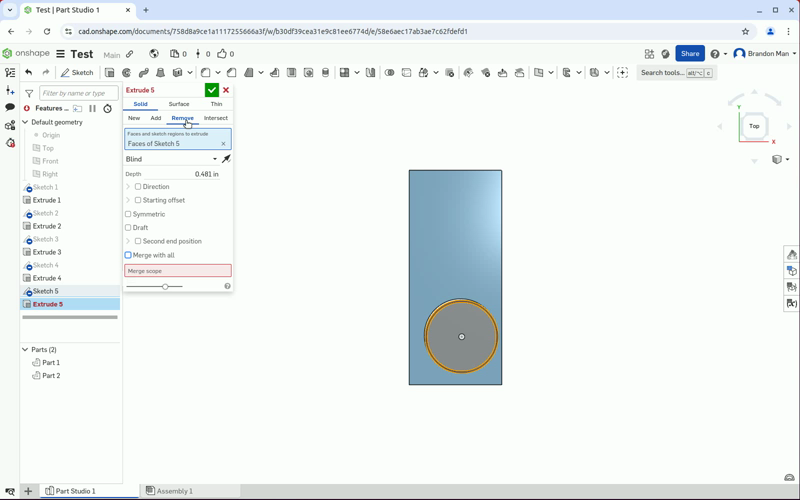
key(space)
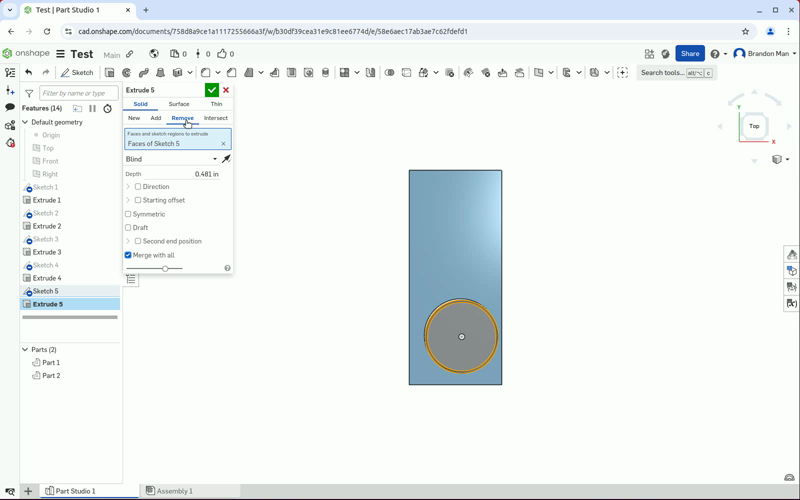
key(enter)
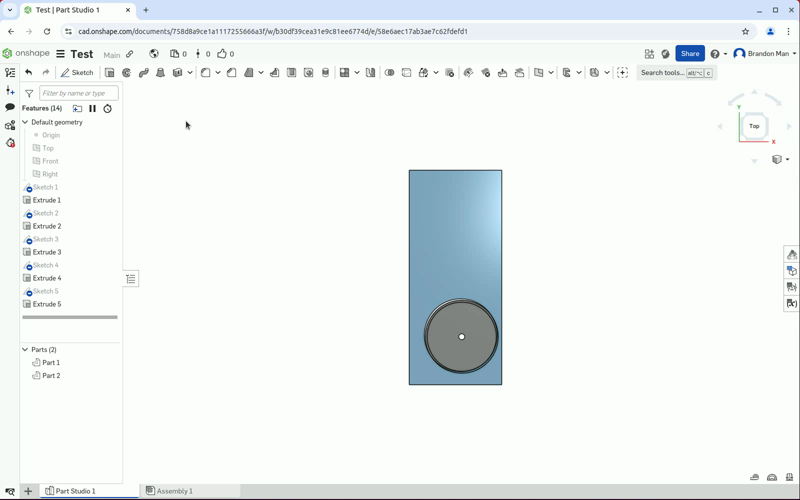
key(shift+h)
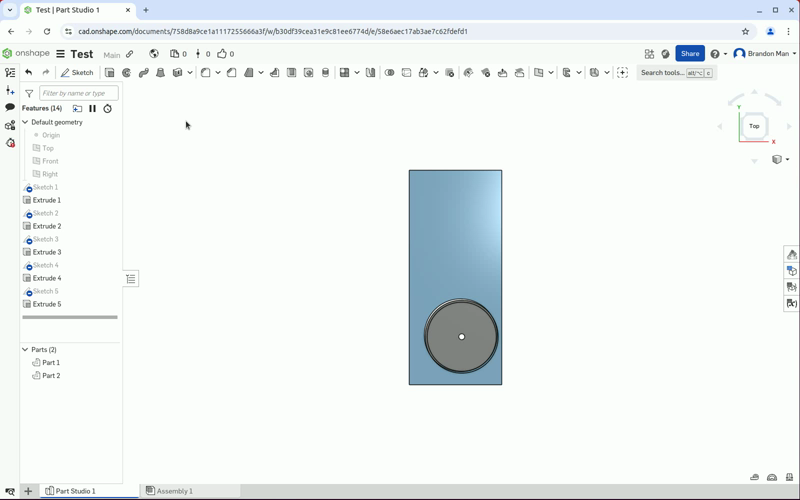
key(shift+h)
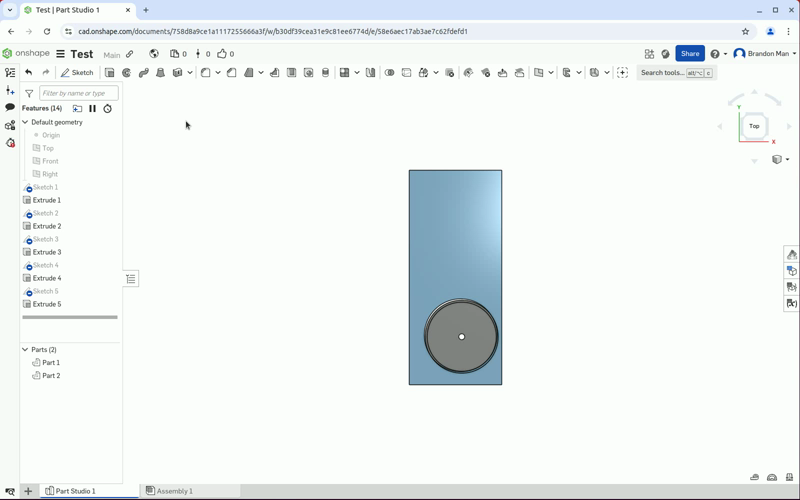
key(shift+7)
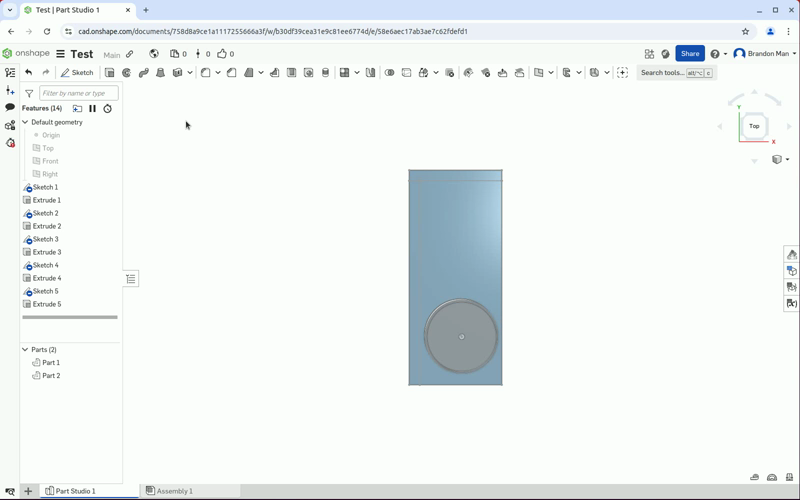
key(up, 3)
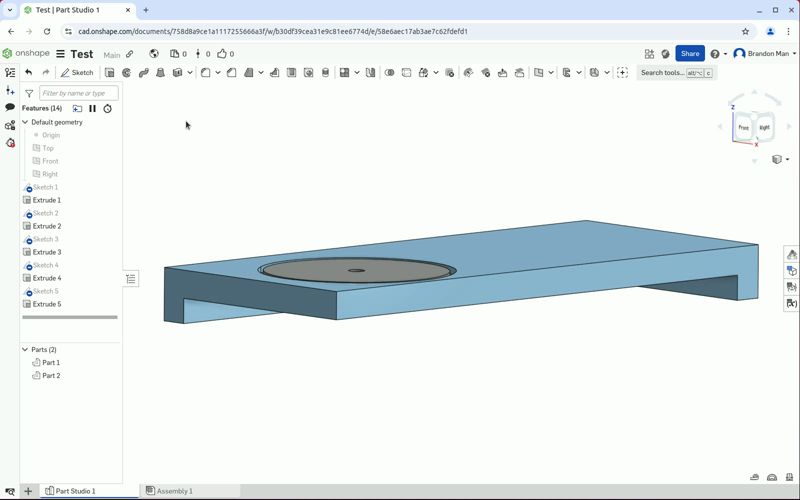
key(left, 3)
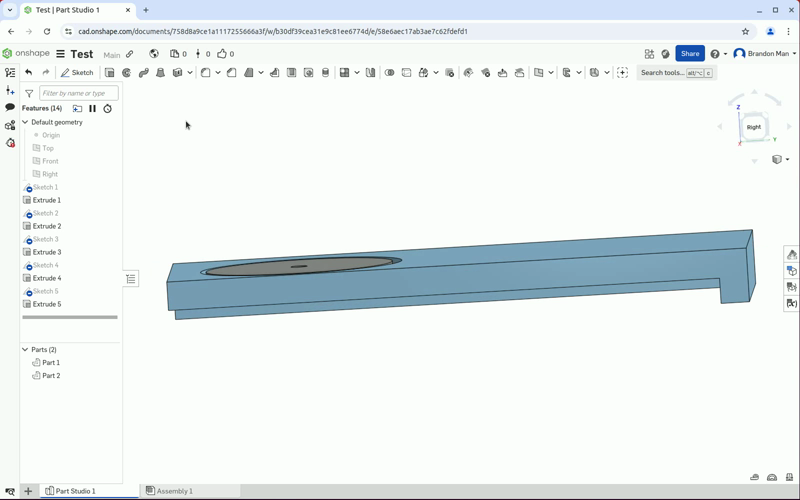
key(right, 3)
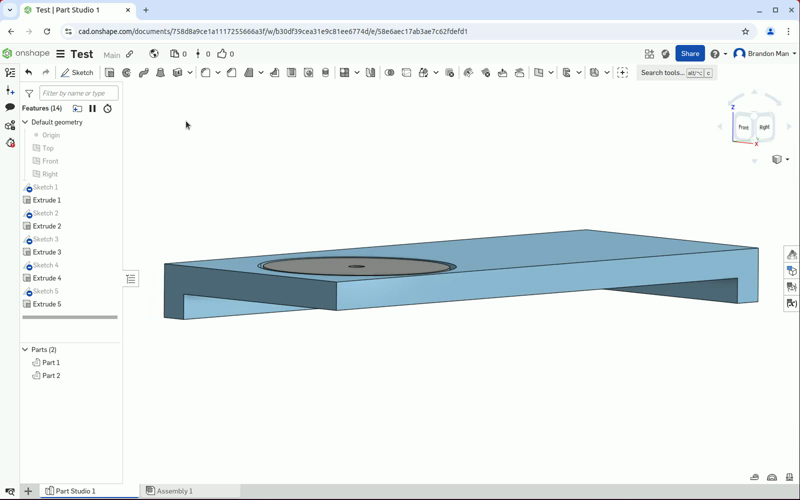
key(down, 3)
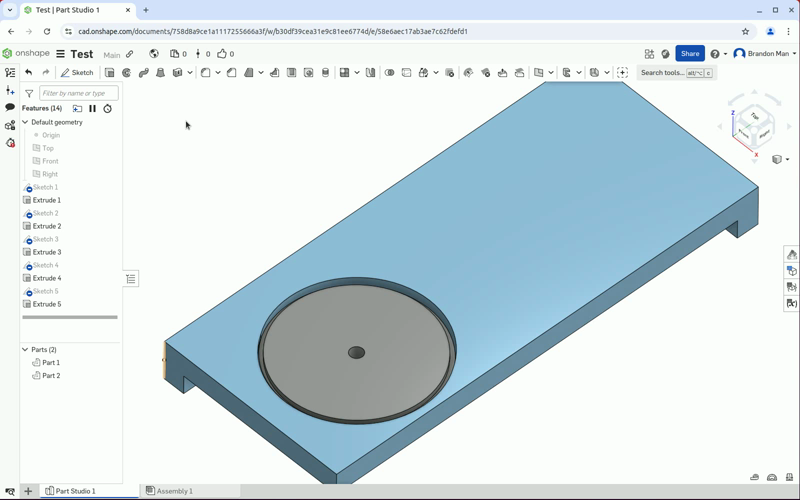
mouse_move(73, 189)
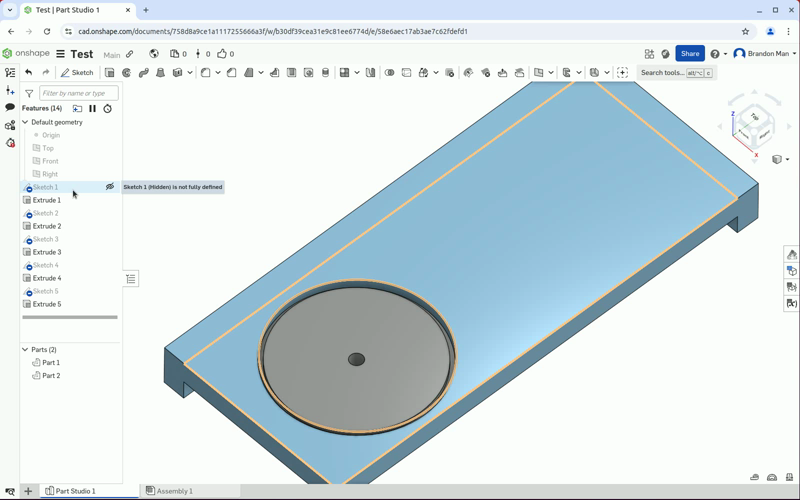
click(73, 189)